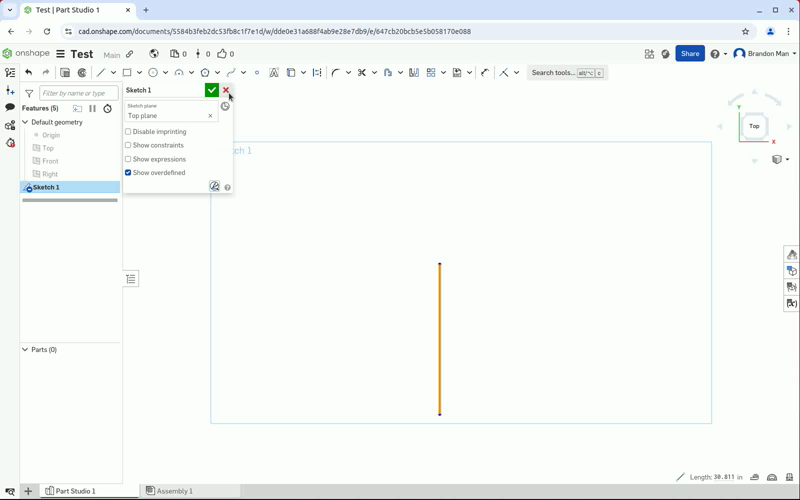
key(shift+h)
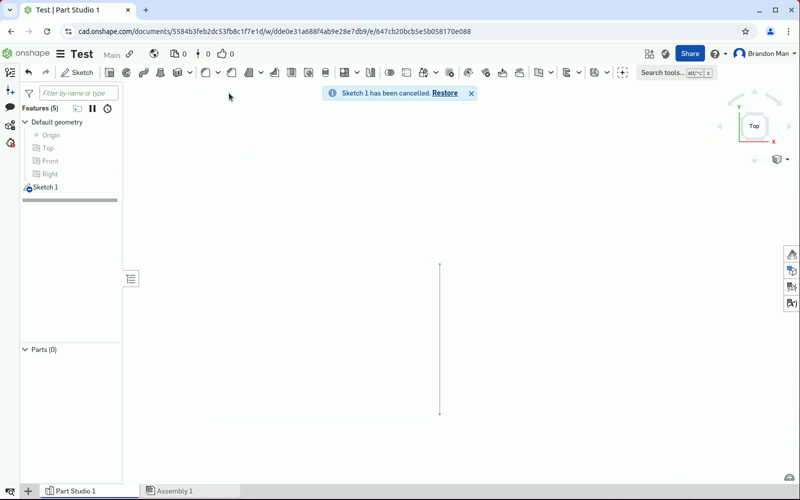
key(shift+s)
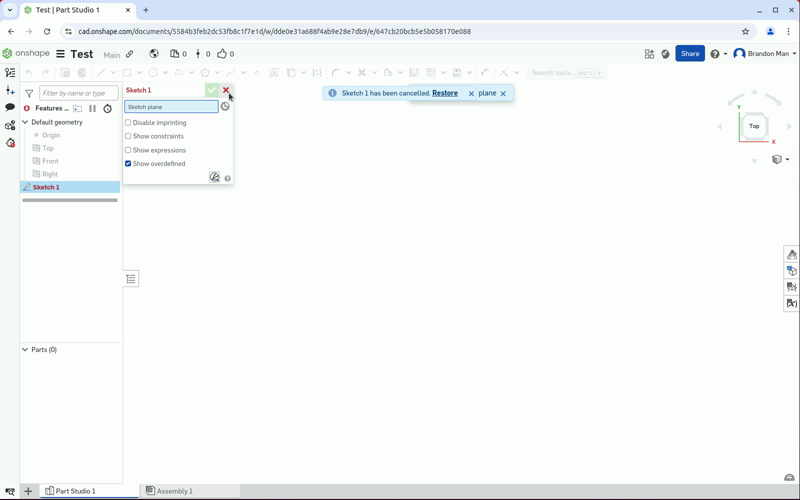
mouse_move(73, 150)
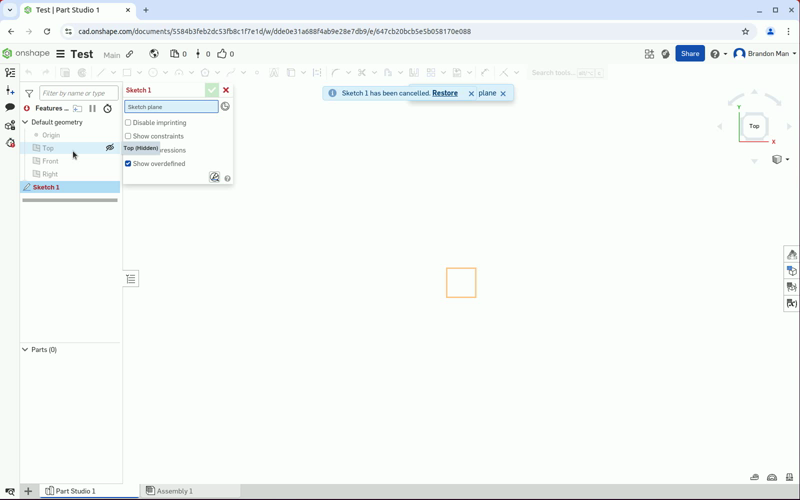
click(73, 150)
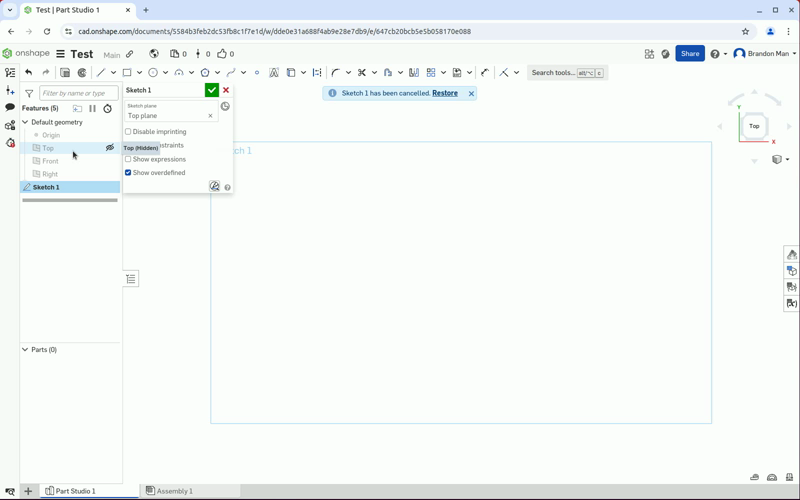
mouse_move(73, 352)
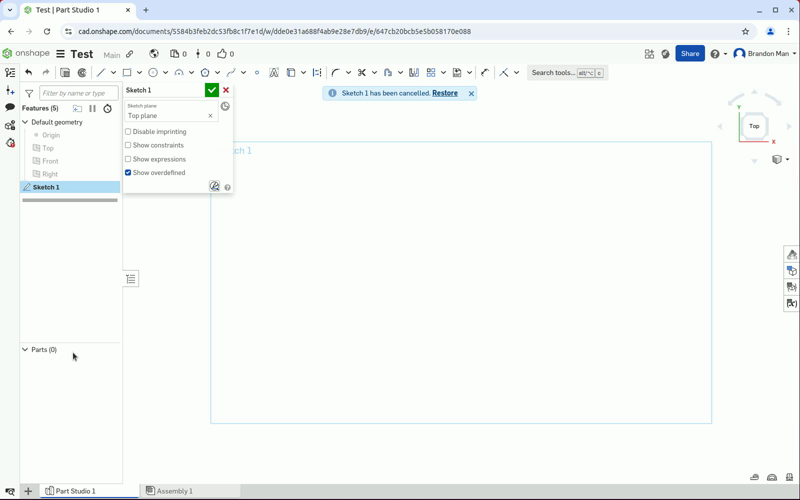
key(y)
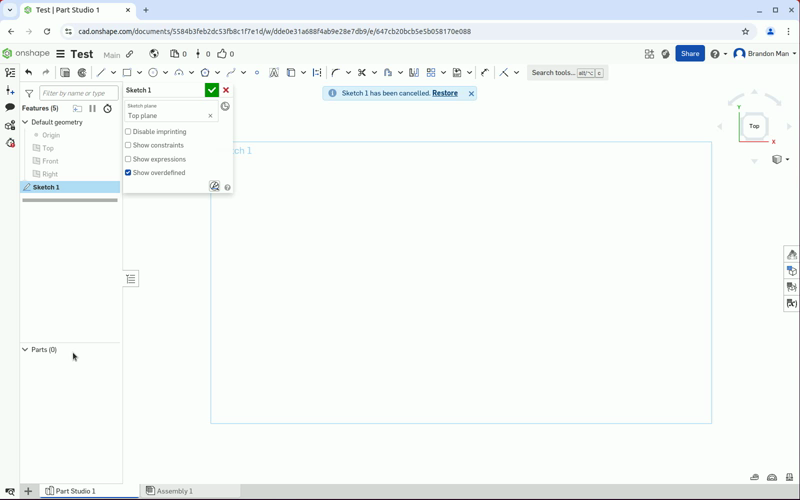
key(c)
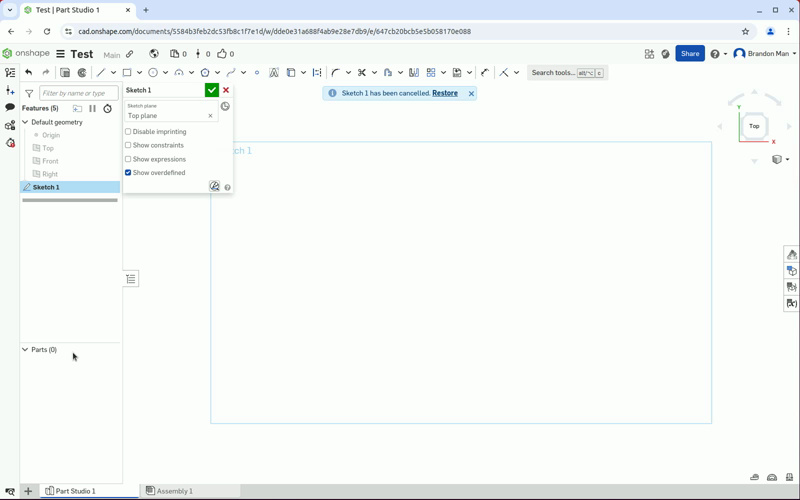
key_down(shift)
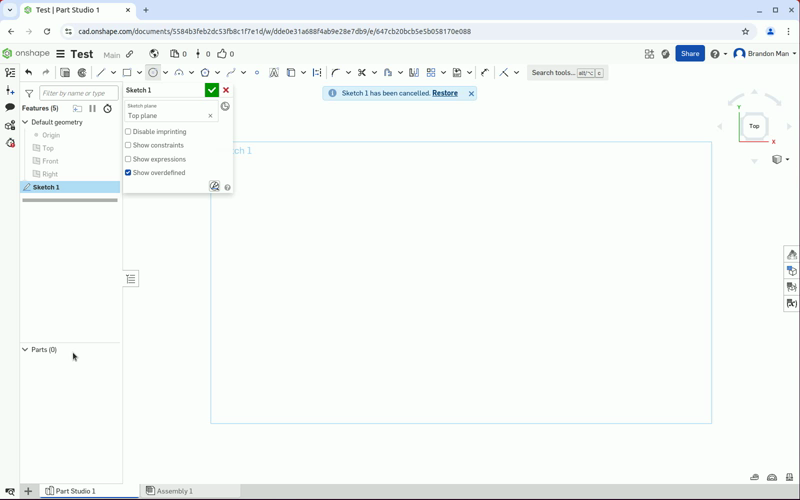
mouse_move(460, 282)
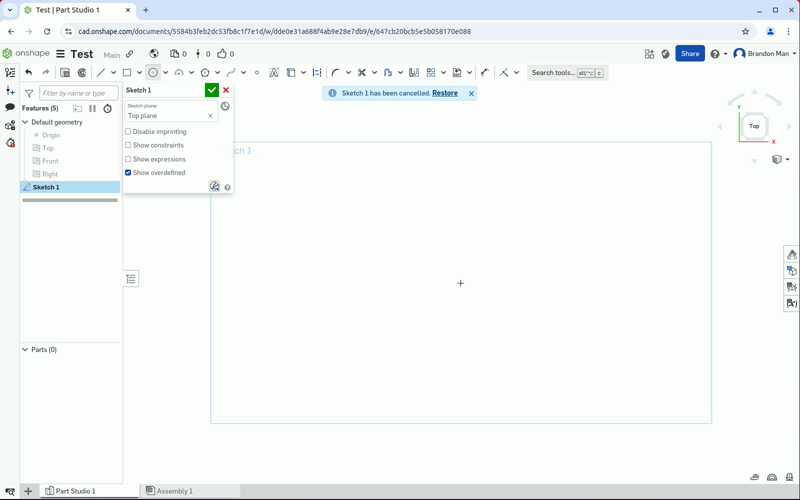
click(460, 282)
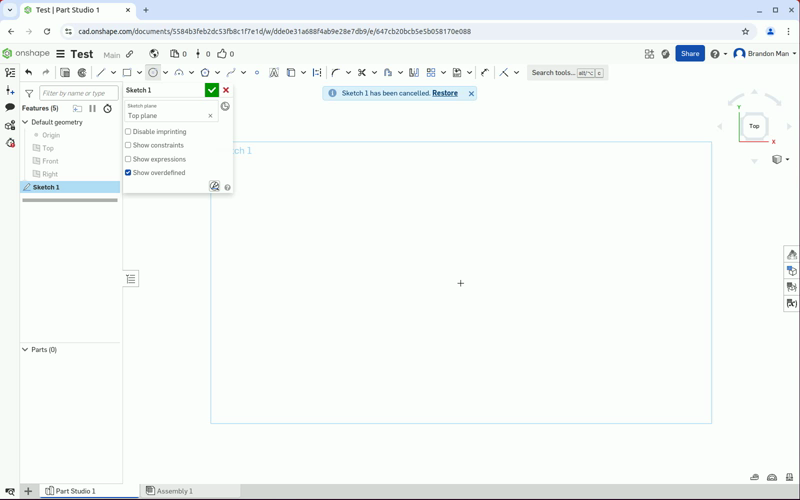
key_up(shift)
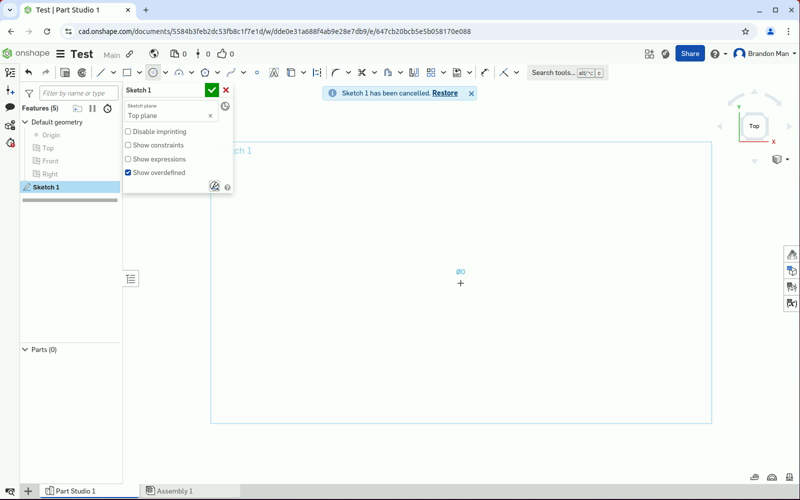
mouse_move(463, 282)
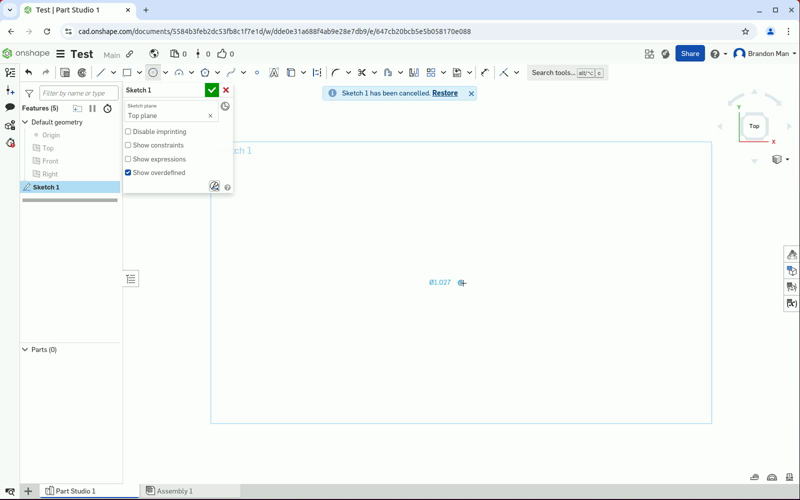
scroll(6)
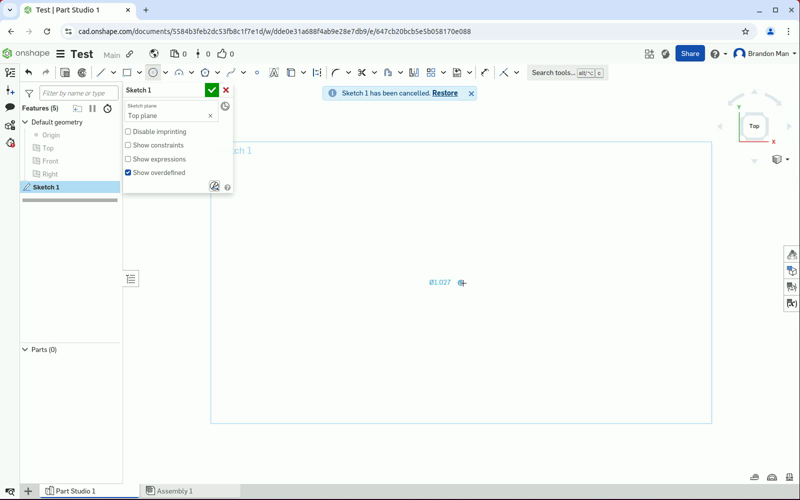
scroll(6)
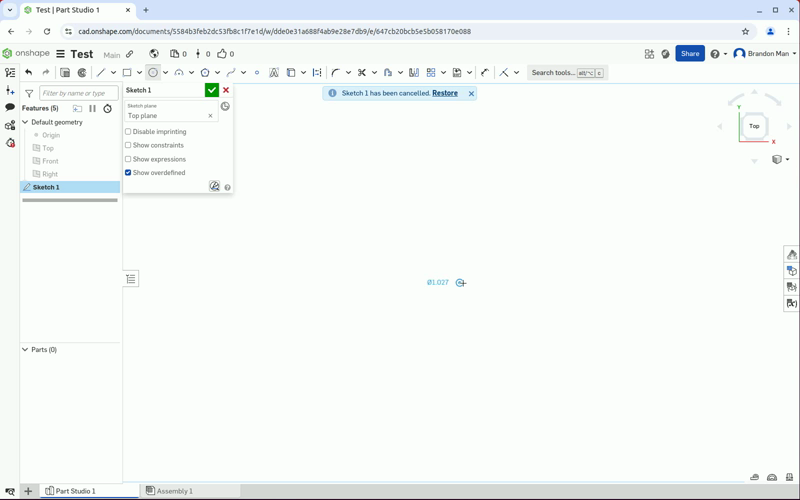
scroll(6)
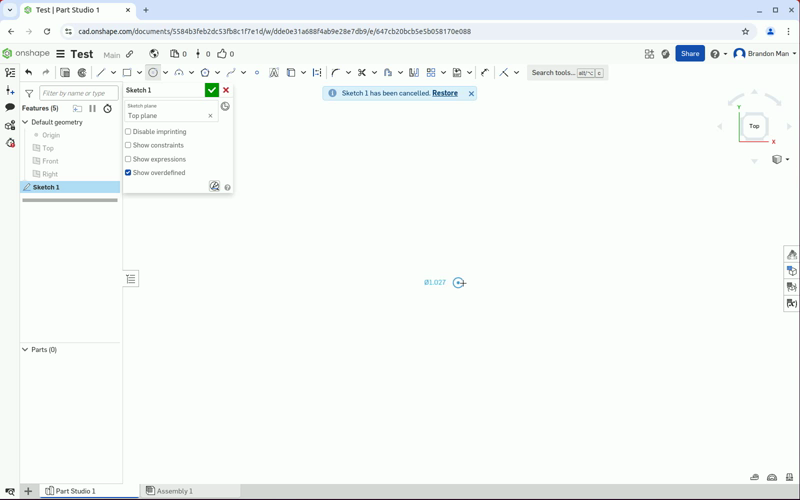
scroll(6)
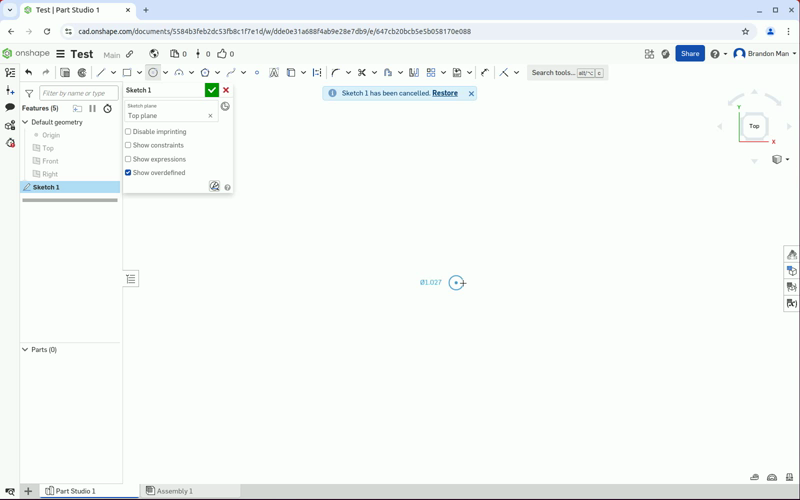
scroll(6)
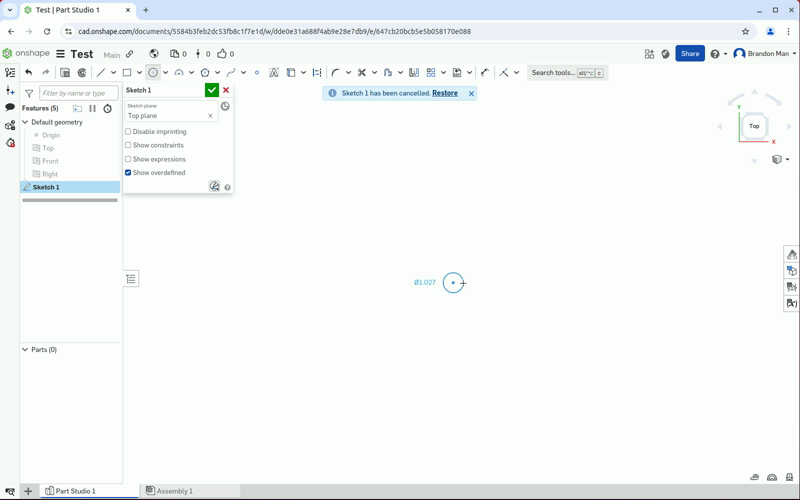
scroll(6)
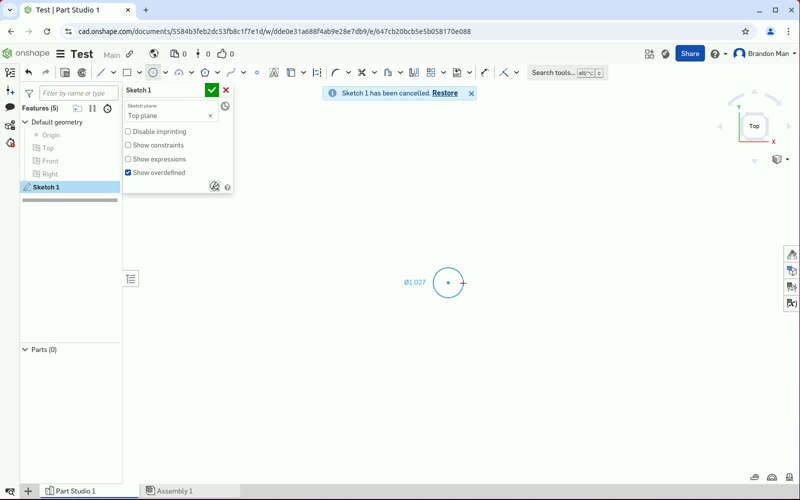
scroll(6)
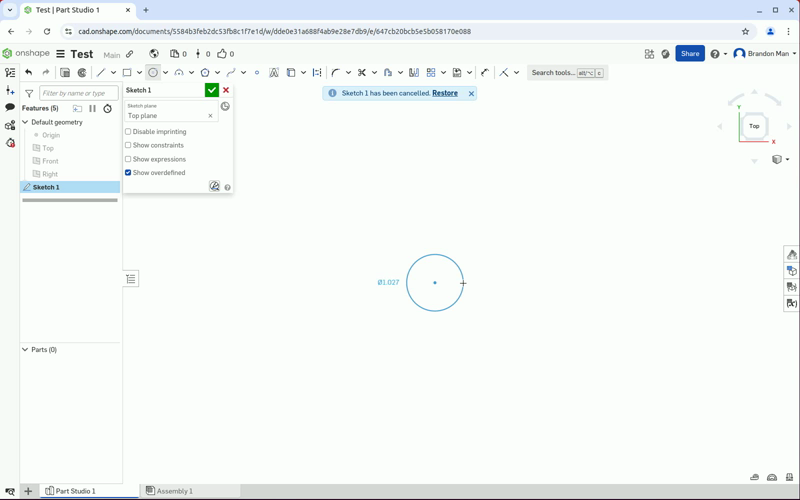
click(463, 282)
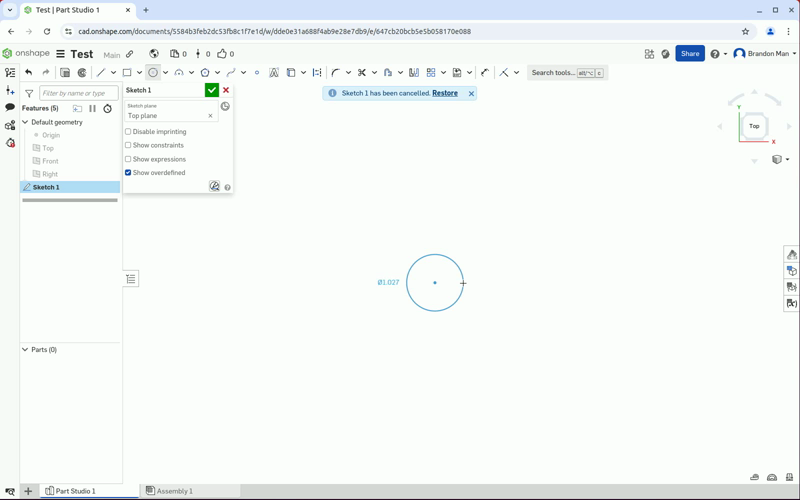
scroll(-6)
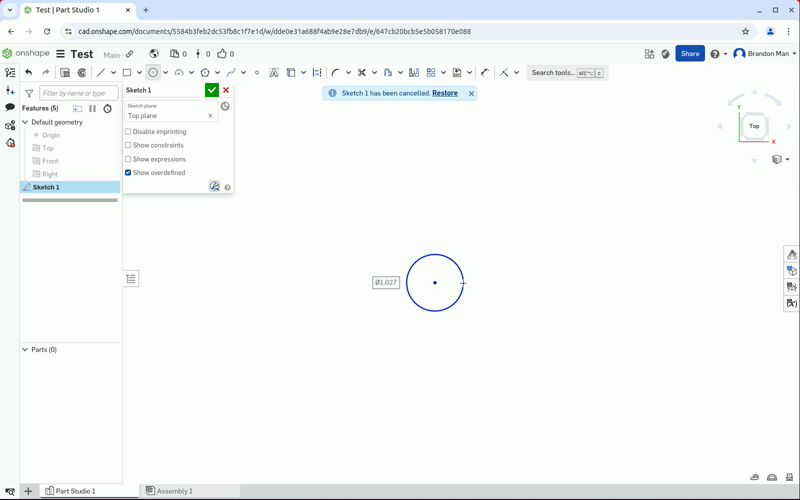
scroll(-6)
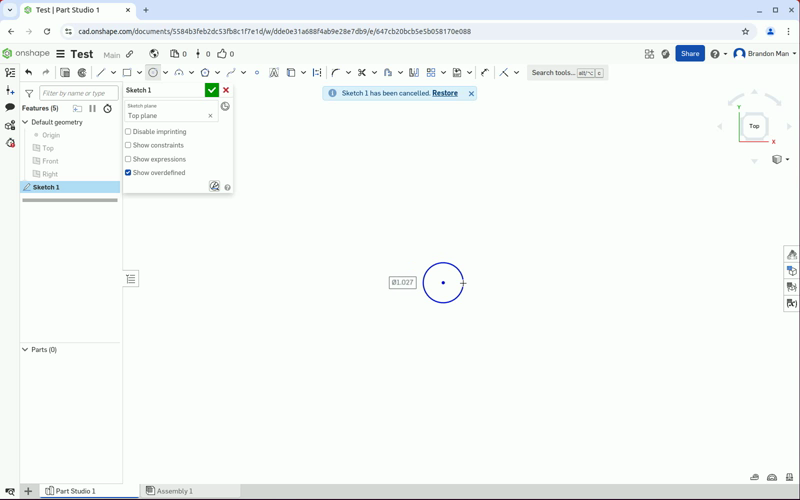
scroll(-6)
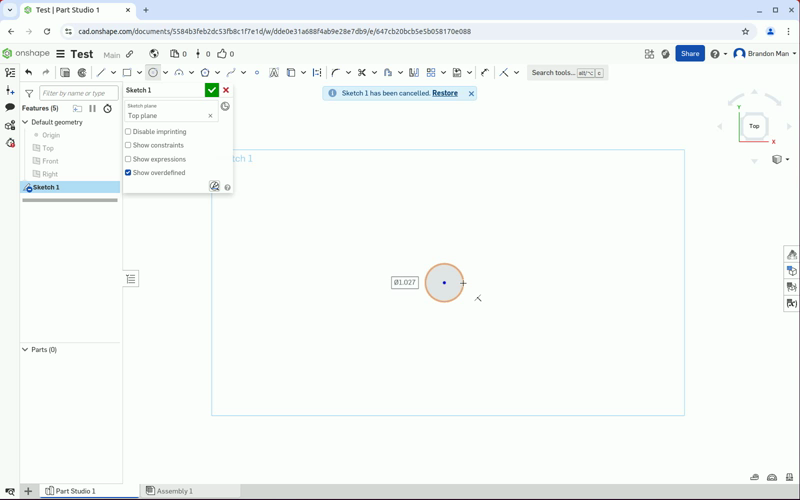
scroll(-6)
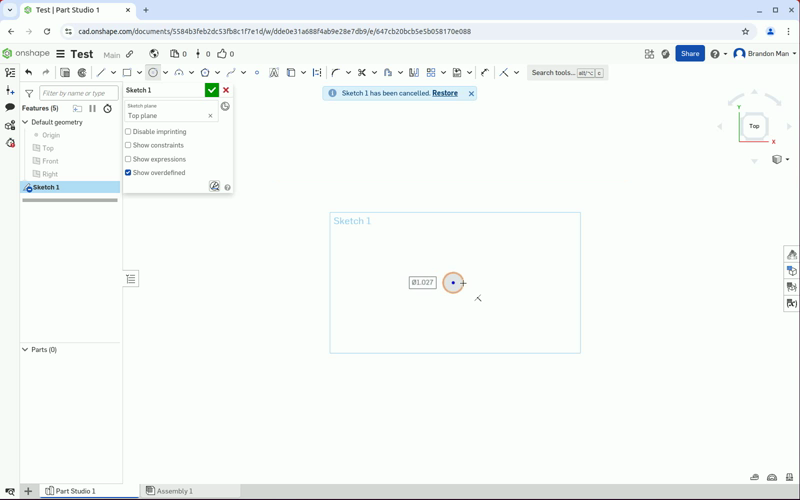
scroll(-6)
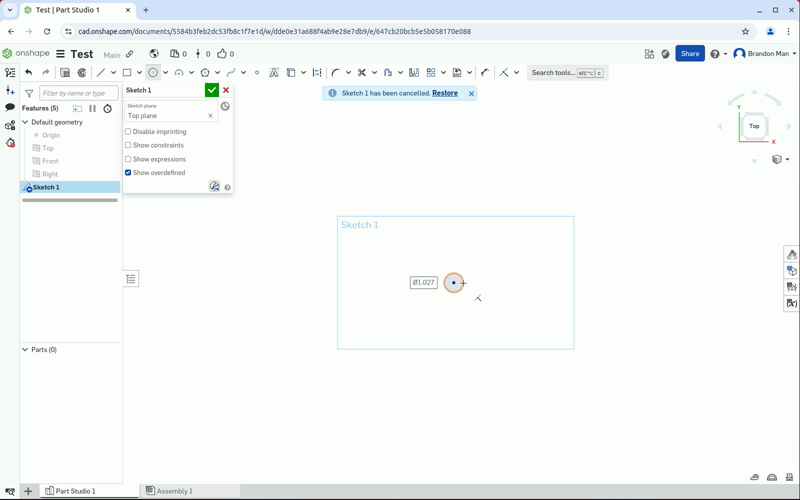
scroll(-6)
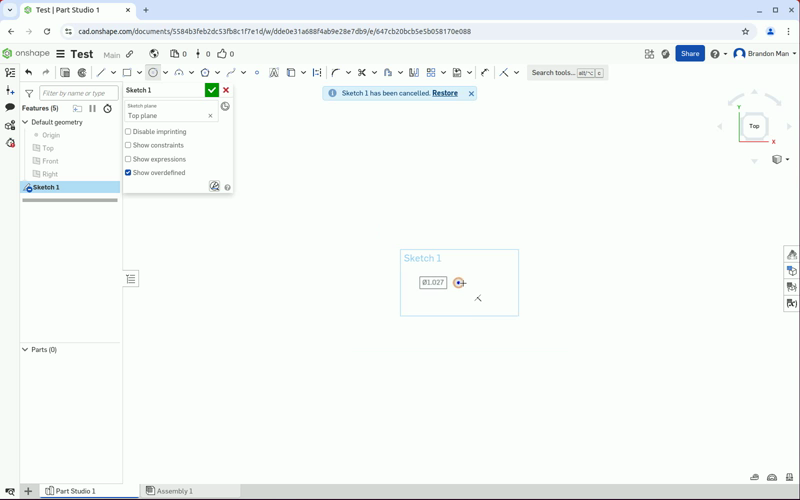
scroll(-6)
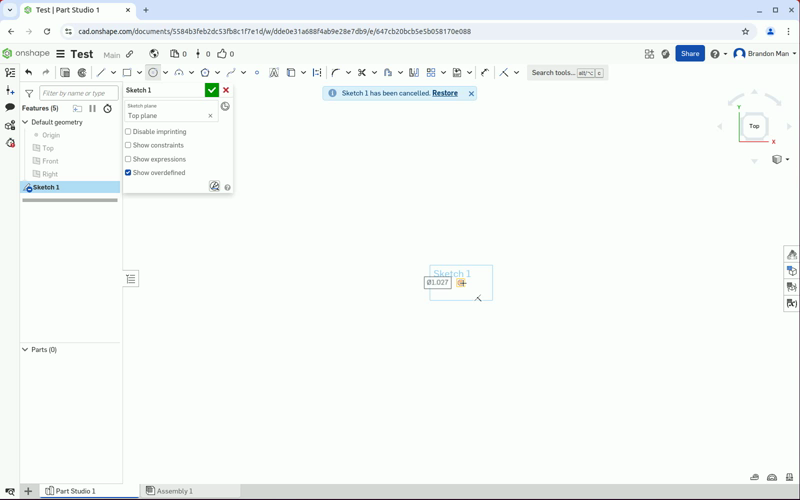
key(esc)
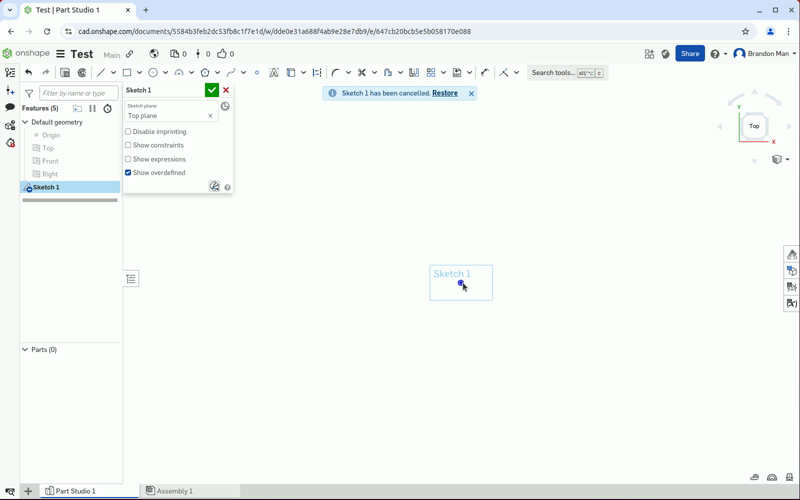
mouse_move(461, 281)
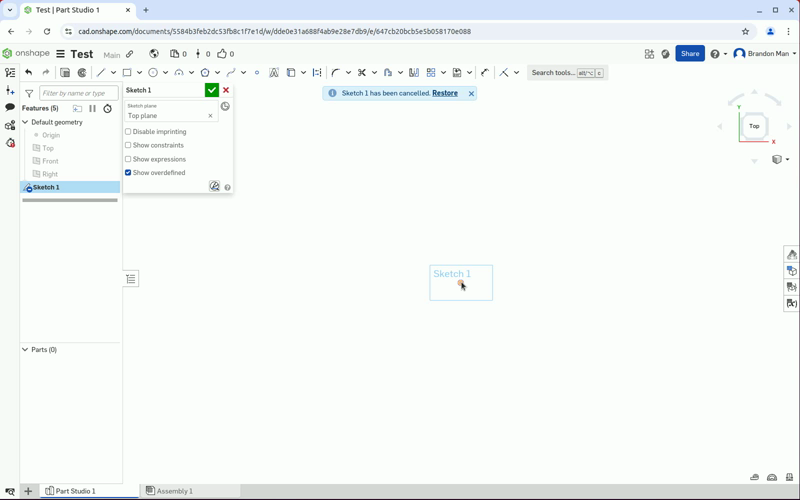
scroll(6)
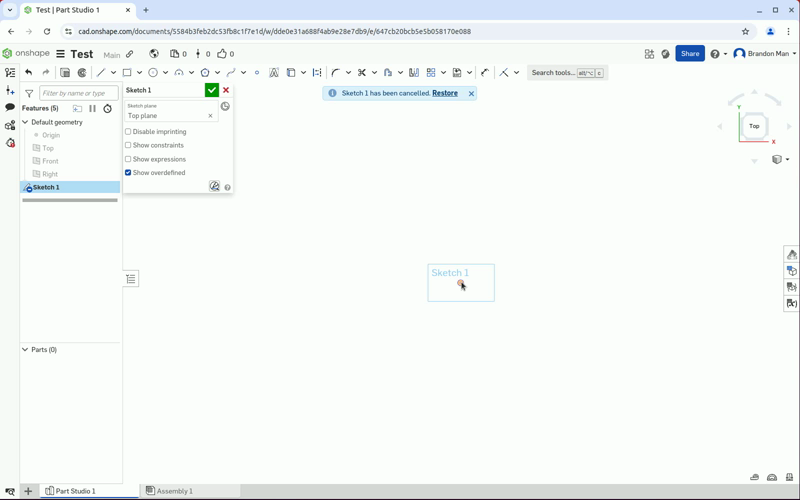
scroll(6)
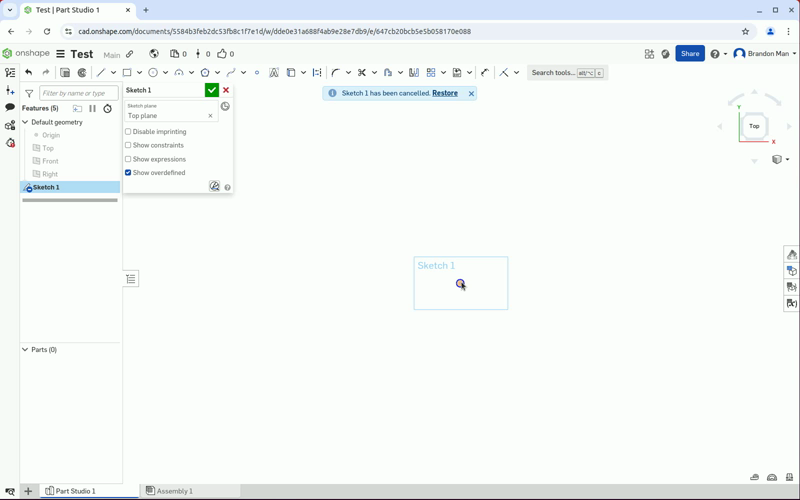
scroll(6)
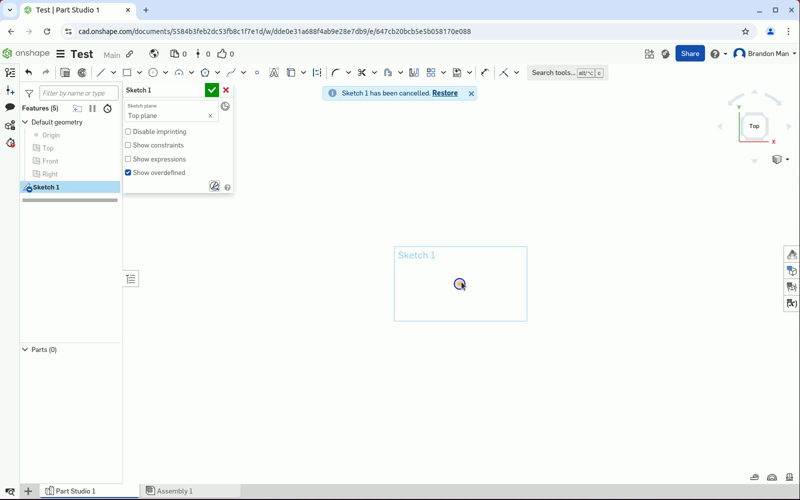
scroll(6)
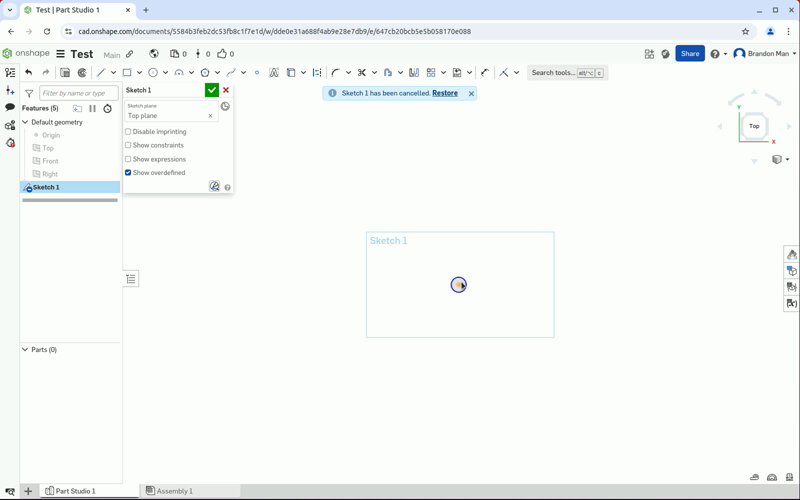
scroll(6)
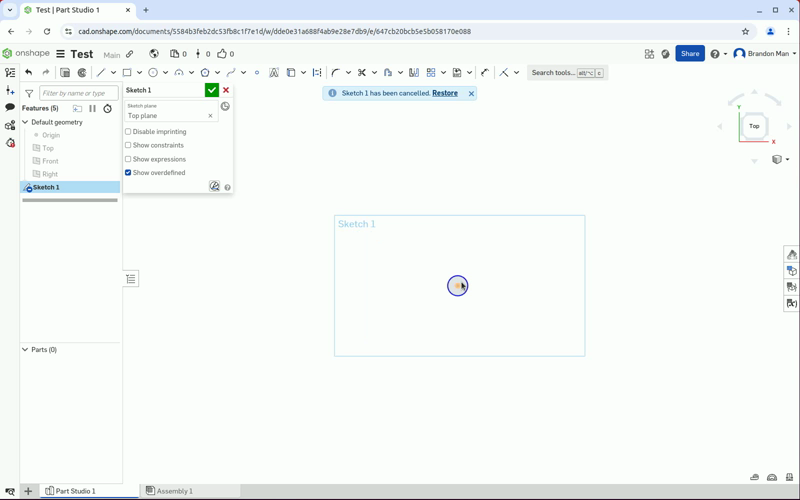
scroll(6)
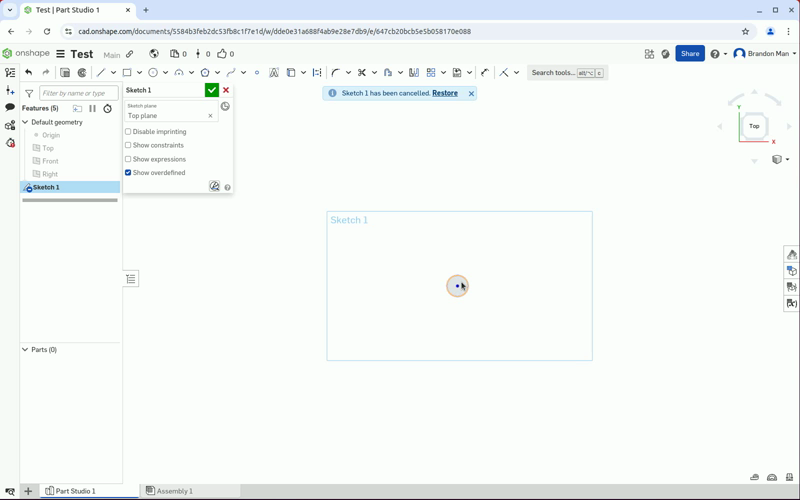
scroll(6)
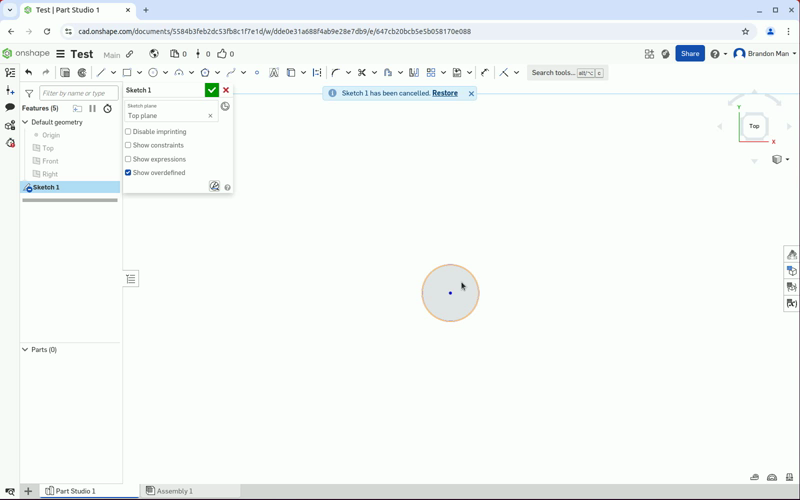
click(461, 281)
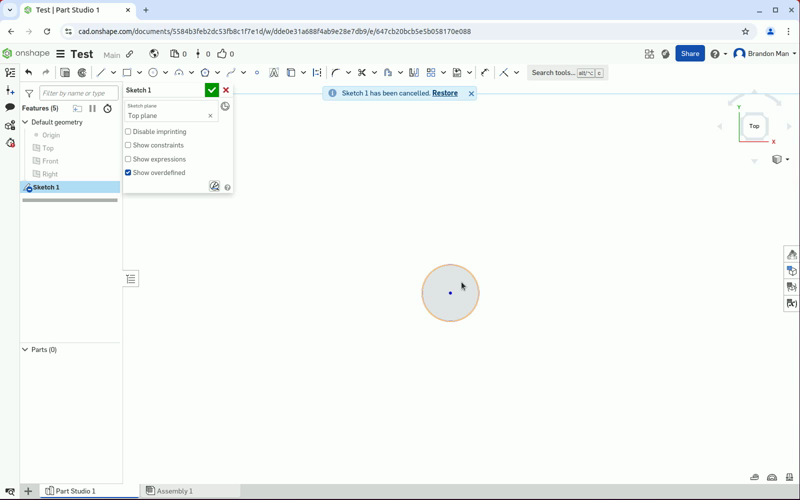
scroll(-6)
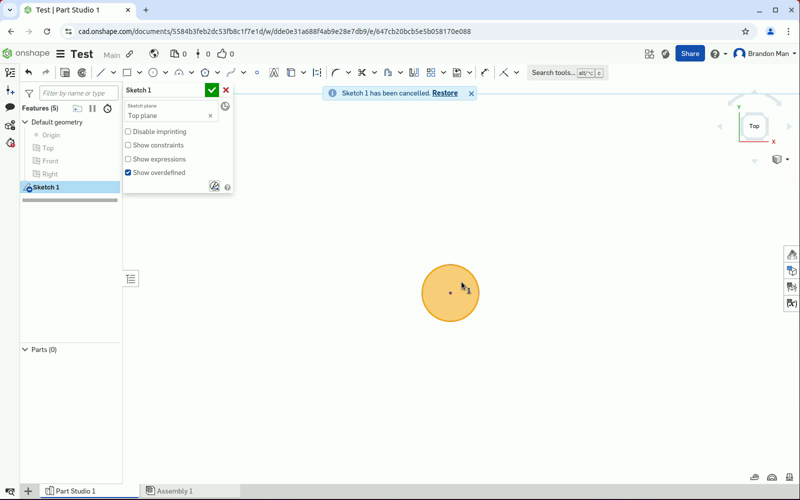
scroll(-6)
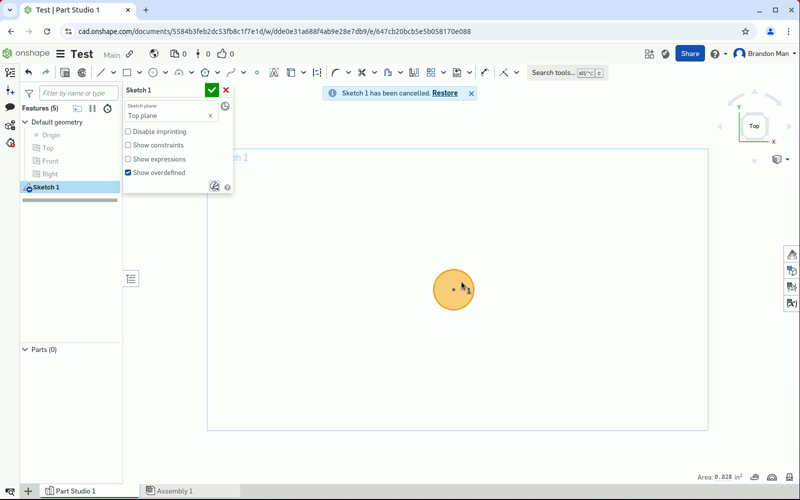
scroll(-6)
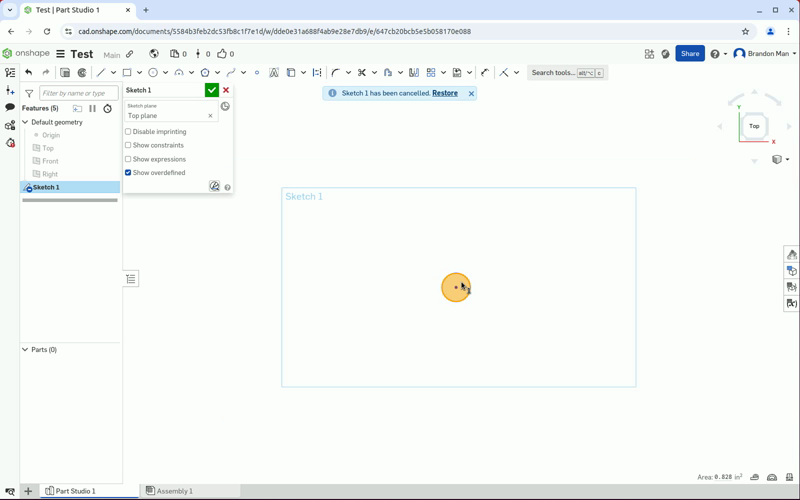
scroll(-6)
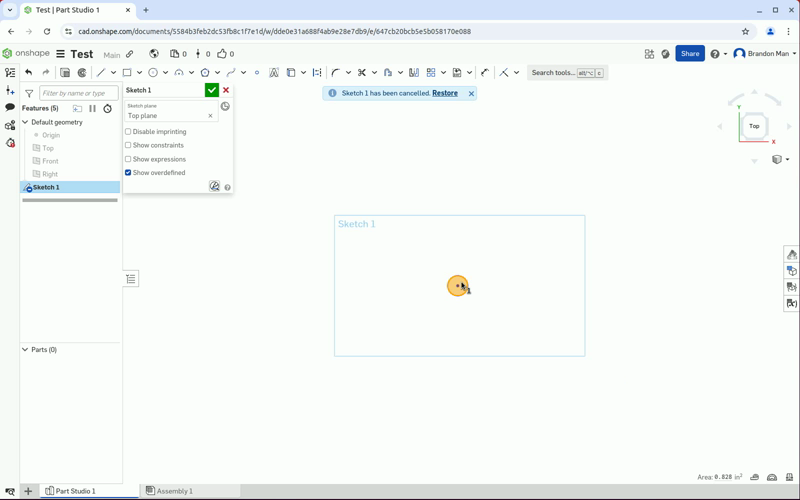
scroll(-6)
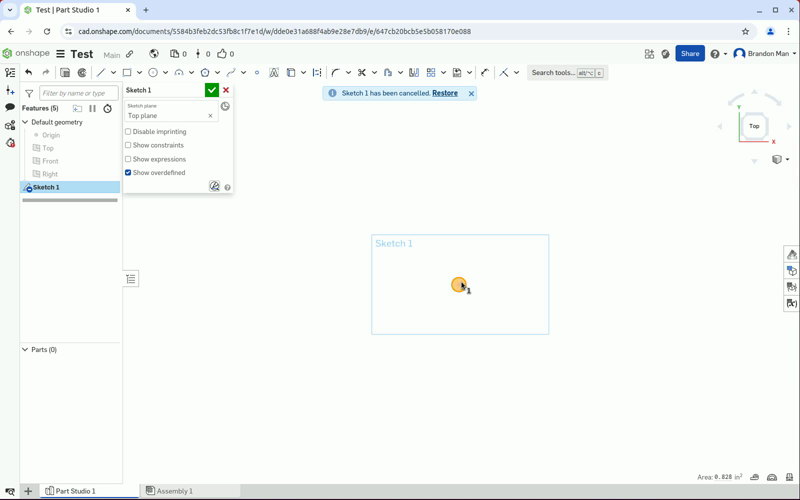
scroll(-6)
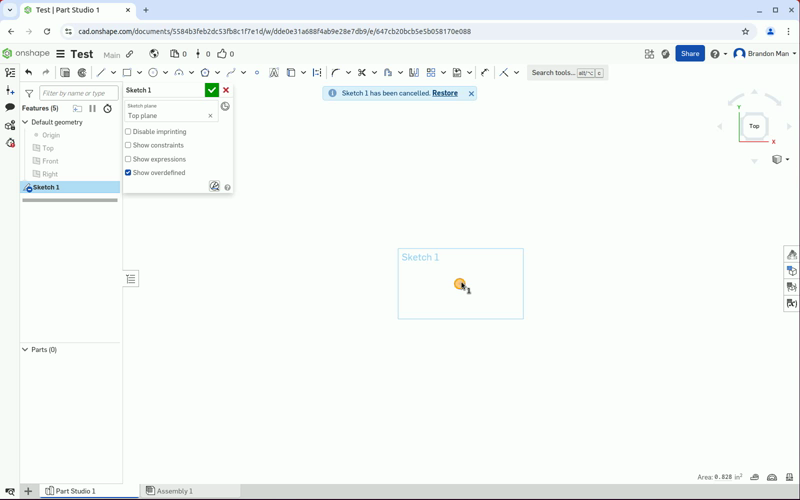
scroll(-6)
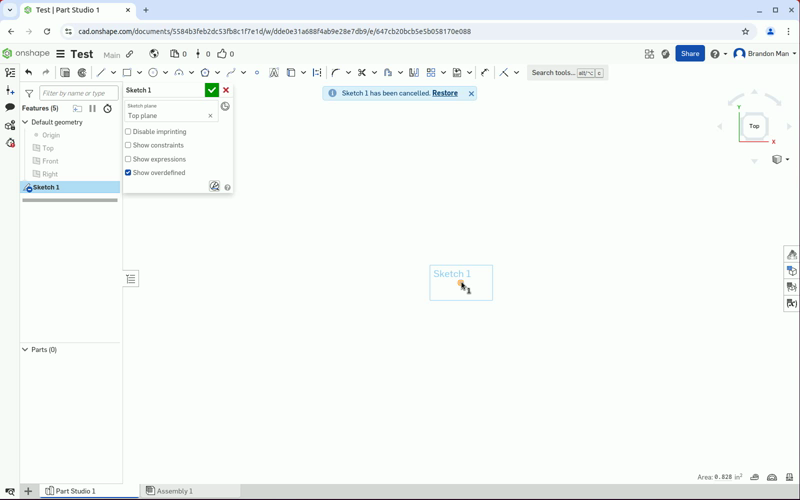
mouse_move(73, 352)
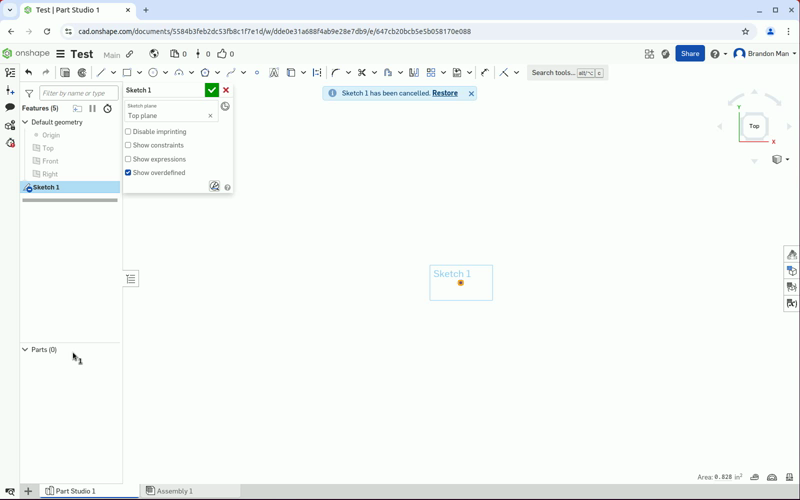
key(shift+y)
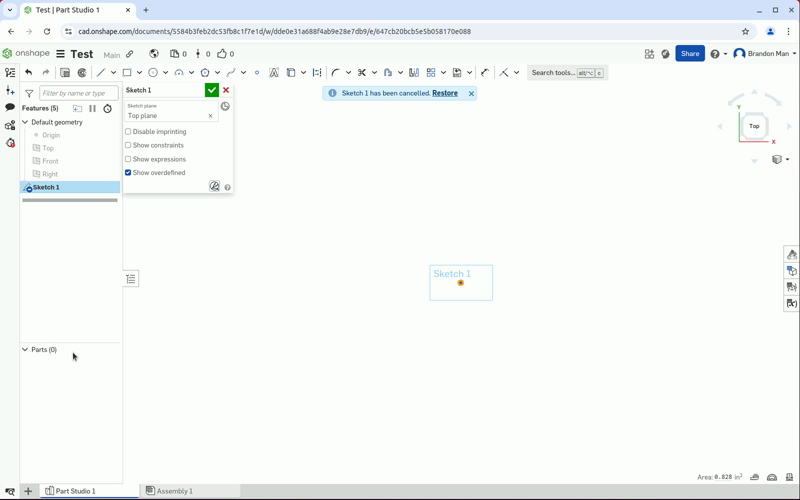
key(shift+e)
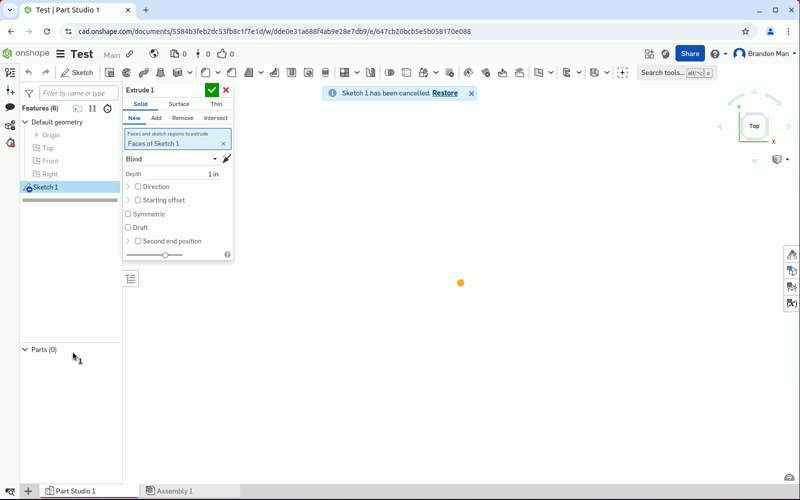
mouse_move(143, 106)
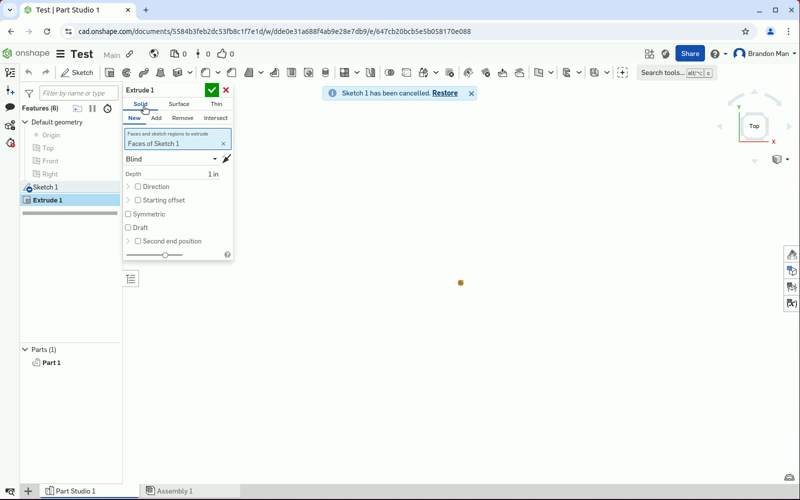
click(143, 106)
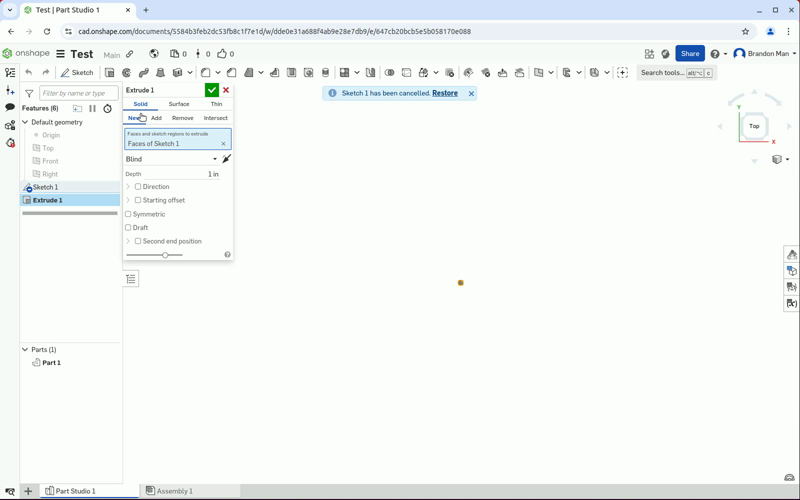
mouse_move(137, 120)
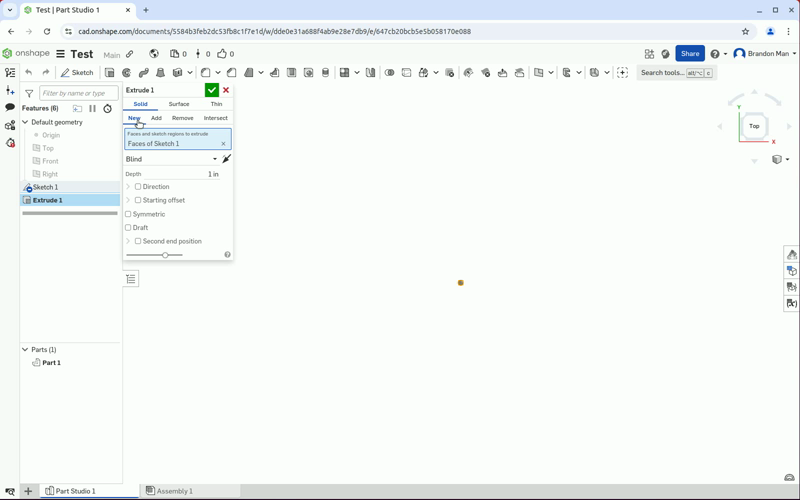
click(137, 120)
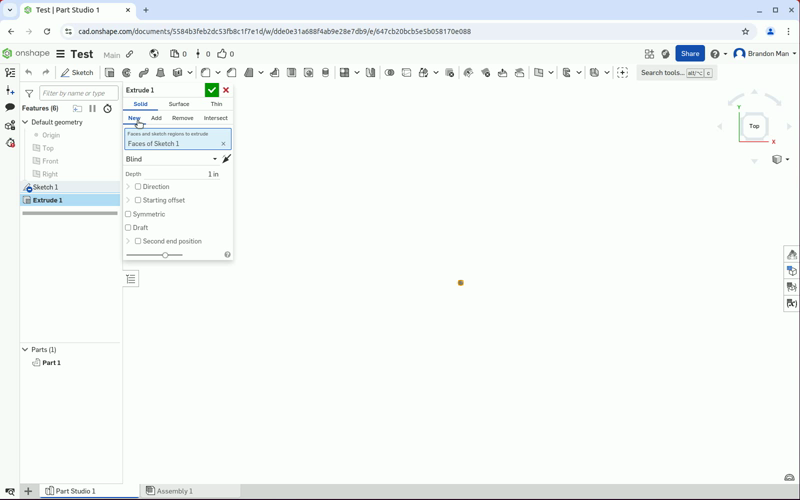
key(tab, 4)
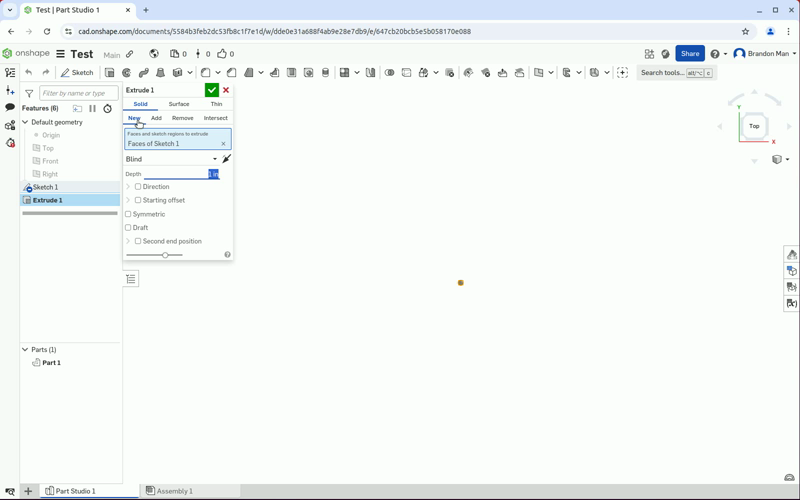
text(23.108)
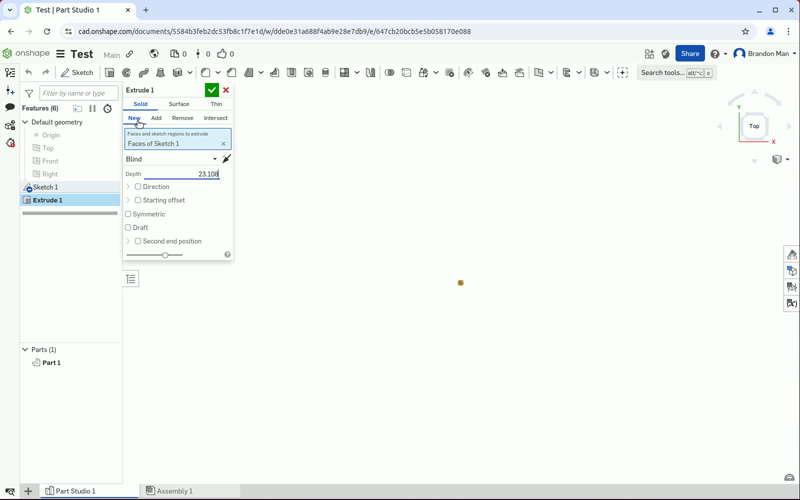
key(enter)
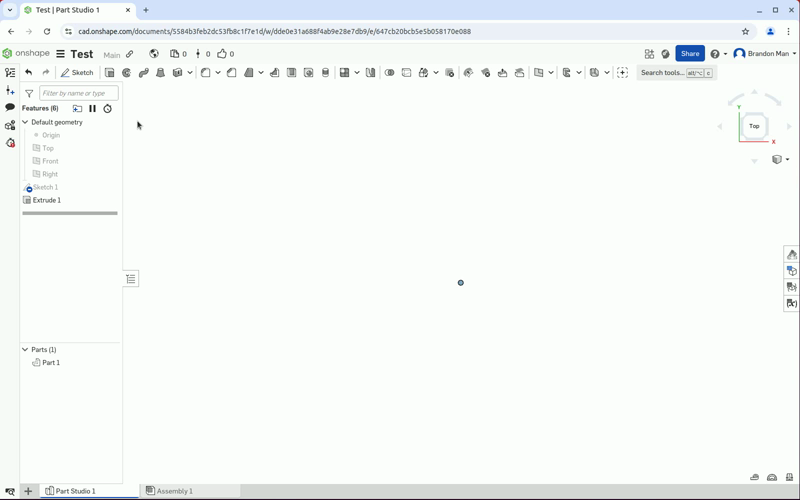
key(shift+h)
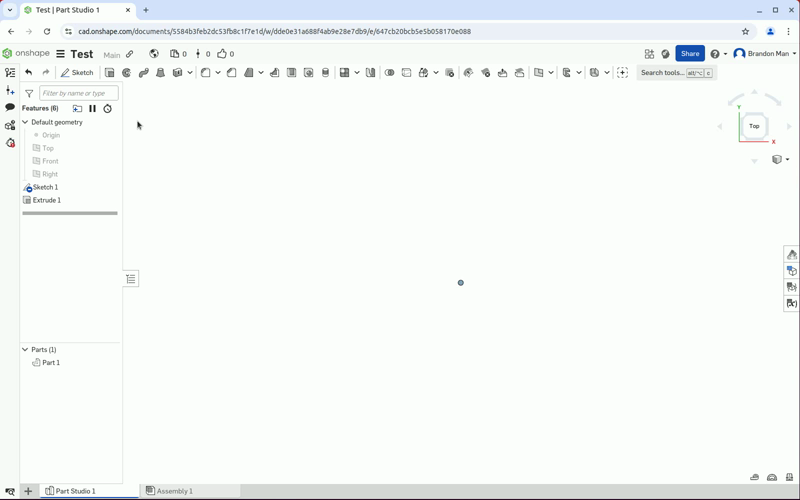
key(shift+h)
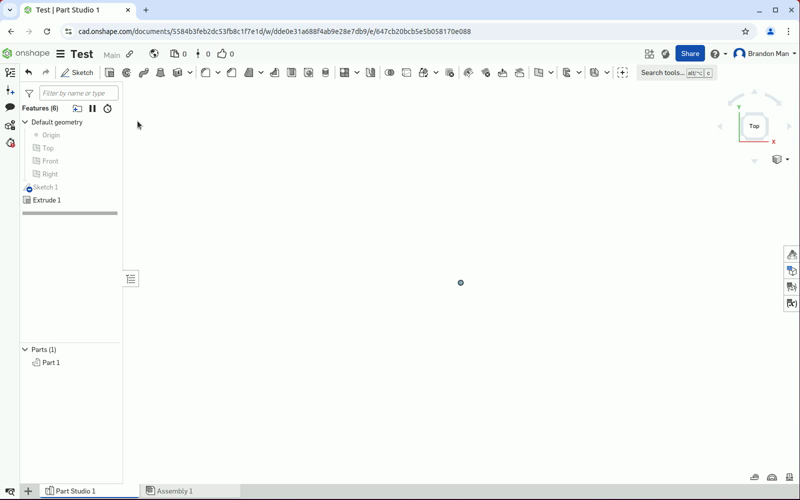
mouse_move(73, 189)
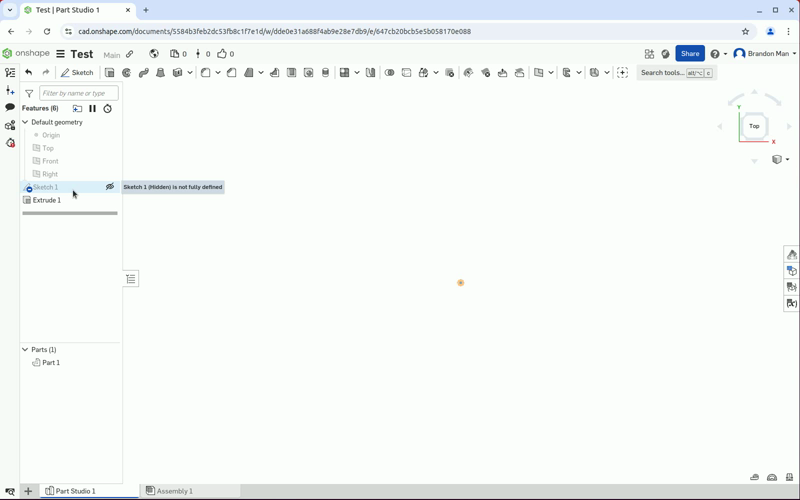
click(73, 189)
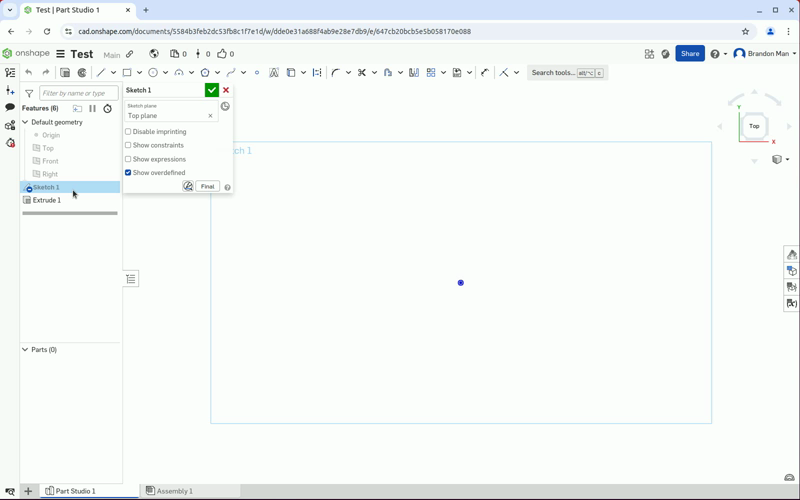
mouse_move(229, 92)
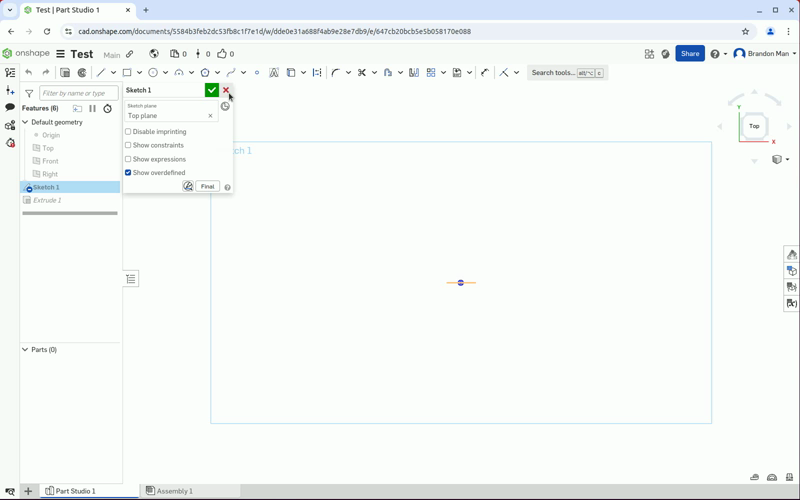
click(229, 92)
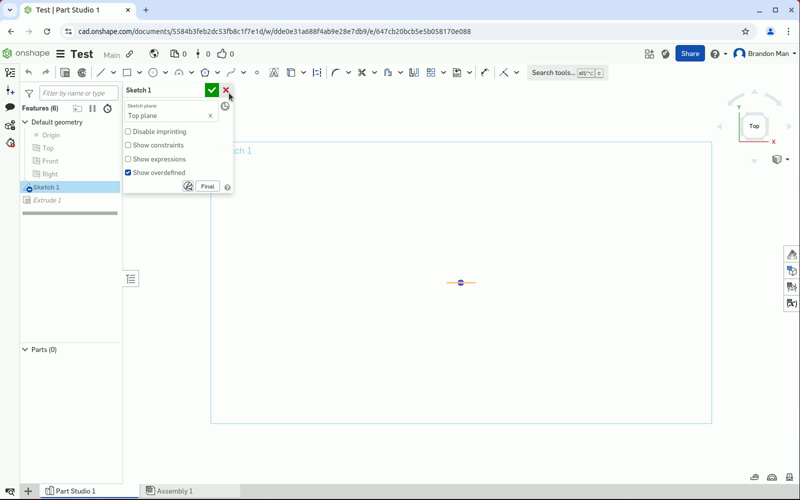
key(shift+s)
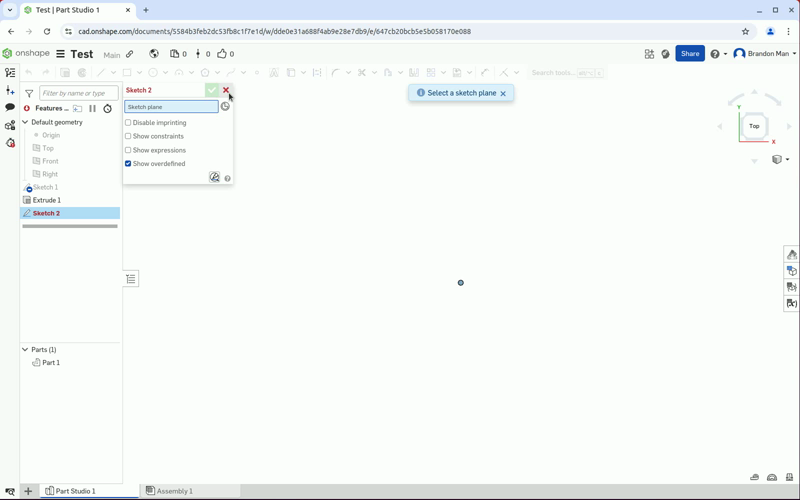
mouse_move(73, 150)
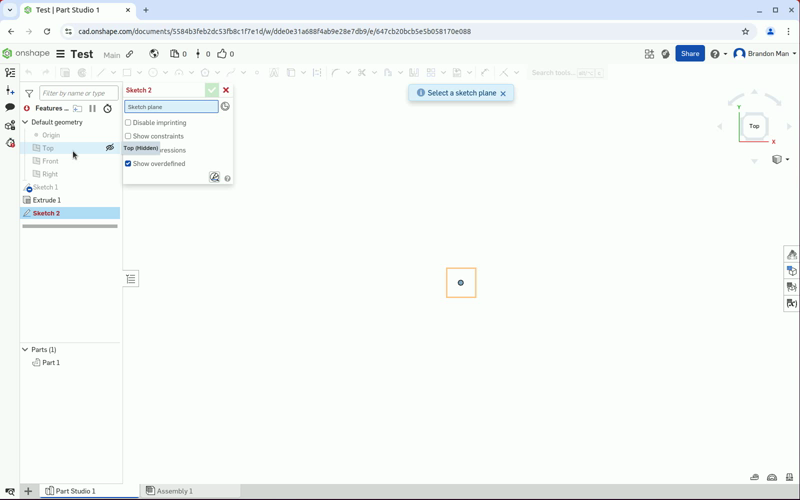
click(73, 150)
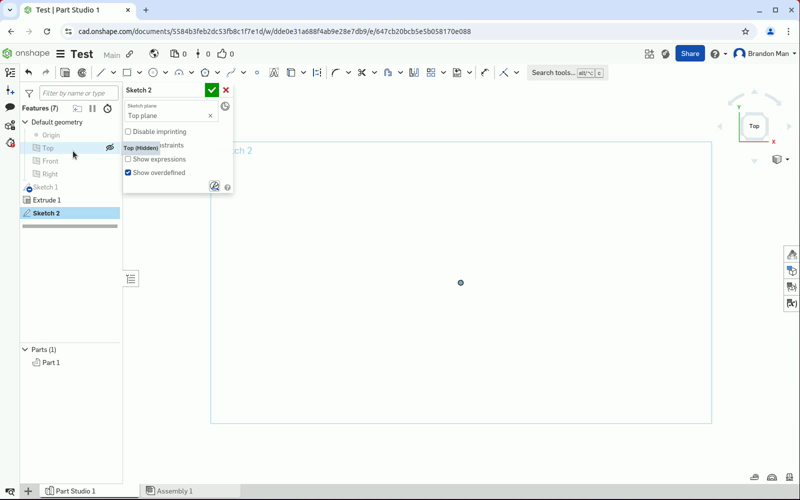
mouse_move(73, 352)
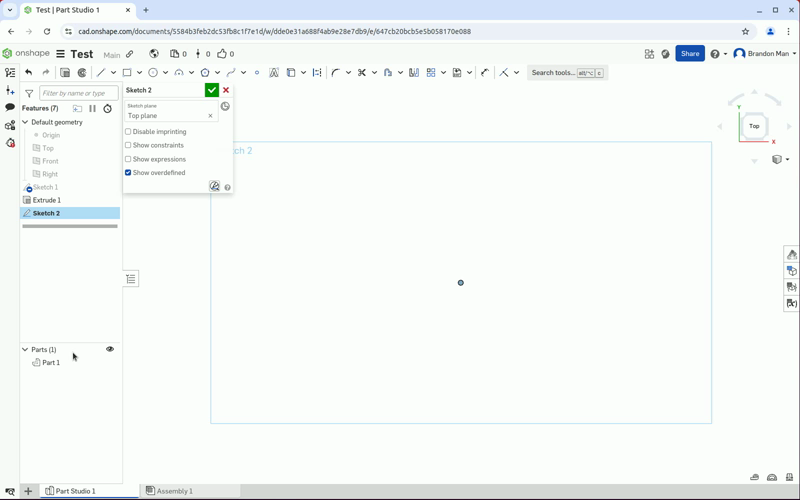
key(y)
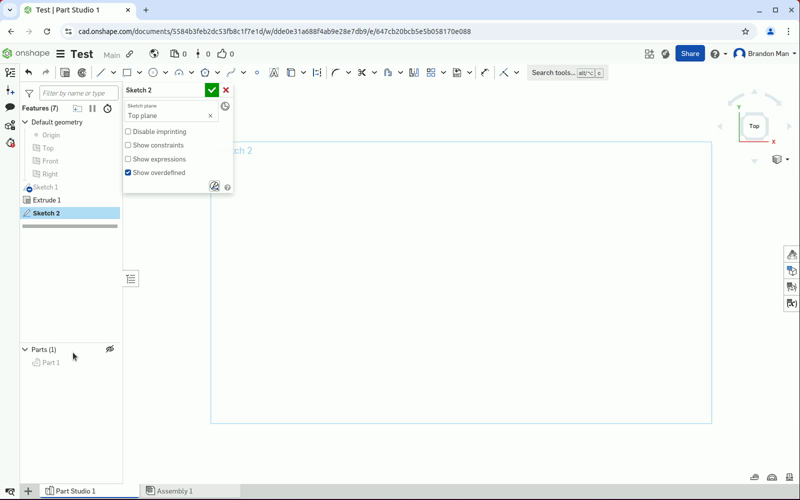
key(c)
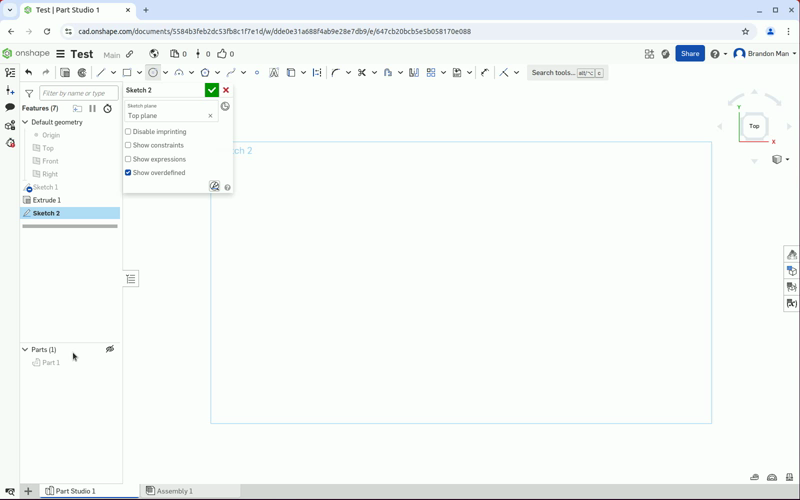
key_down(shift)
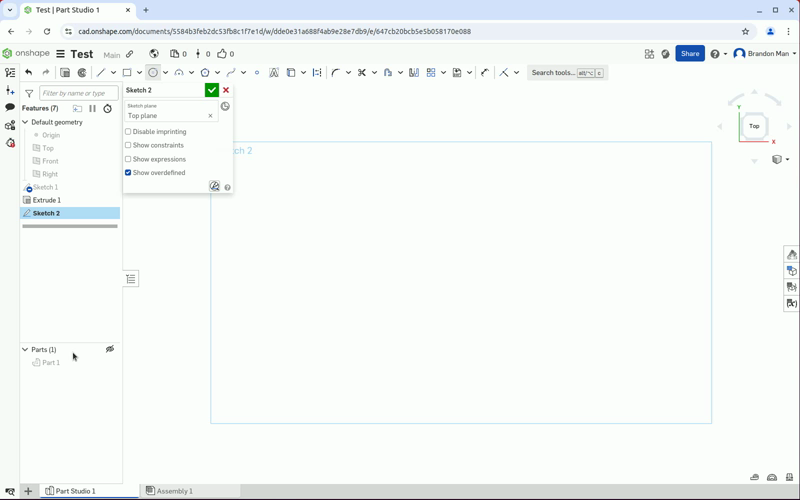
mouse_move(407, 301)
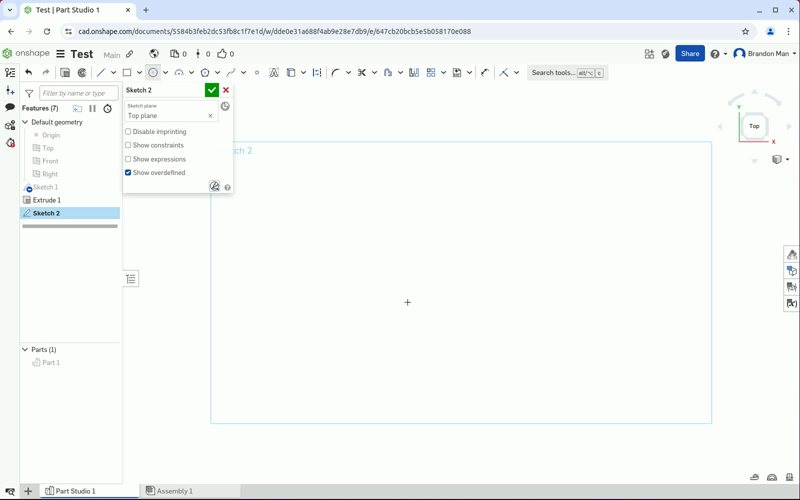
click(407, 301)
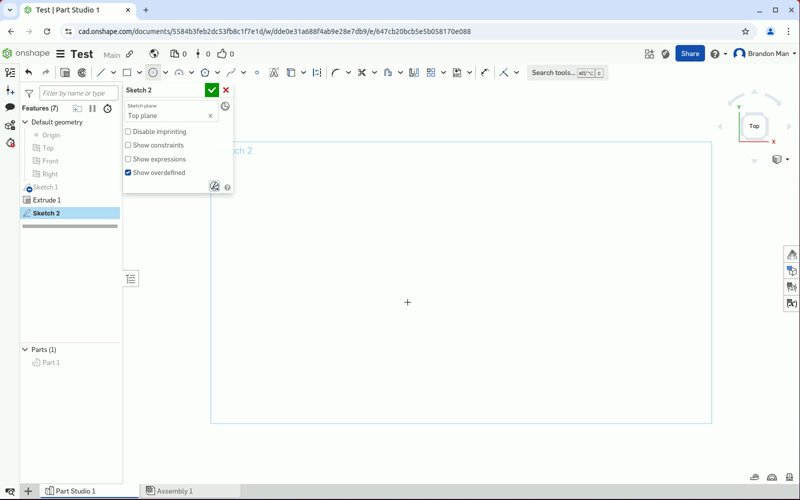
key_up(shift)
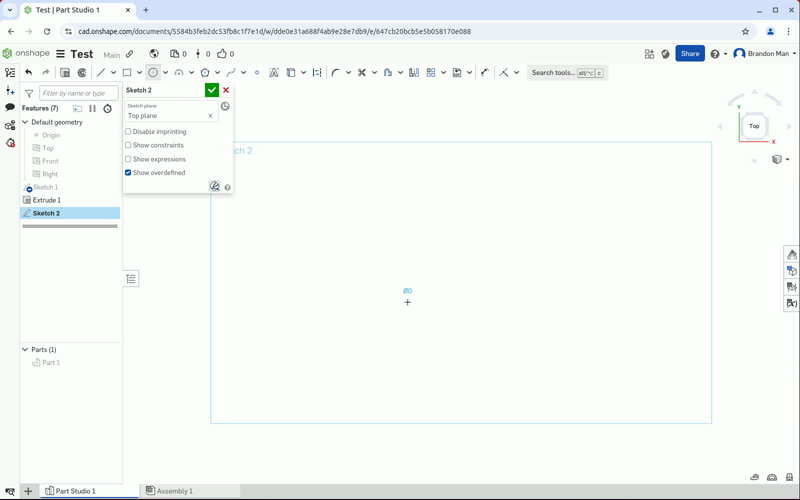
mouse_move(410, 301)
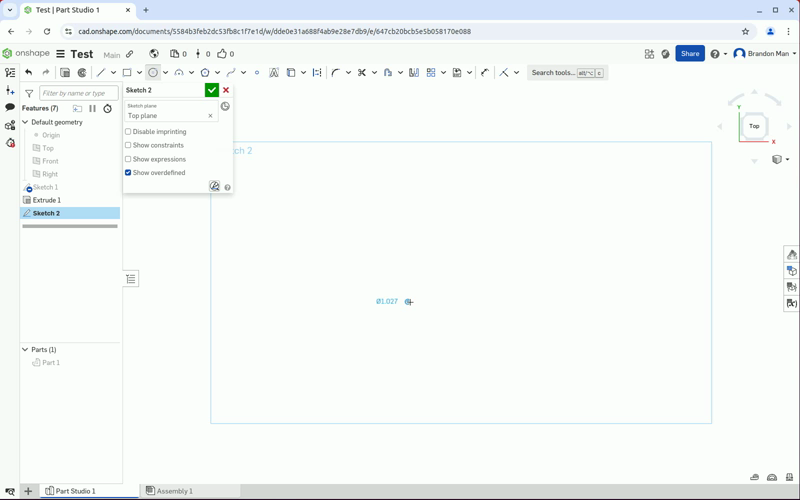
scroll(6)
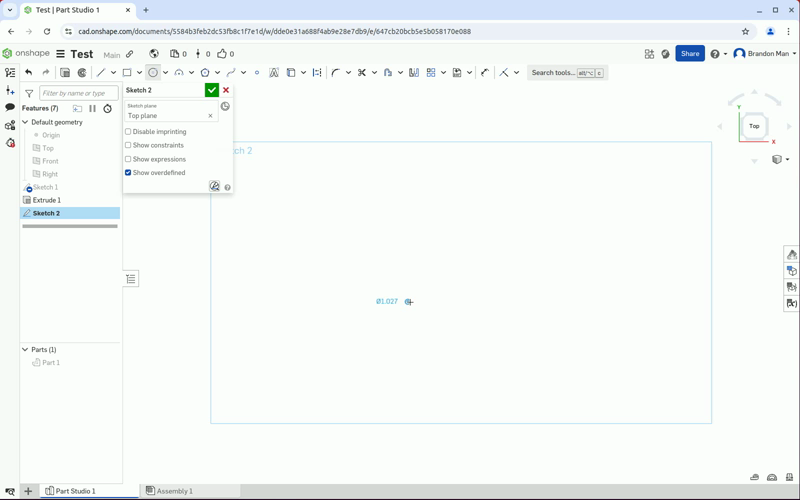
scroll(6)
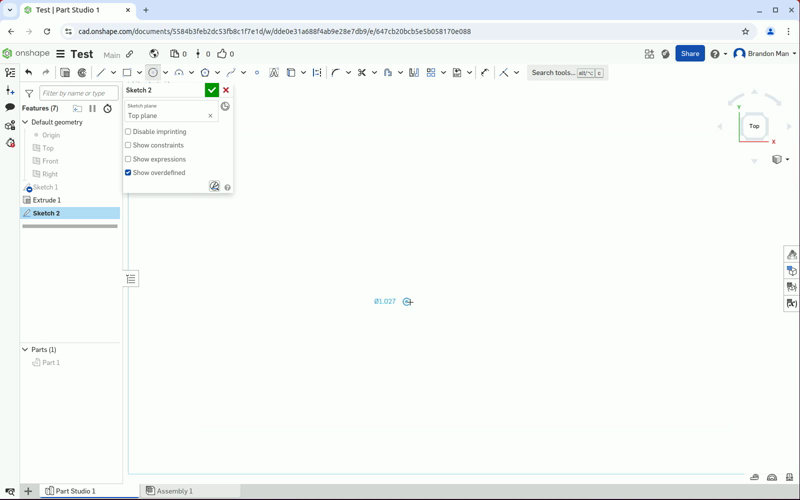
scroll(6)
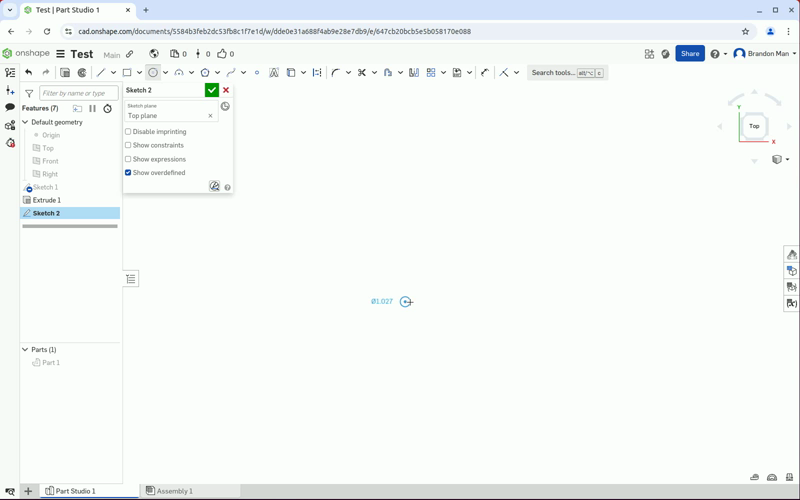
scroll(6)
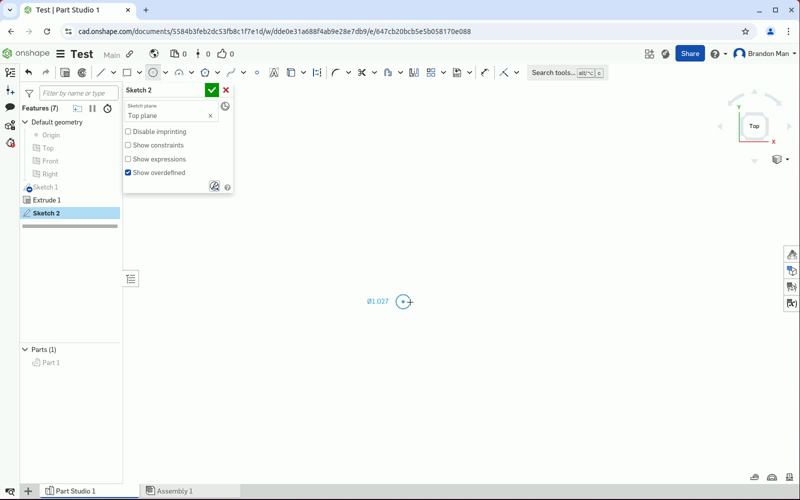
scroll(6)
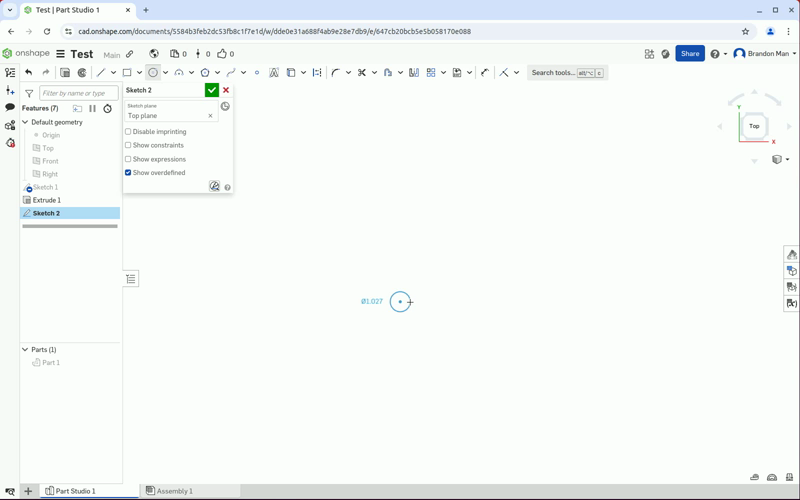
scroll(6)
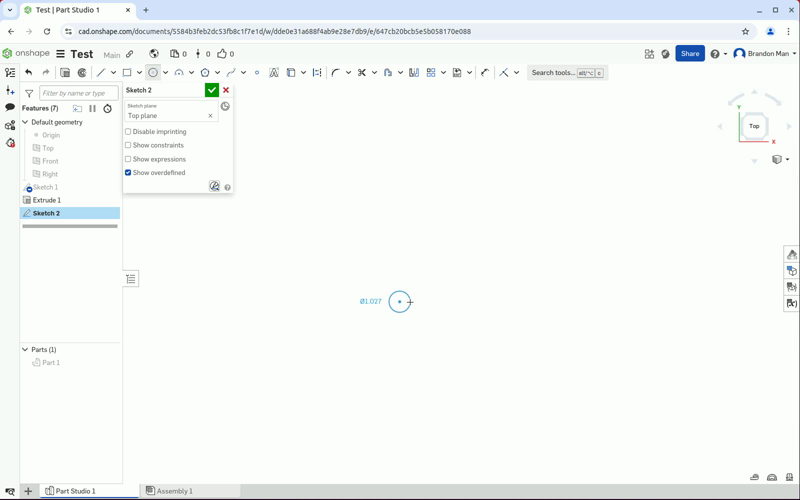
scroll(6)
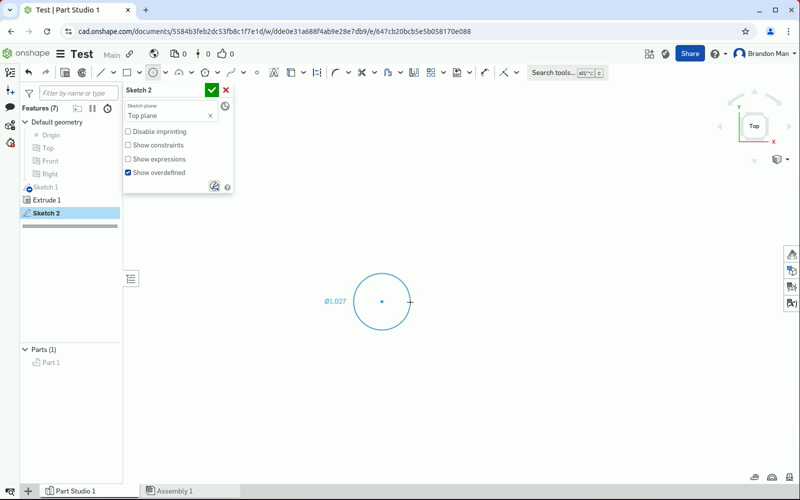
click(410, 301)
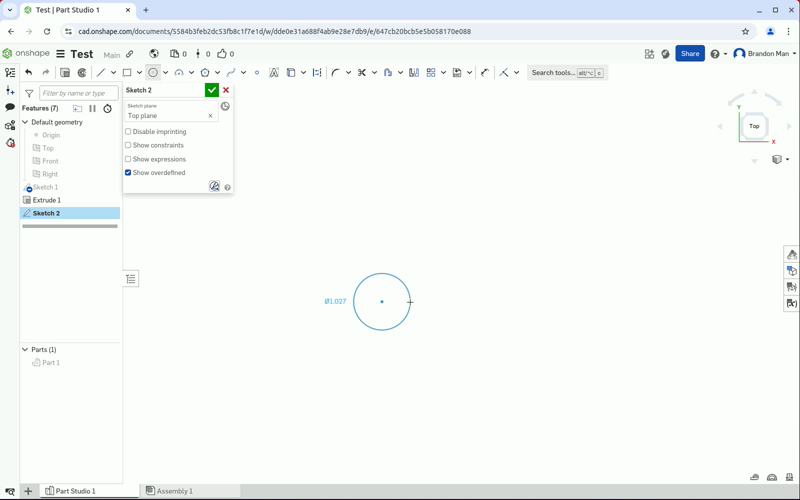
scroll(-6)
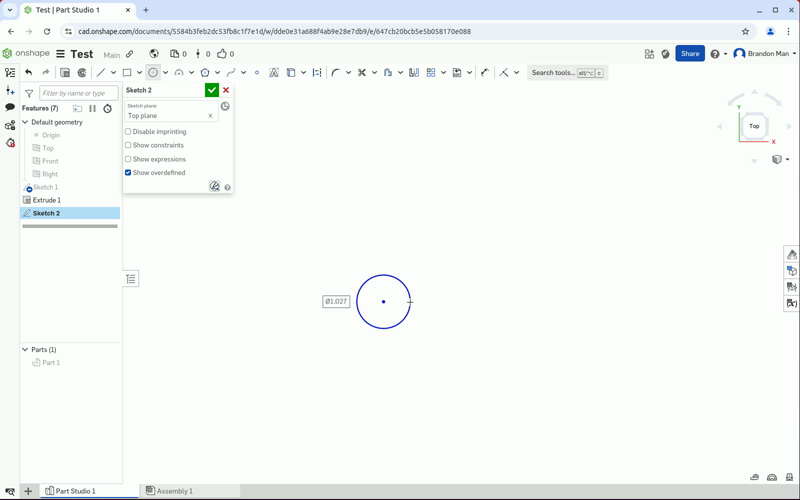
scroll(-6)
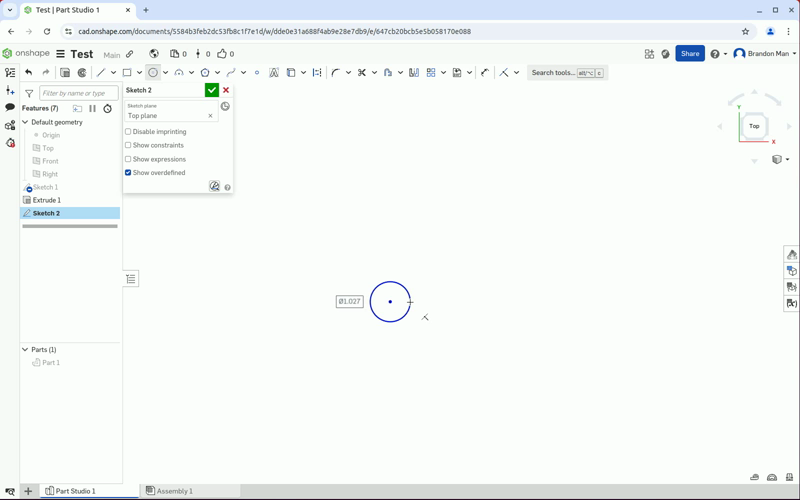
scroll(-6)
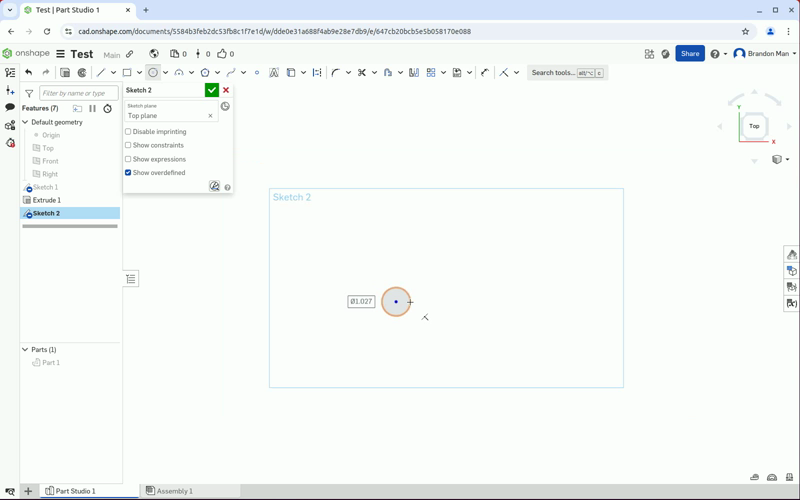
scroll(-6)
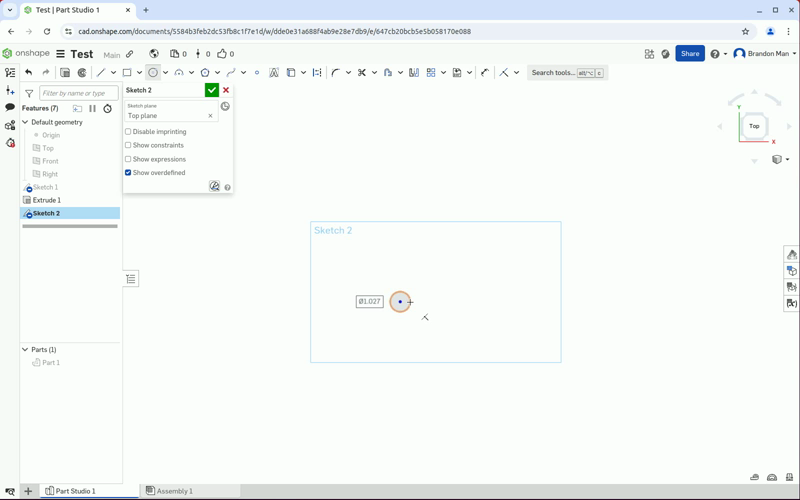
scroll(-6)
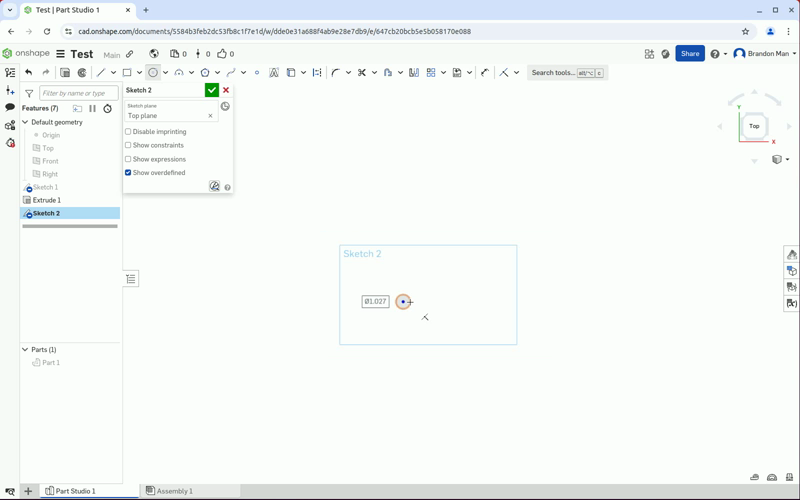
scroll(-6)
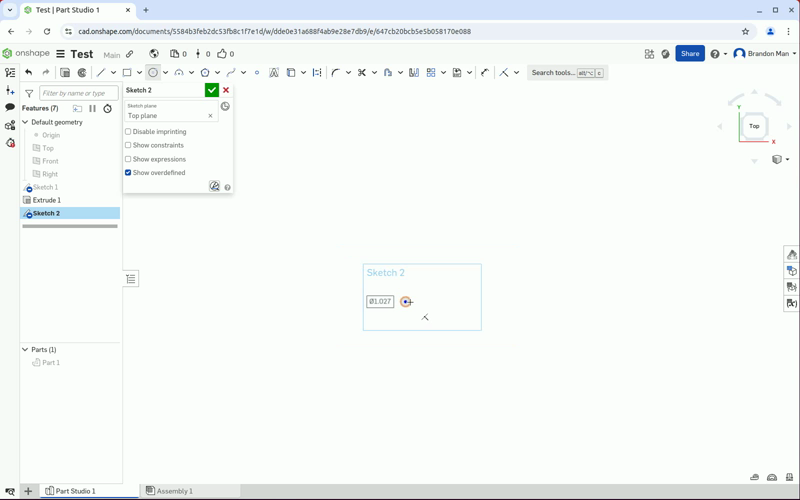
scroll(-6)
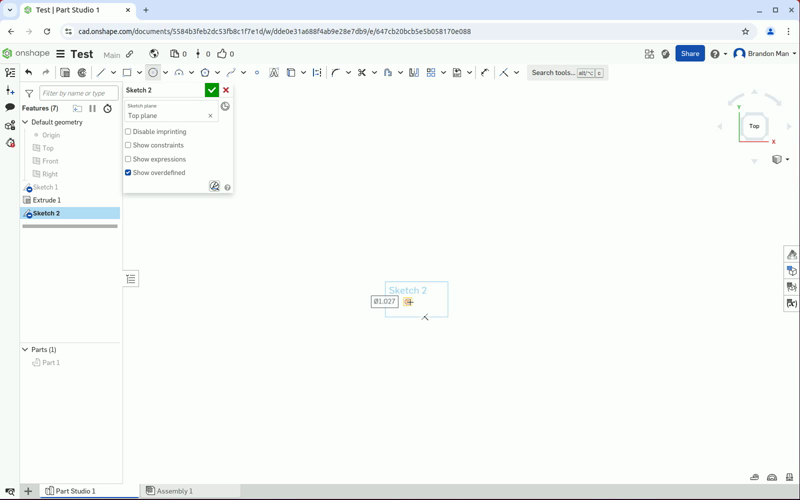
key(esc)
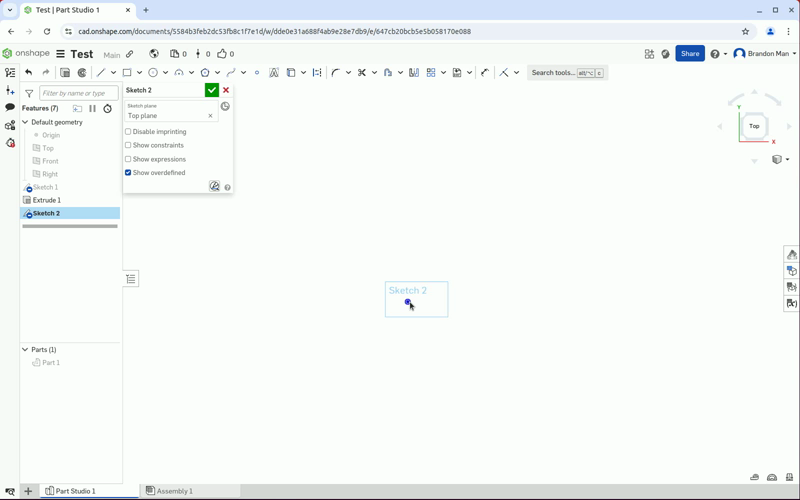
mouse_move(408, 302)
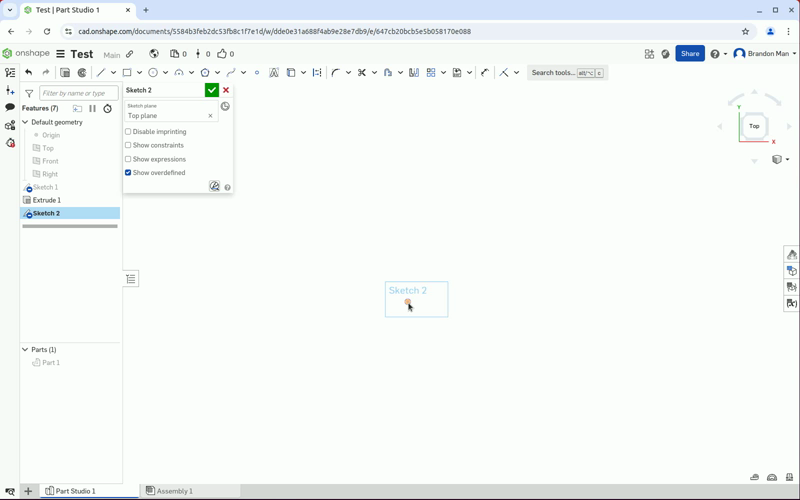
scroll(6)
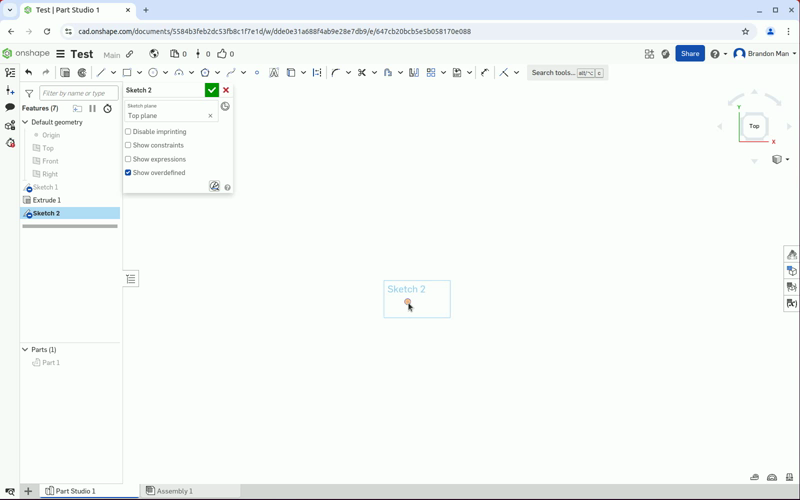
scroll(6)
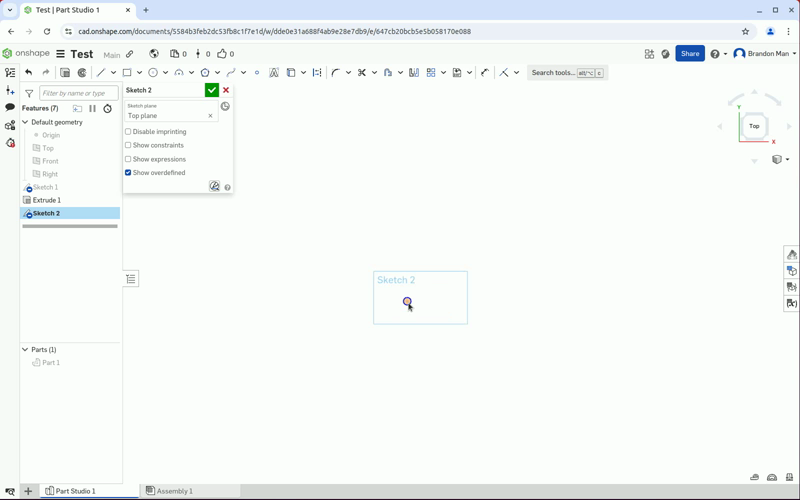
scroll(6)
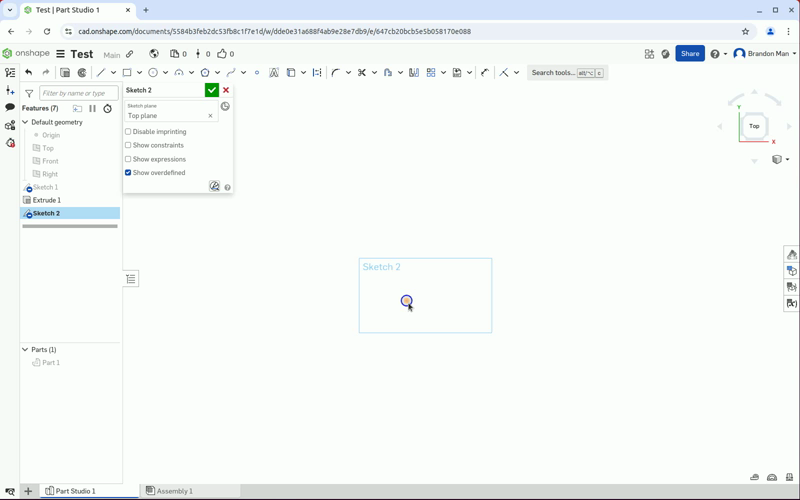
scroll(6)
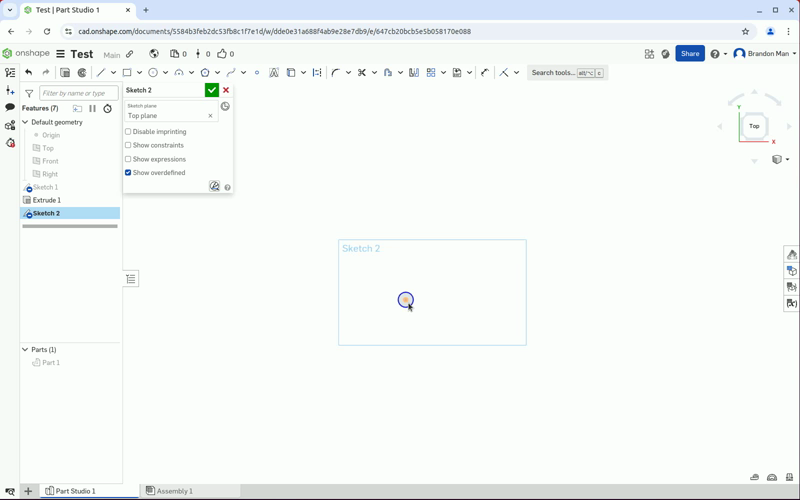
scroll(6)
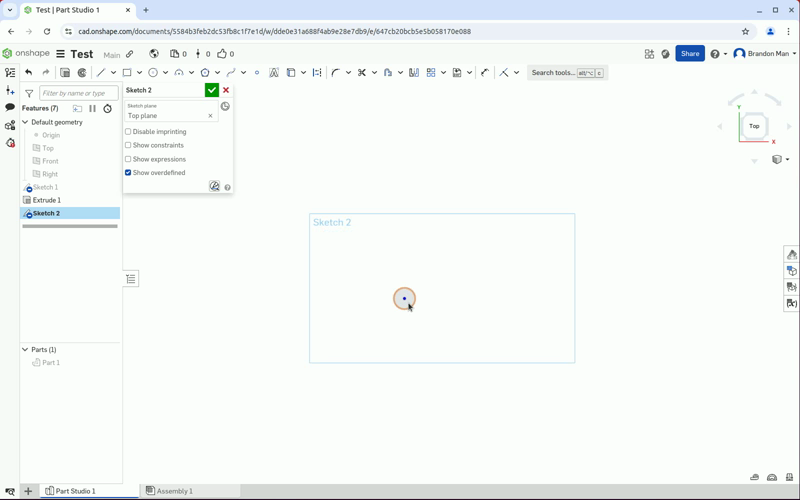
scroll(6)
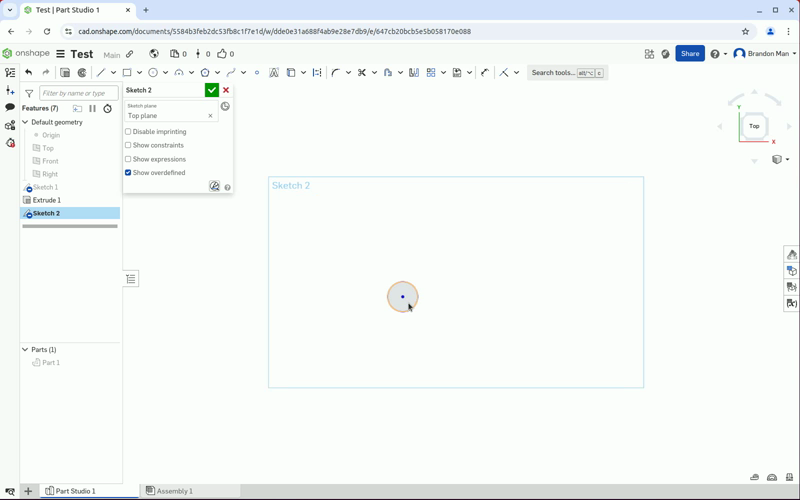
scroll(6)
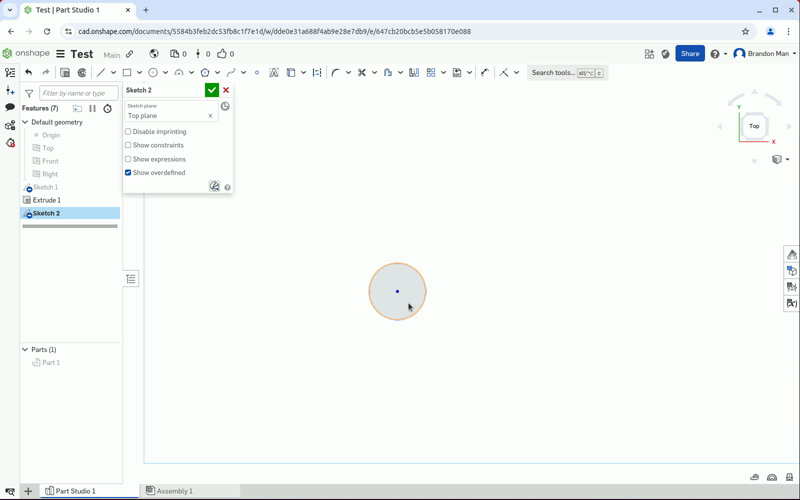
click(408, 302)
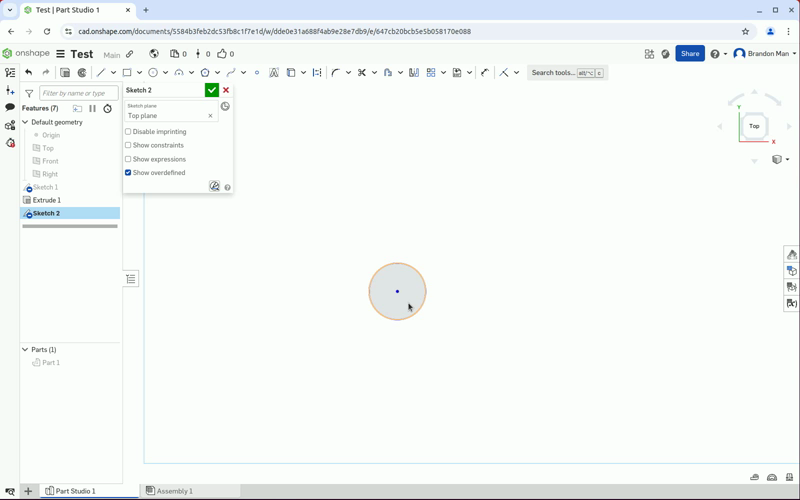
scroll(-6)
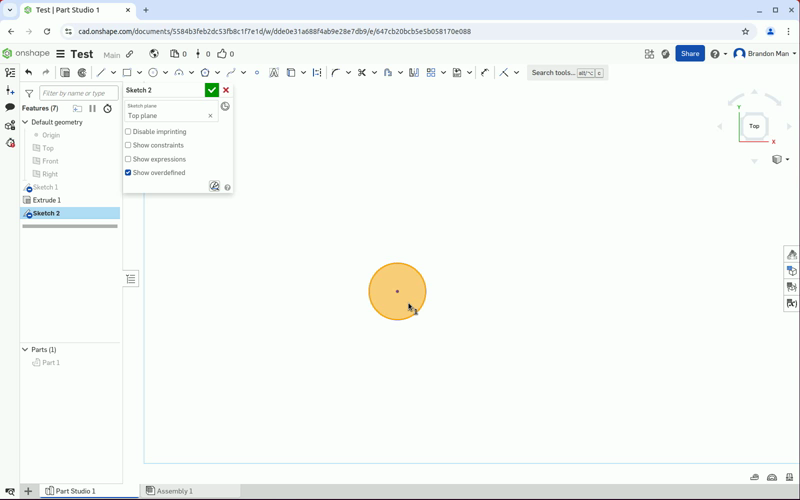
scroll(-6)
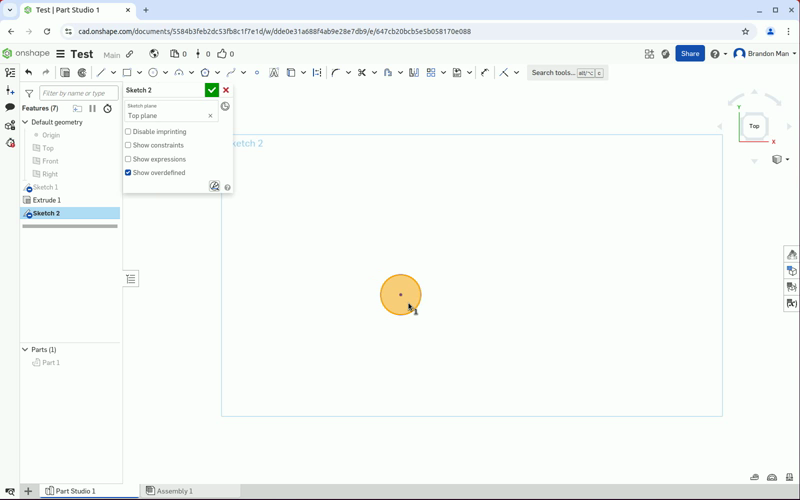
scroll(-6)
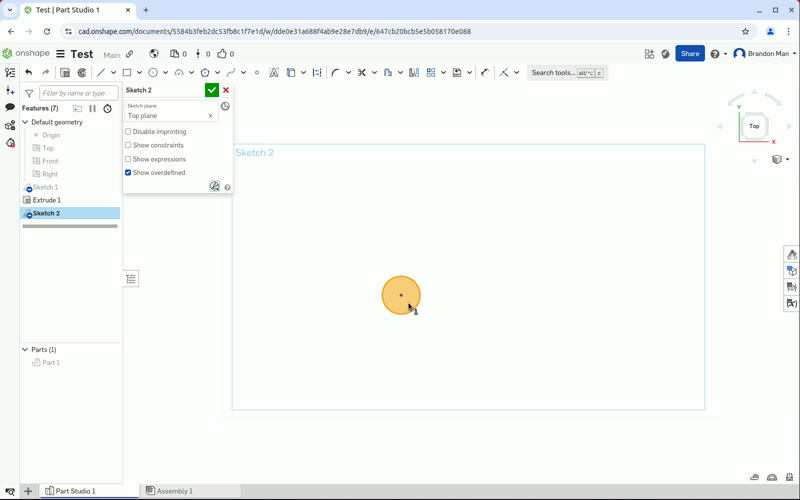
scroll(-6)
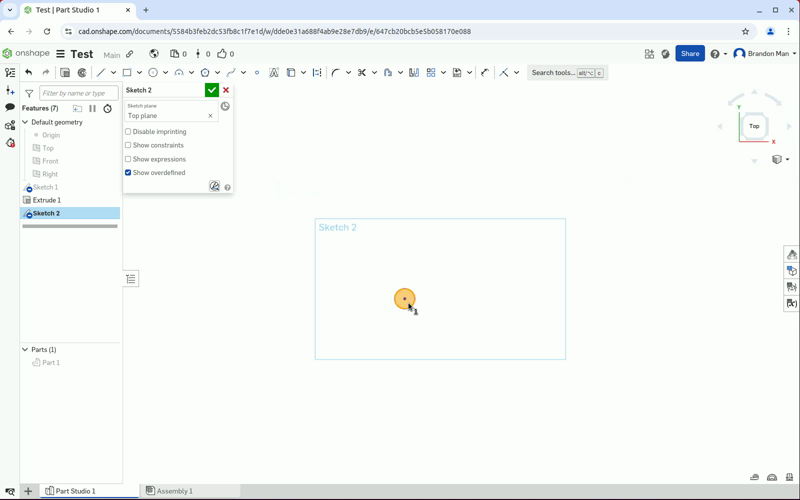
scroll(-6)
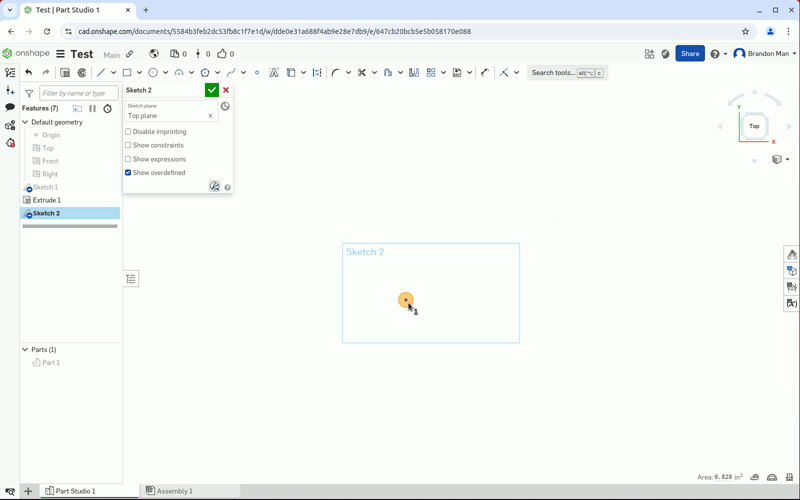
scroll(-6)
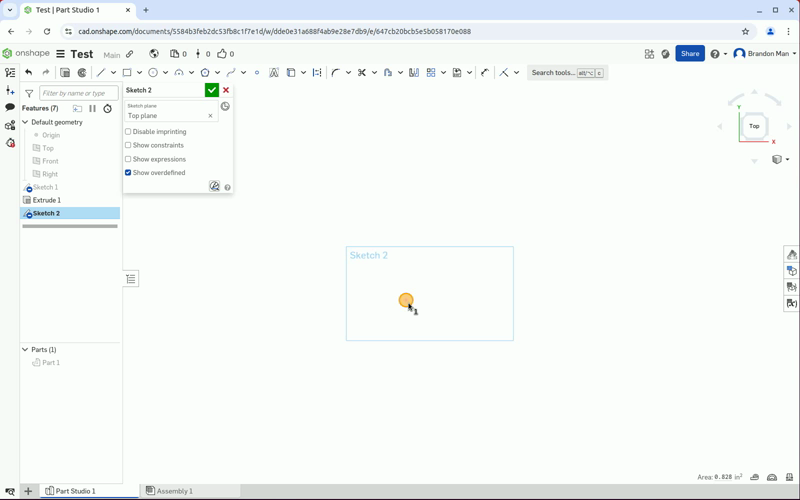
scroll(-6)
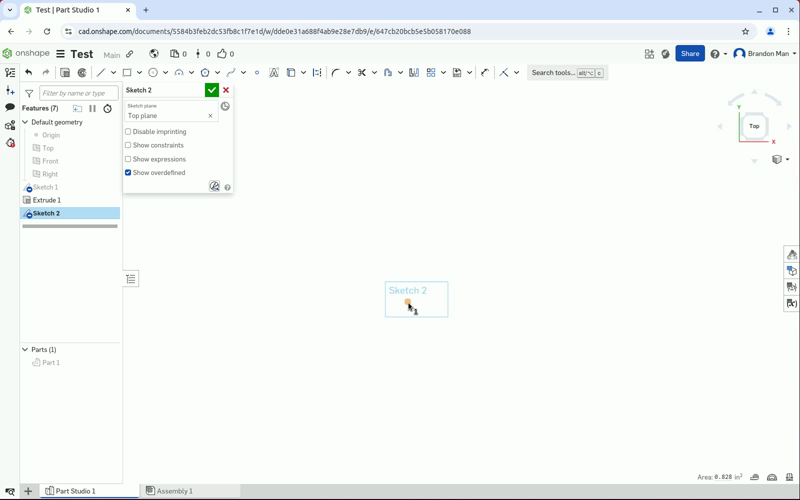
mouse_move(73, 352)
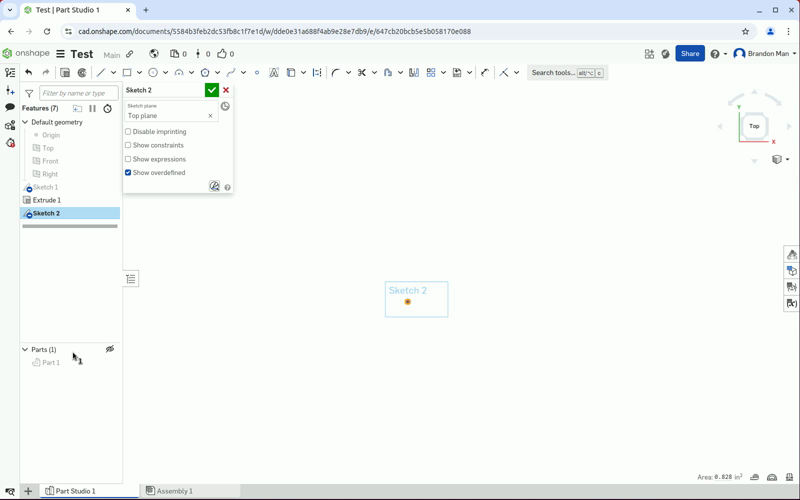
key(shift+y)
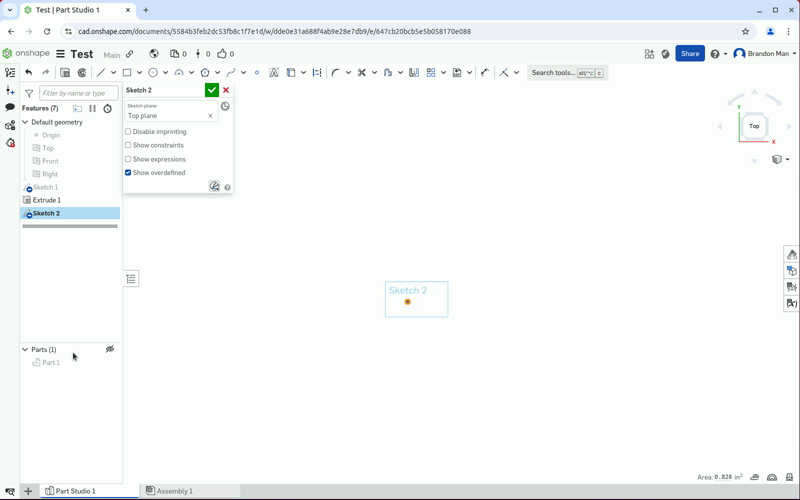
key(shift+e)
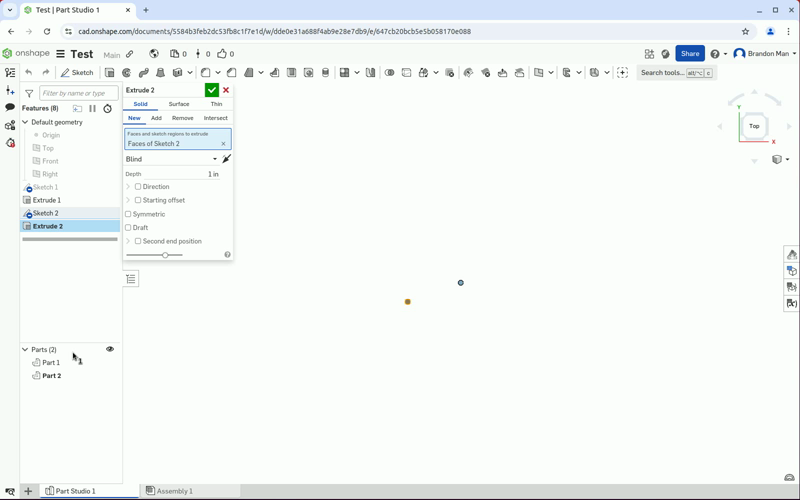
mouse_move(143, 106)
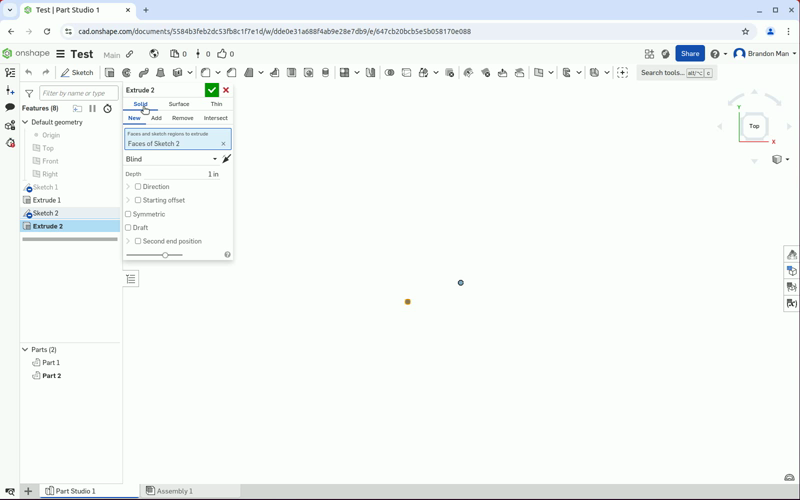
click(143, 106)
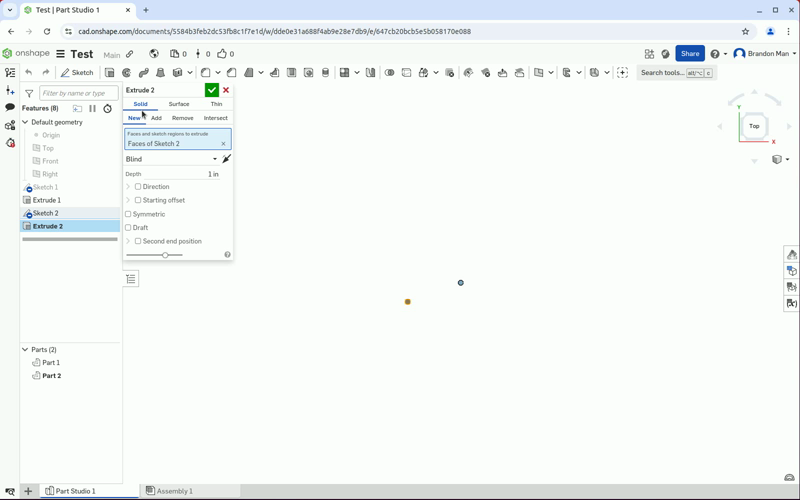
mouse_move(137, 120)
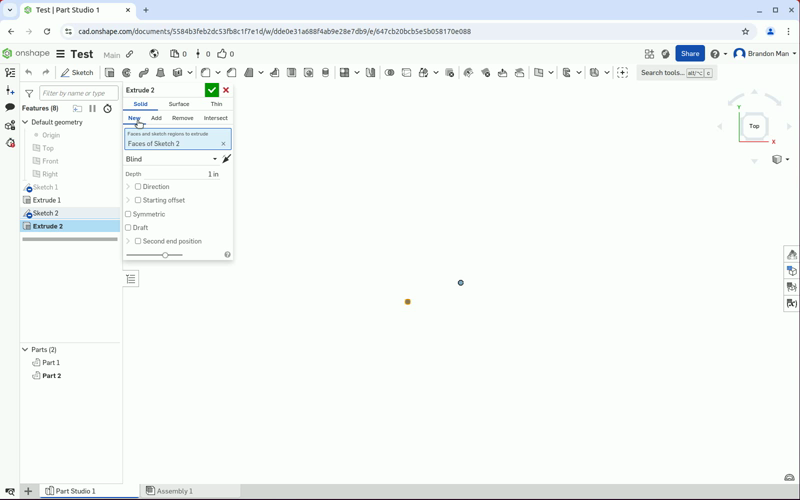
click(137, 120)
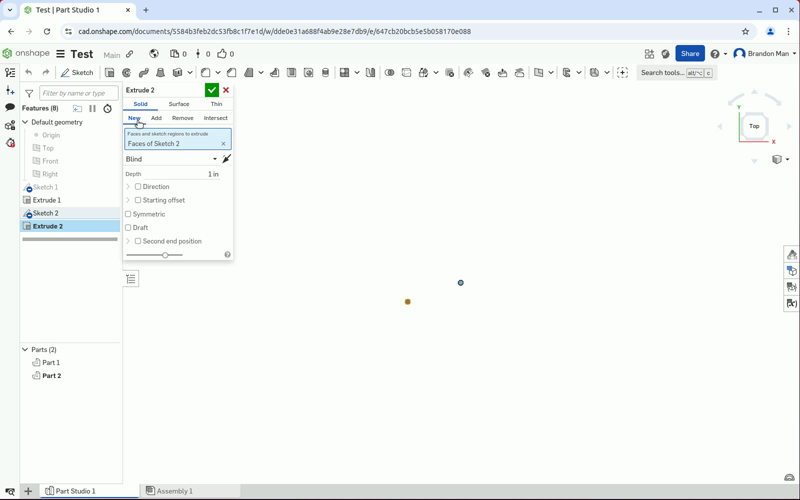
key(tab, 4)
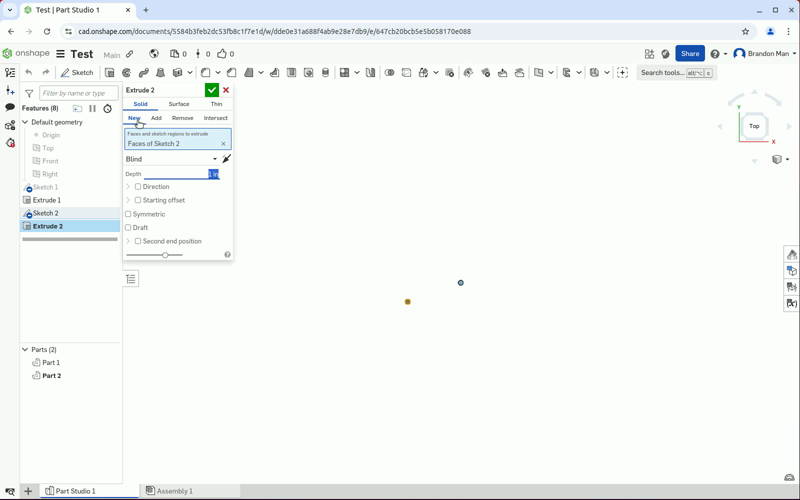
text(16.85)
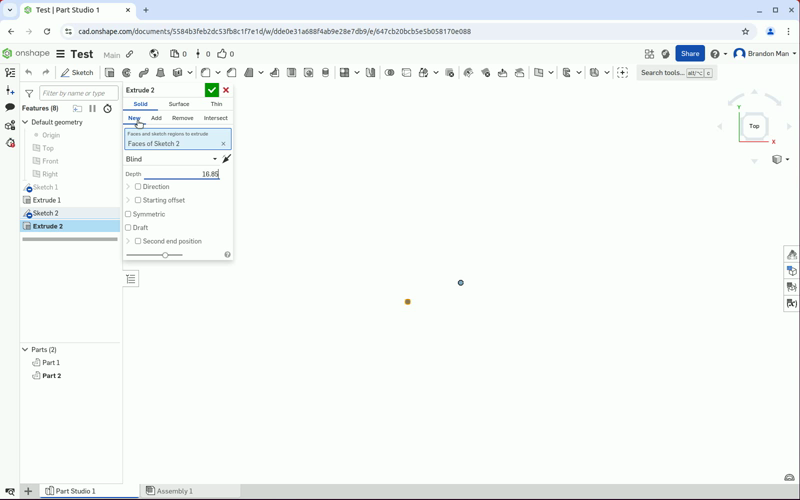
key(enter)
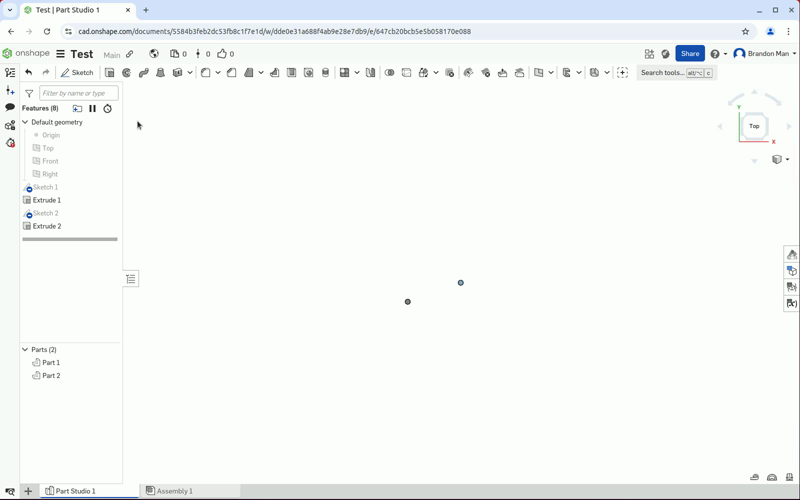
key(shift+h)
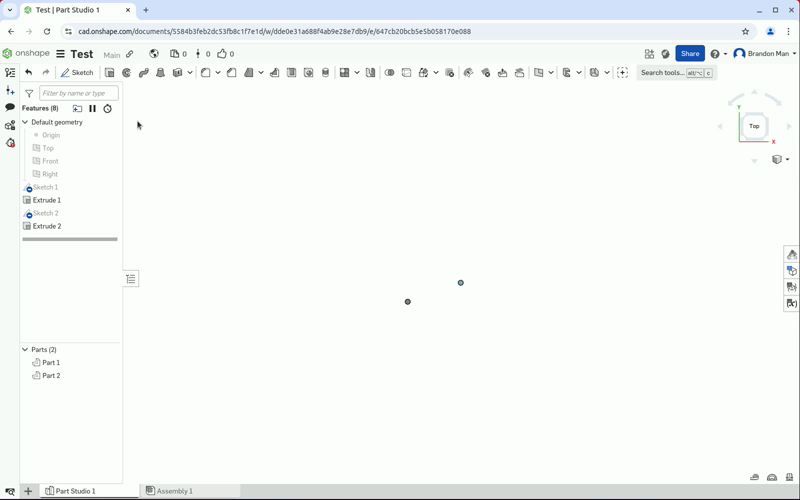
key(shift+h)
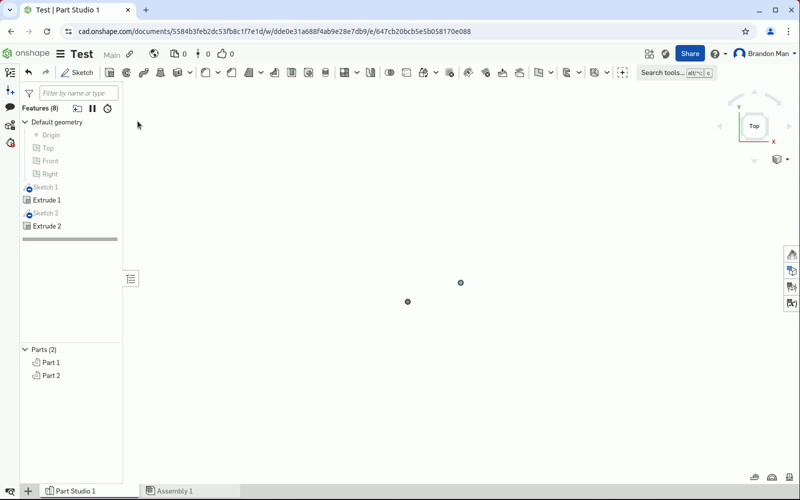
mouse_move(73, 189)
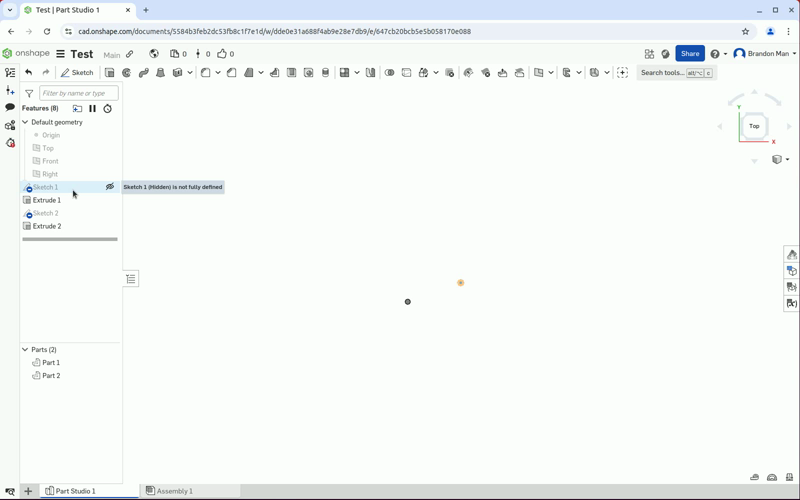
click(73, 189)
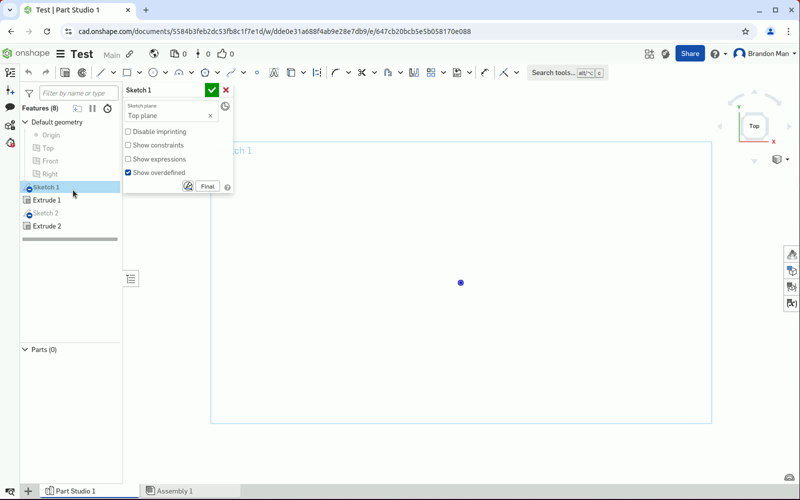
mouse_move(229, 92)
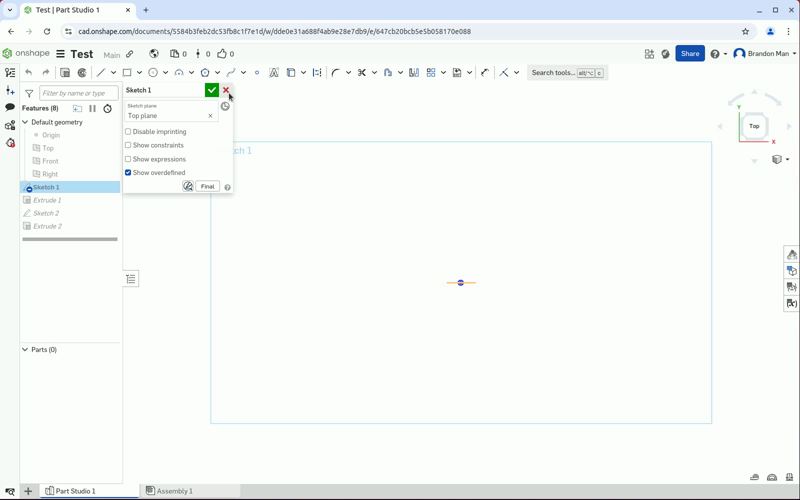
click(229, 92)
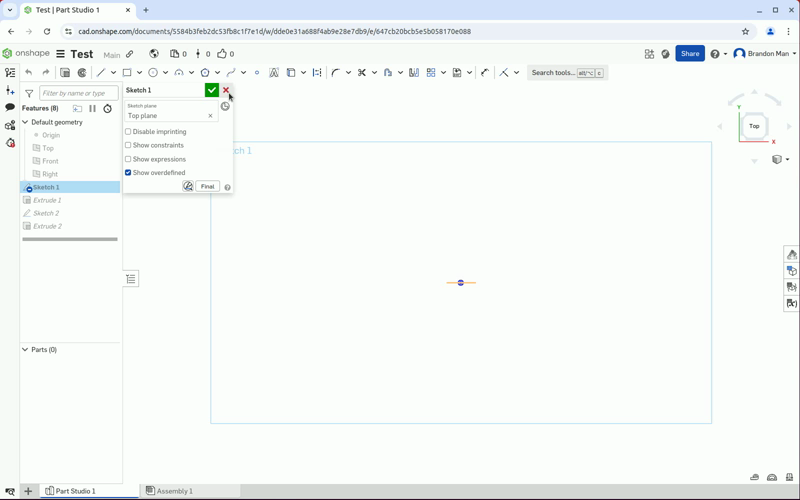
key(shift+s)
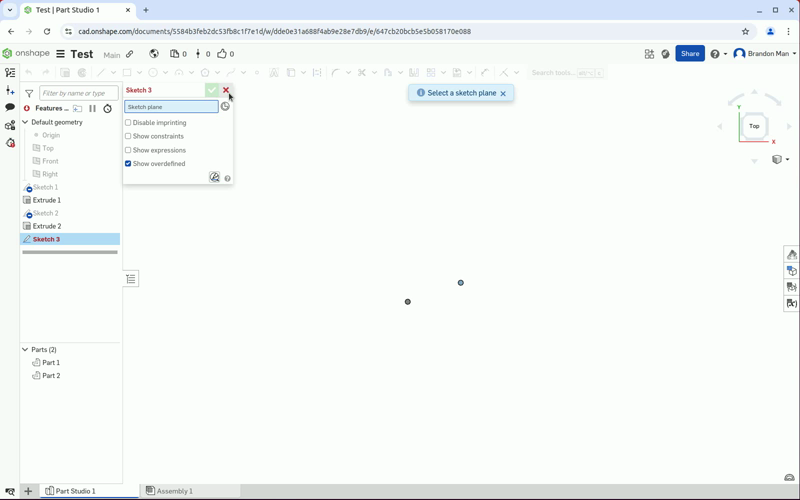
mouse_move(73, 150)
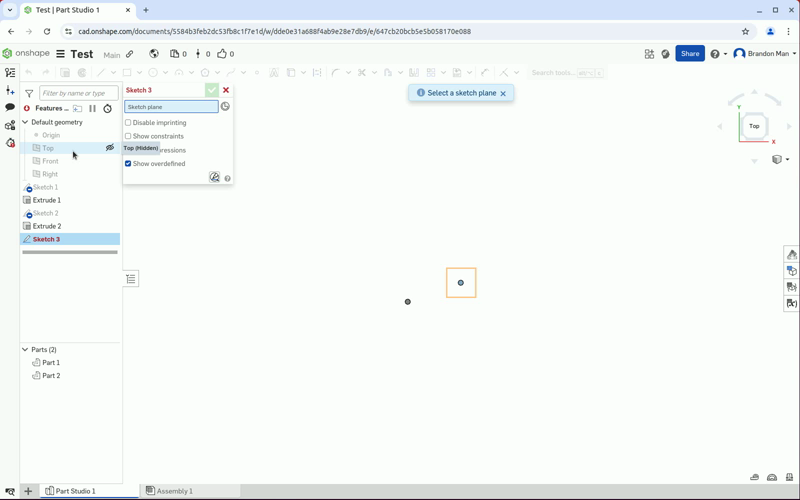
click(73, 150)
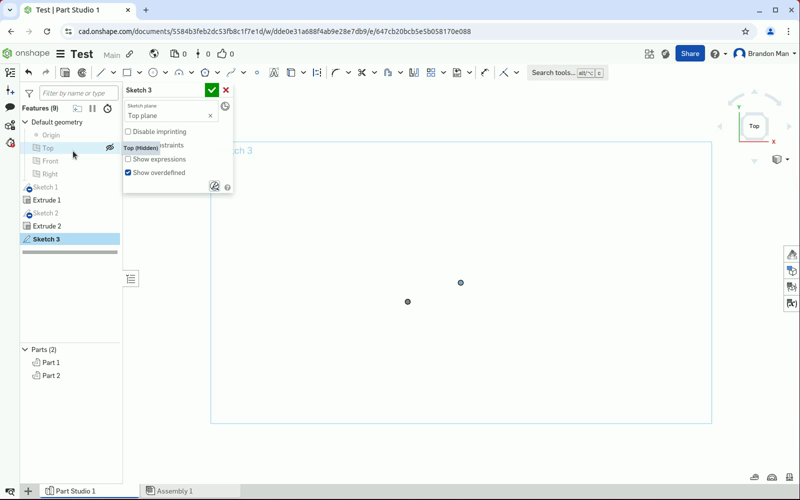
mouse_move(73, 352)
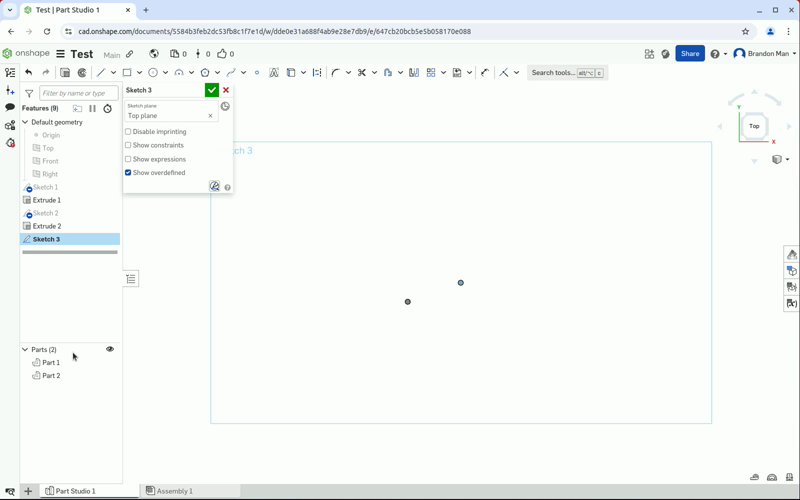
key(y)
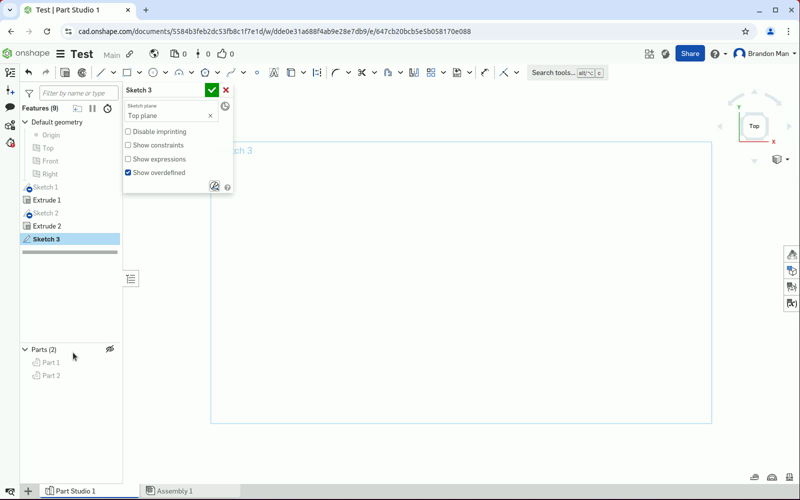
key(c)
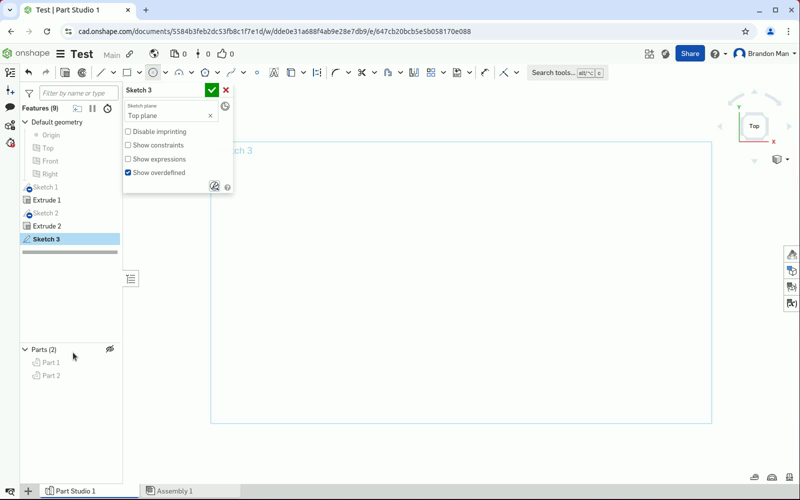
key_down(shift)
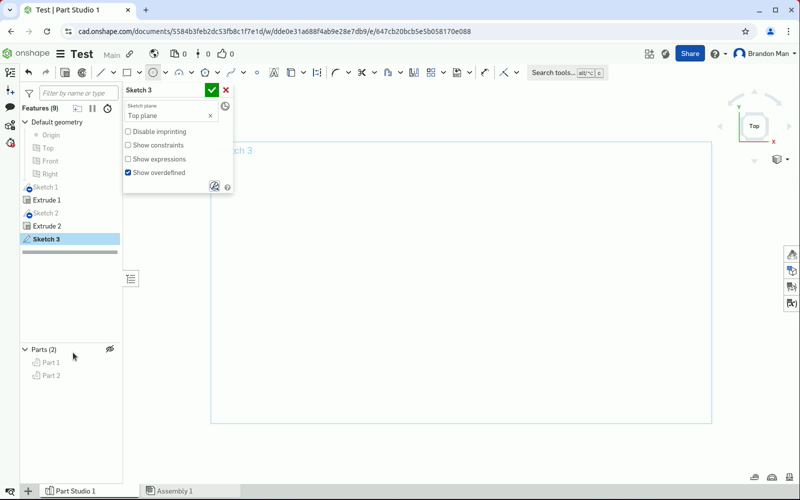
mouse_move(511, 258)
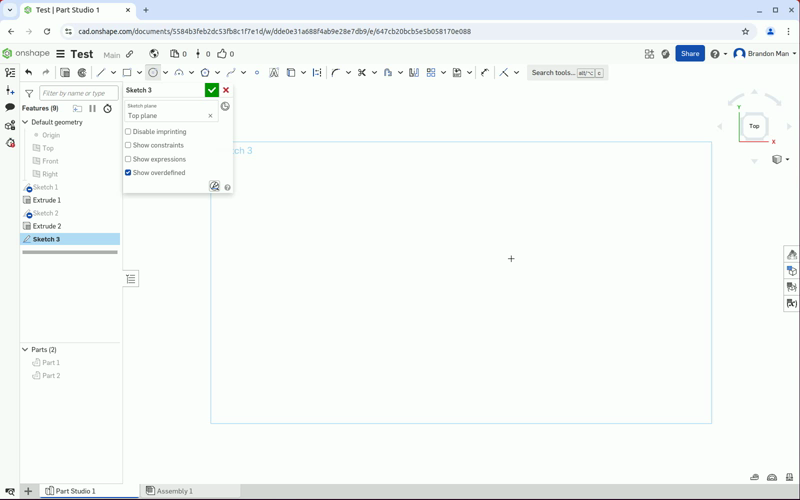
click(511, 258)
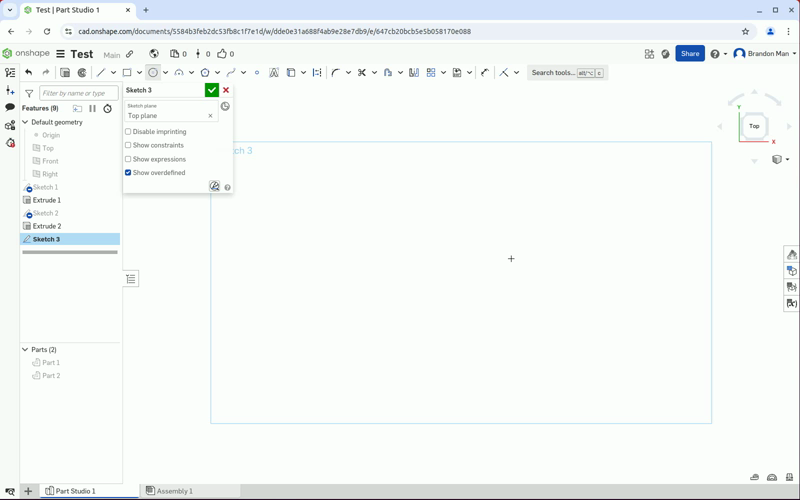
key_up(shift)
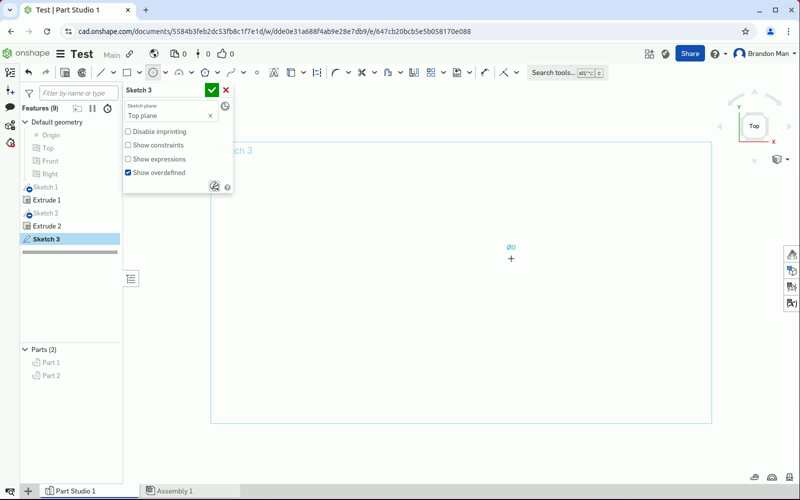
mouse_move(514, 258)
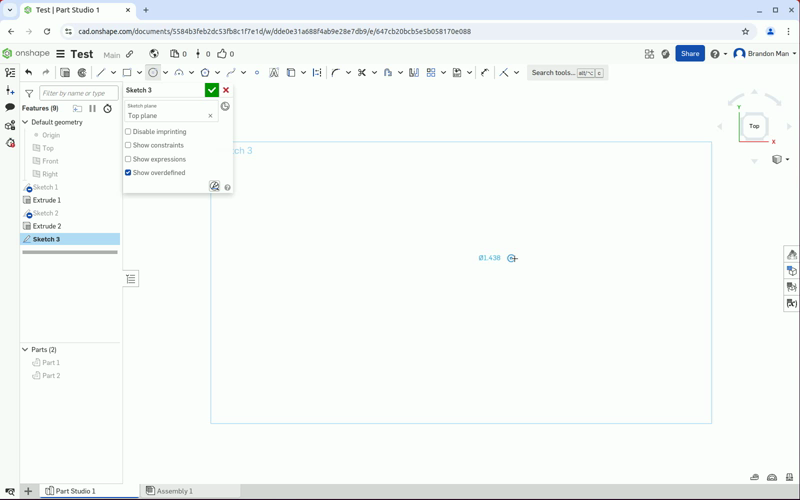
click(514, 258)
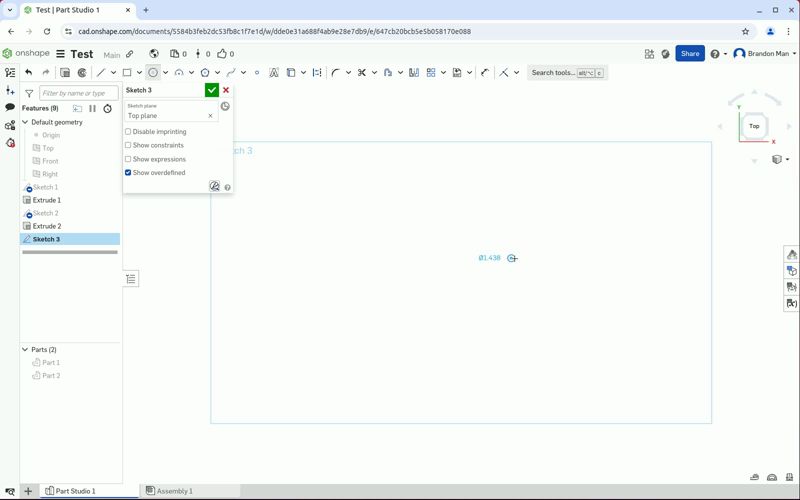
key(esc)
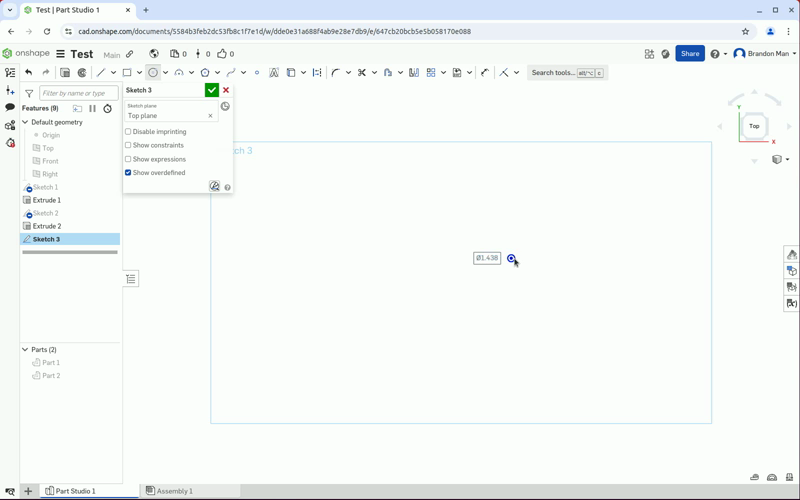
key(c)
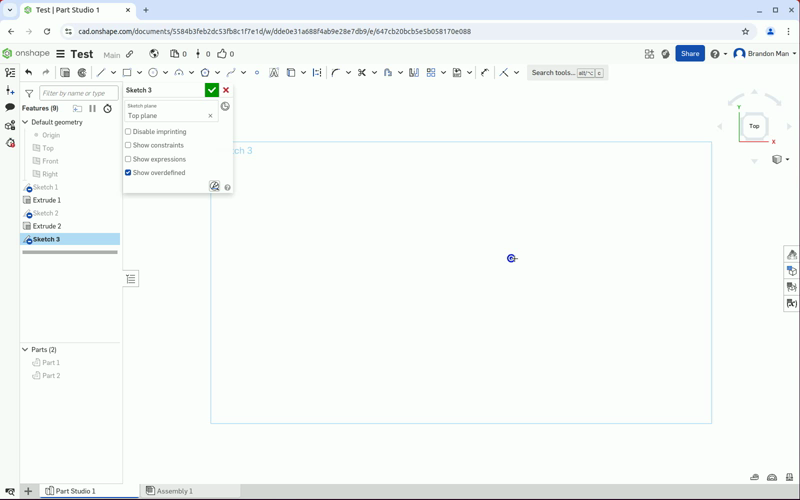
key_down(shift)
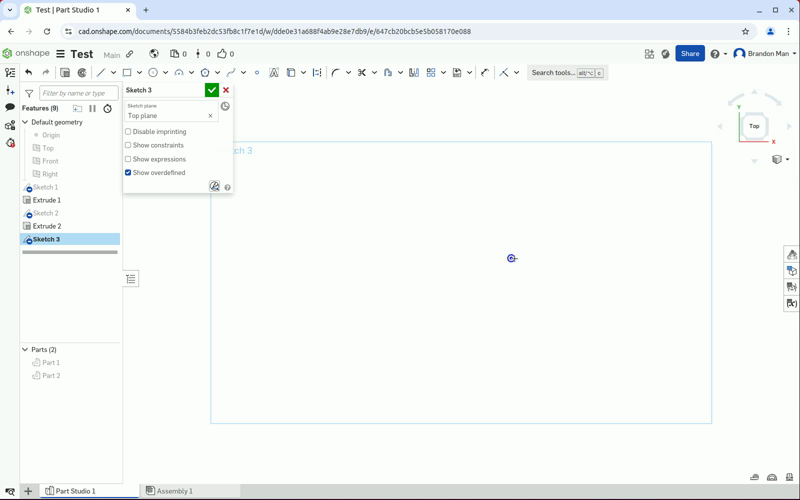
mouse_move(511, 258)
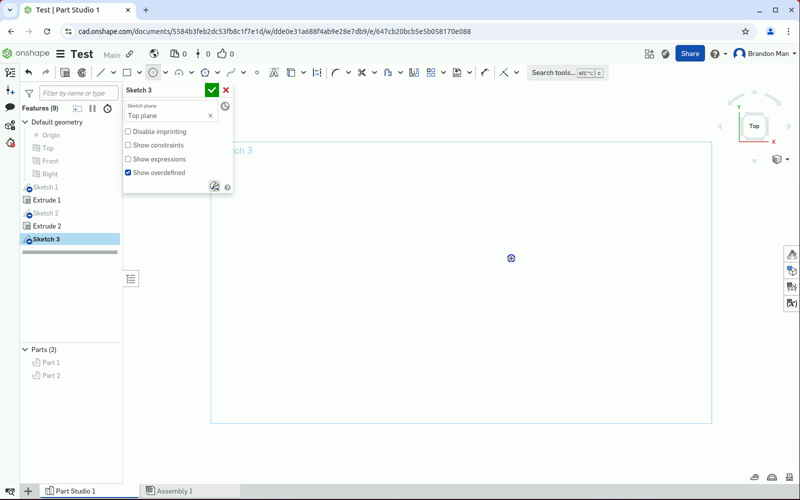
scroll(6)
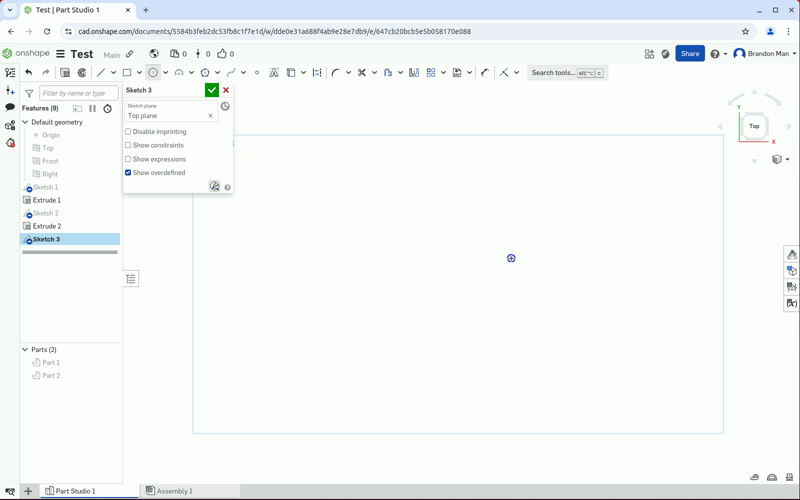
scroll(6)
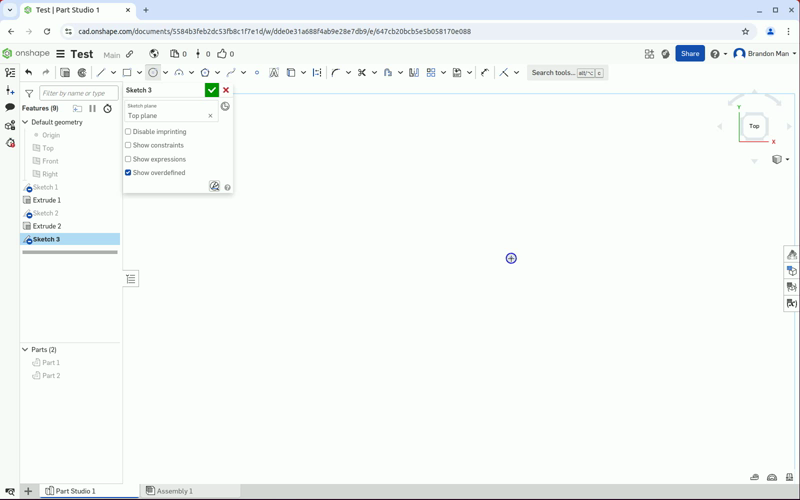
scroll(6)
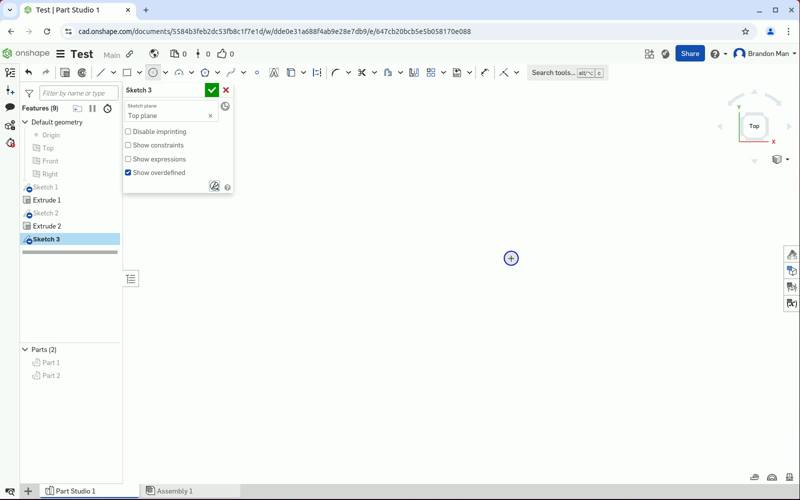
scroll(6)
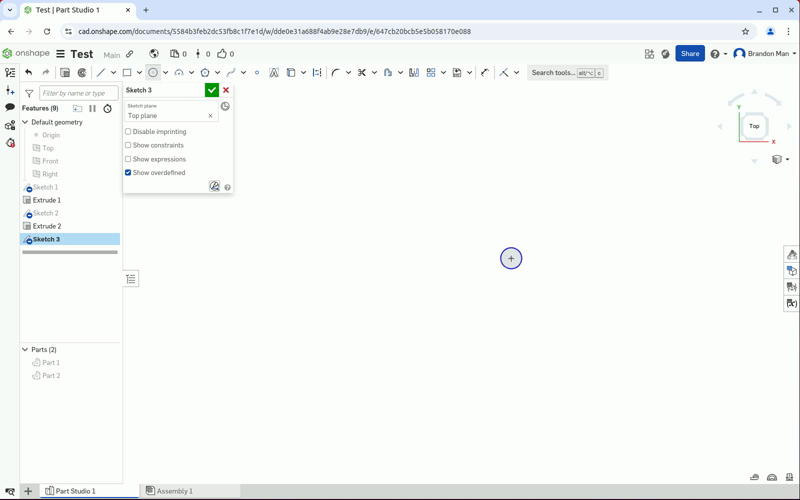
scroll(6)
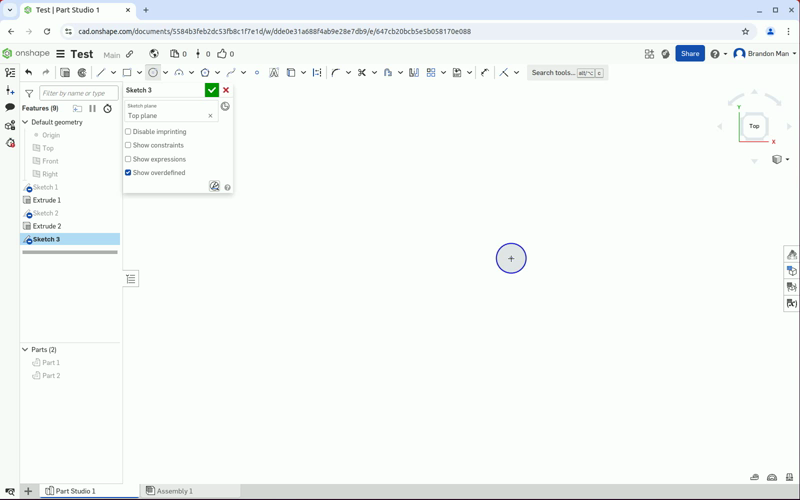
scroll(6)
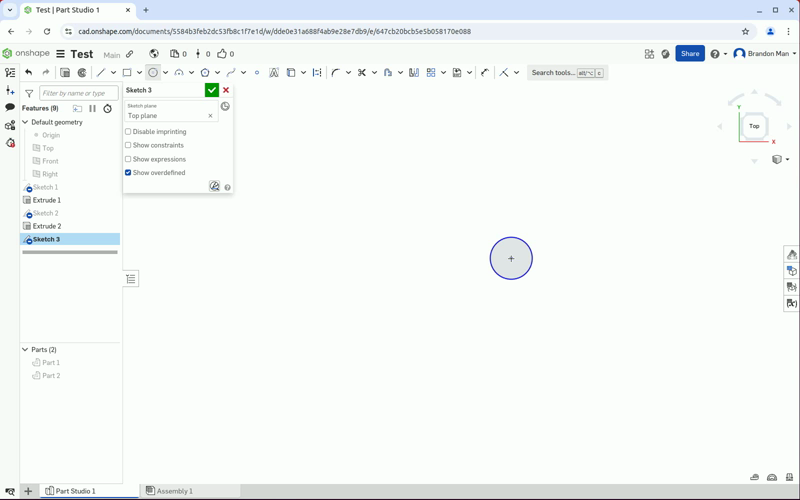
scroll(6)
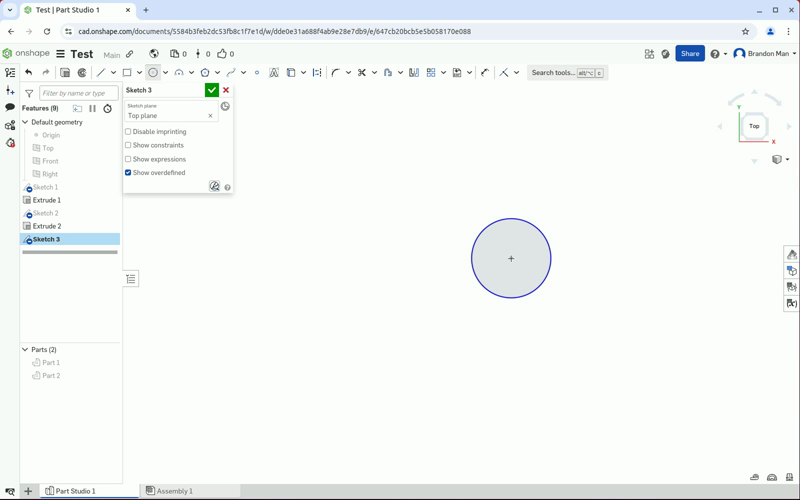
click(511, 258)
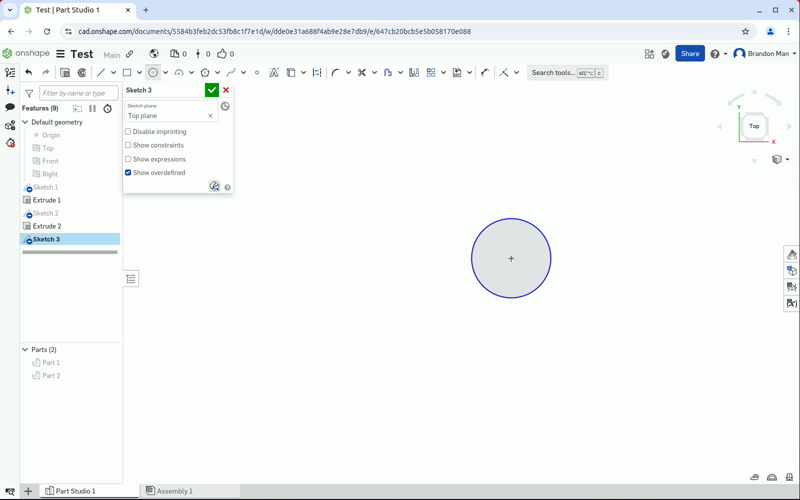
scroll(-6)
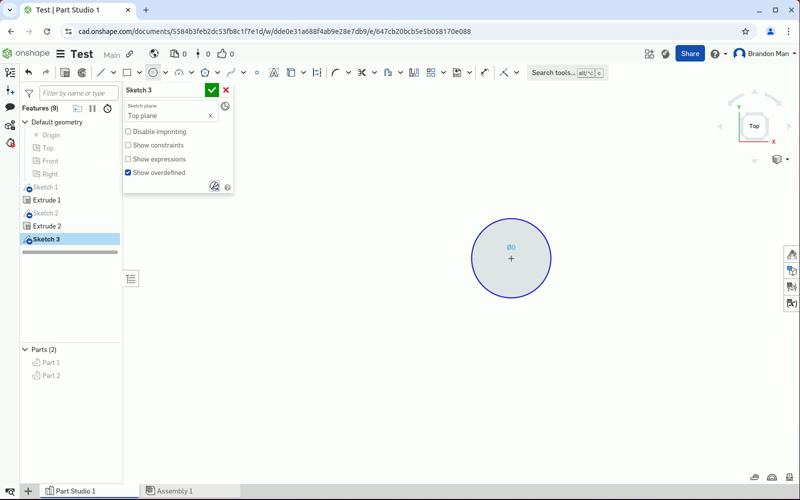
scroll(-6)
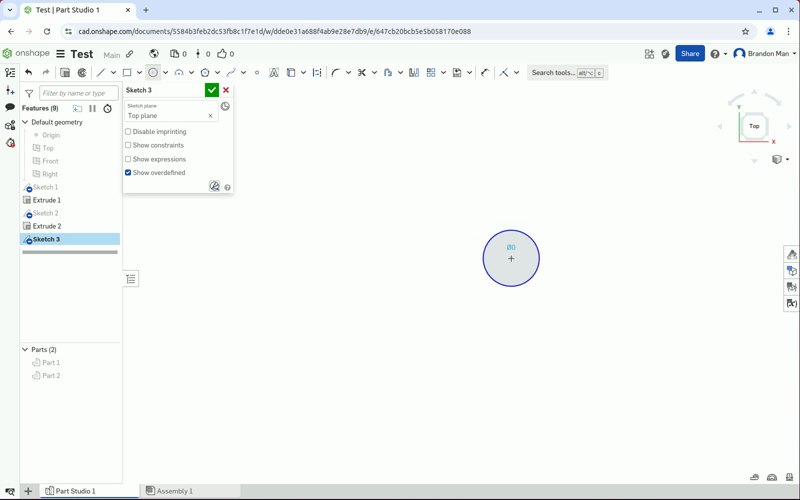
scroll(-6)
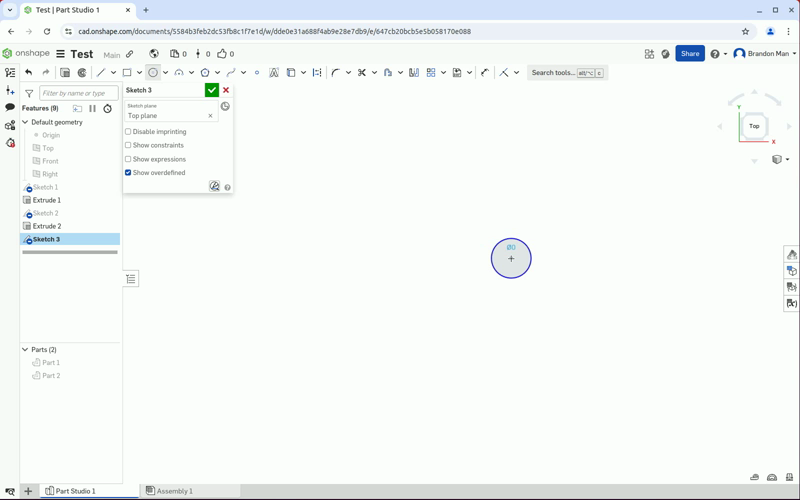
scroll(-6)
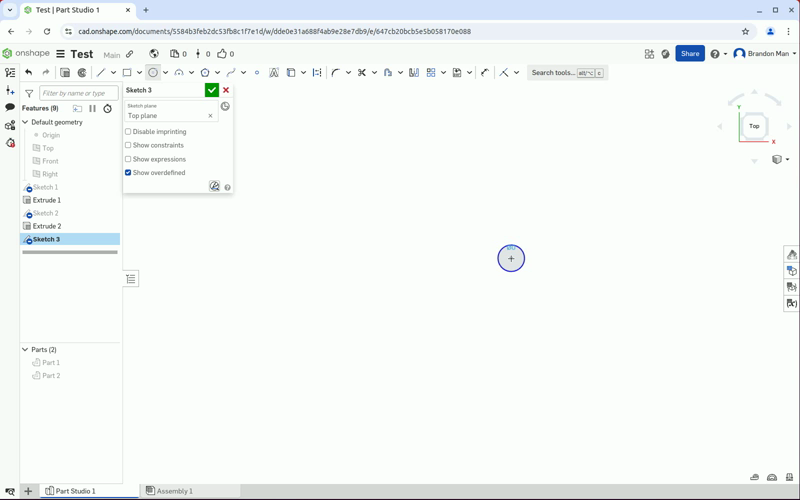
scroll(-6)
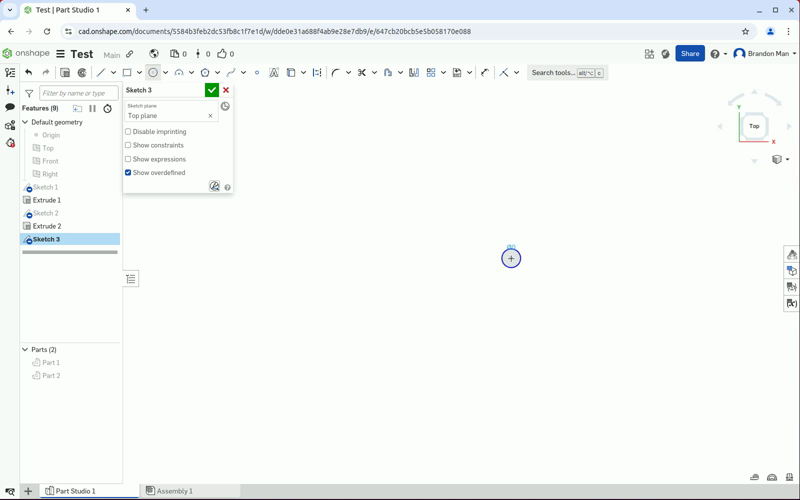
scroll(-6)
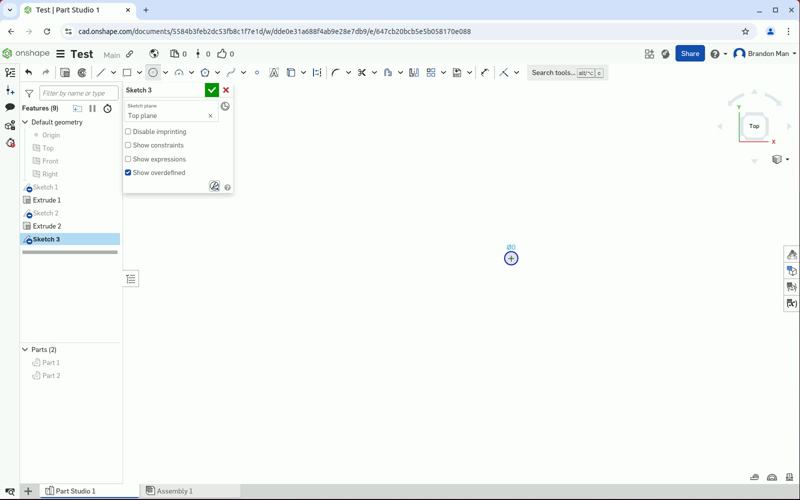
scroll(-6)
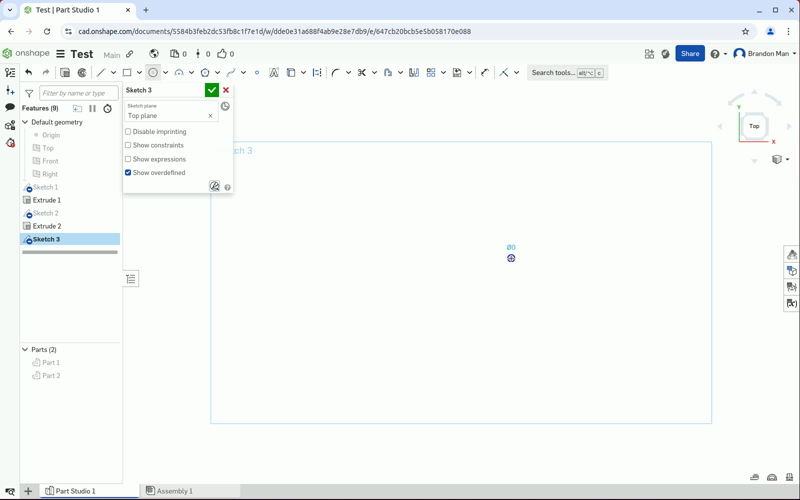
key_up(shift)
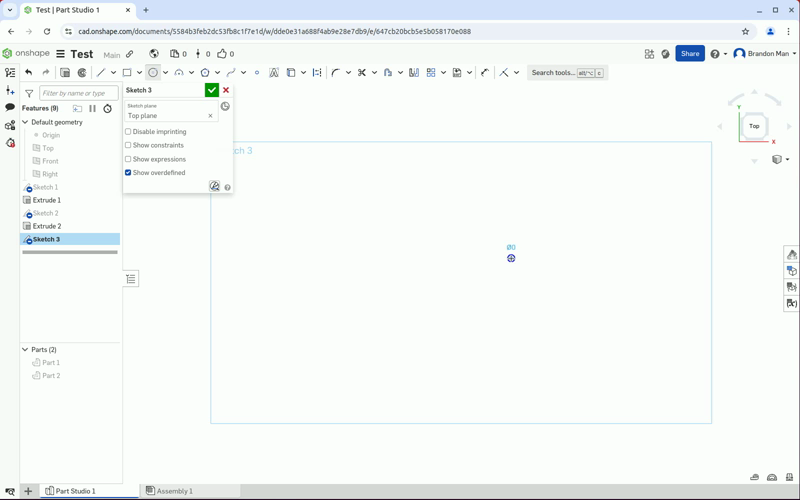
mouse_move(513, 258)
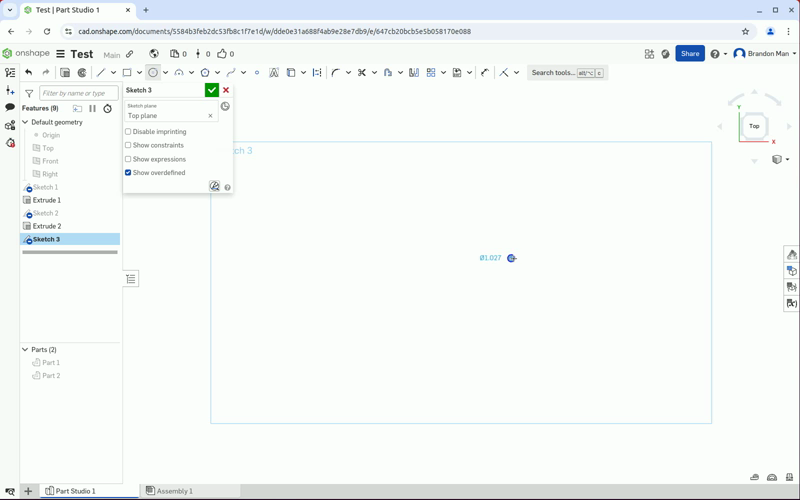
scroll(6)
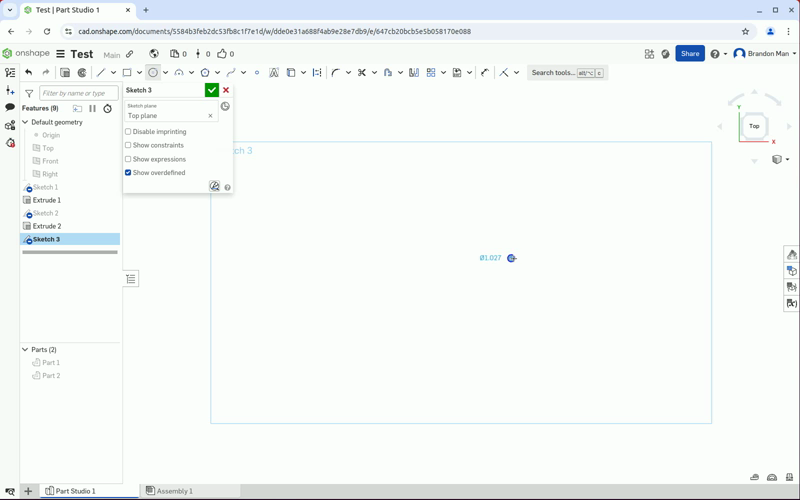
scroll(6)
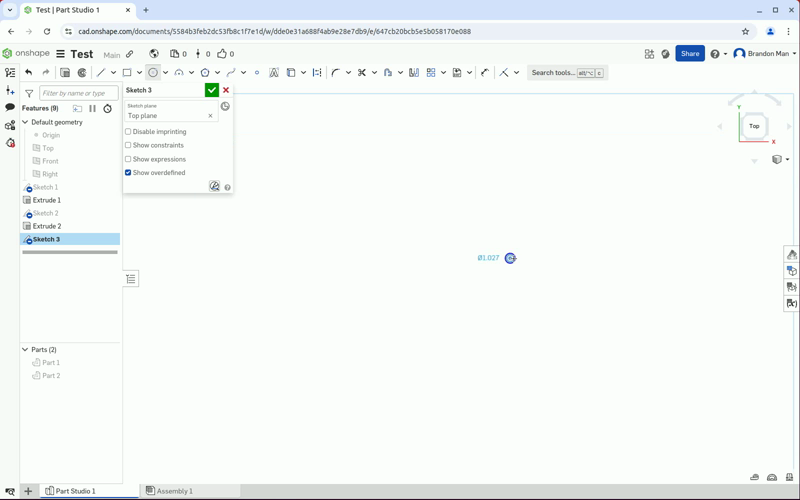
scroll(6)
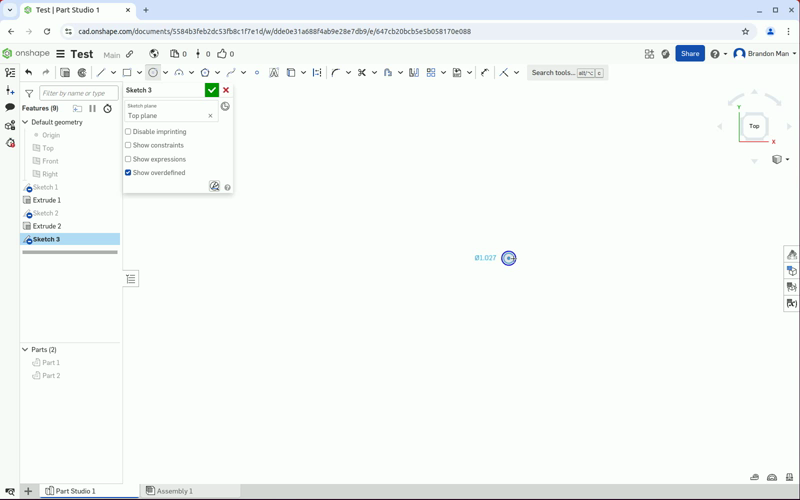
scroll(6)
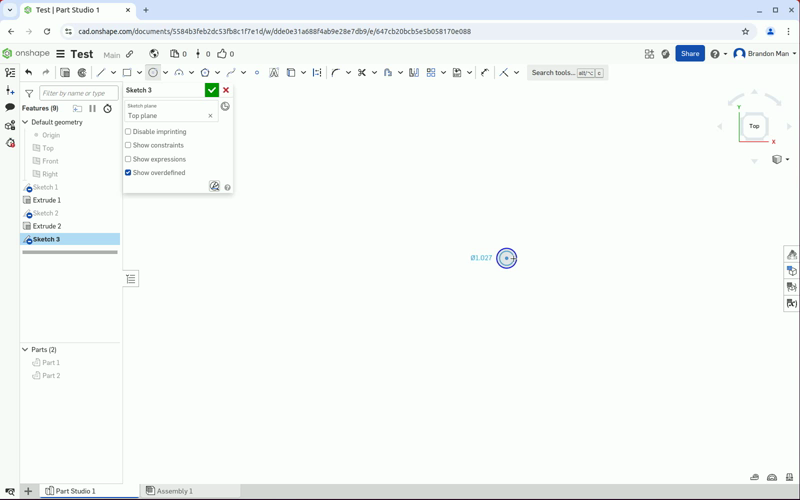
scroll(6)
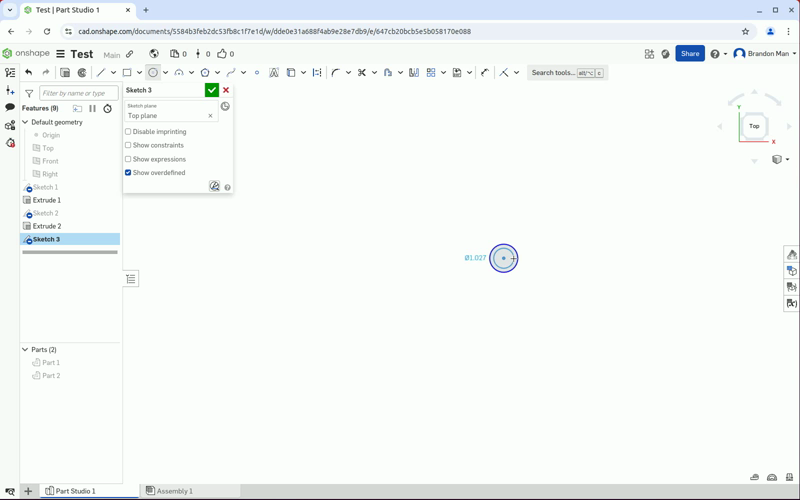
scroll(6)
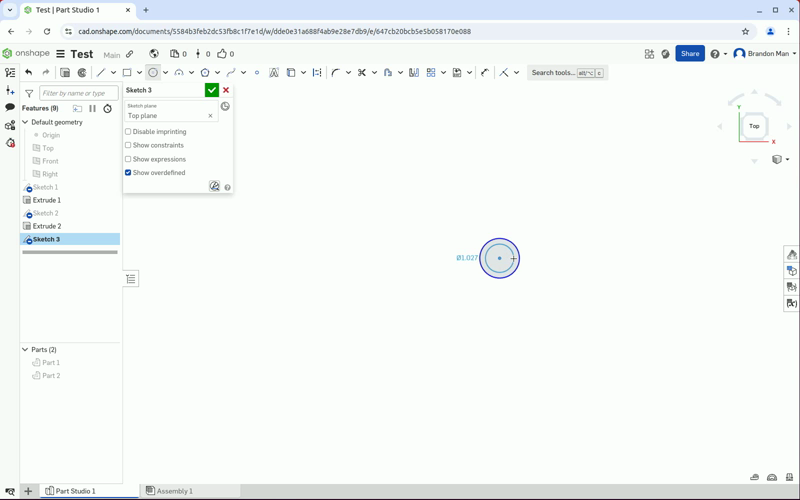
scroll(6)
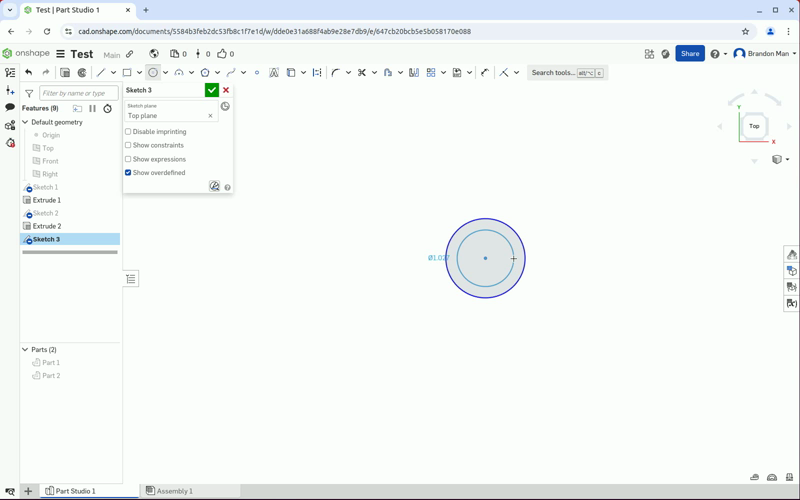
click(513, 258)
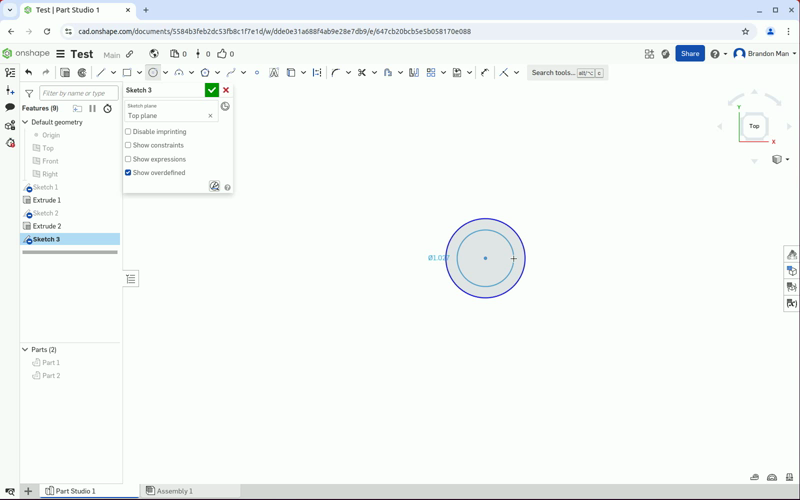
scroll(-6)
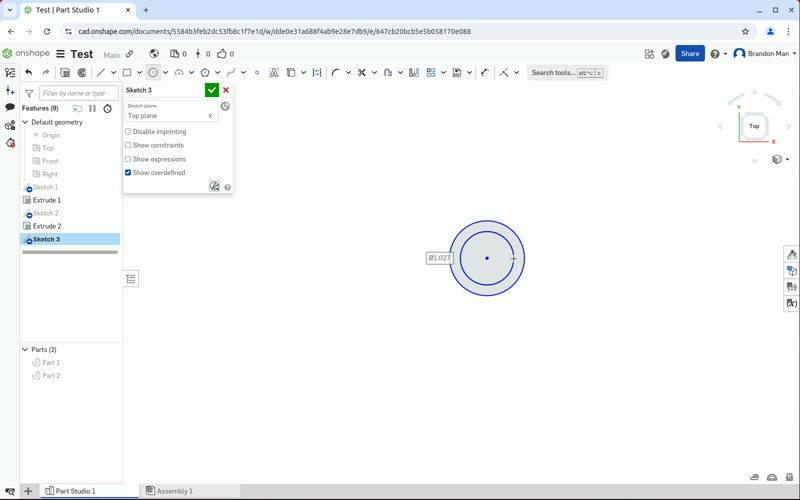
scroll(-6)
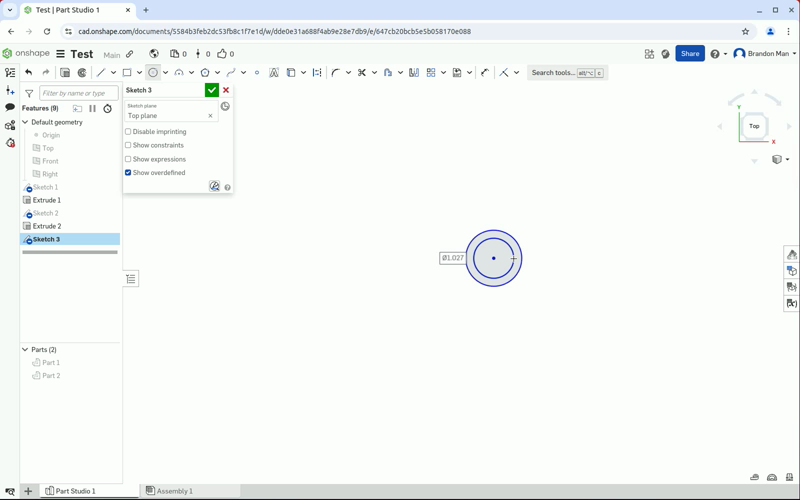
scroll(-6)
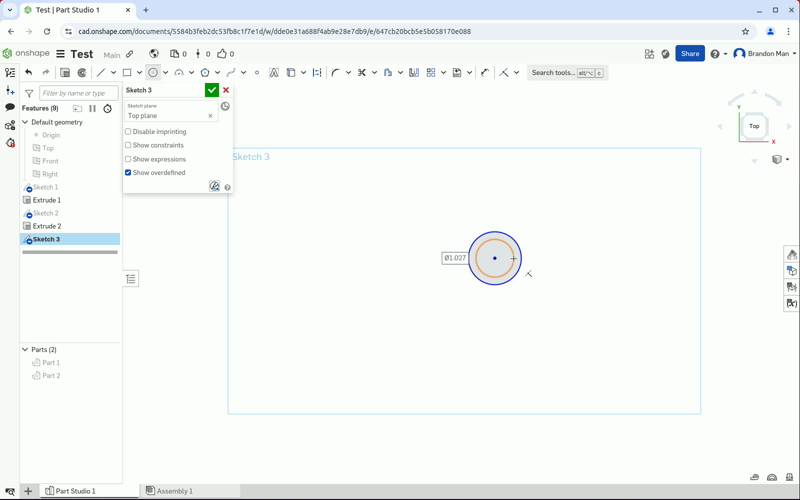
scroll(-6)
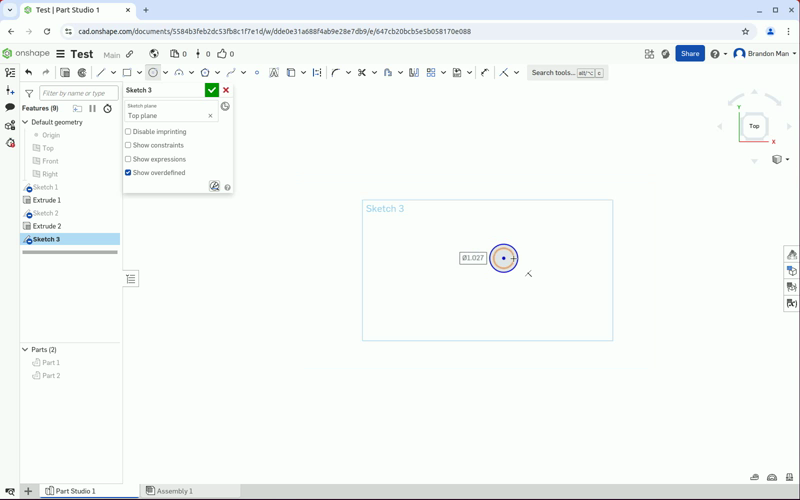
scroll(-6)
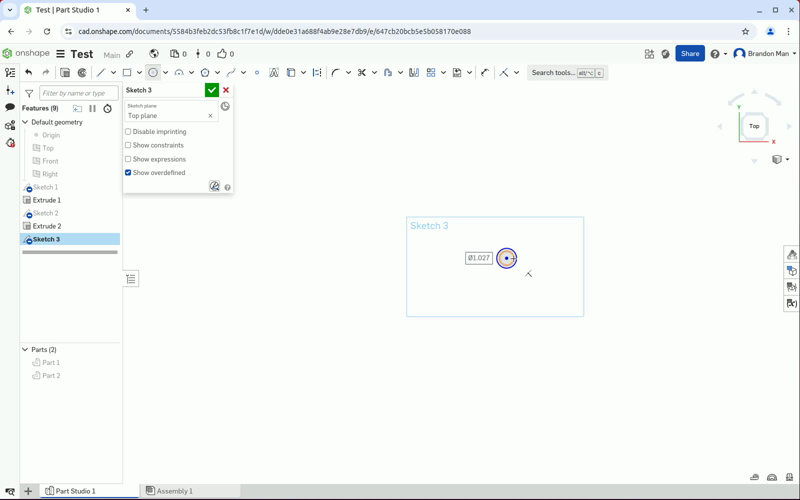
scroll(-6)
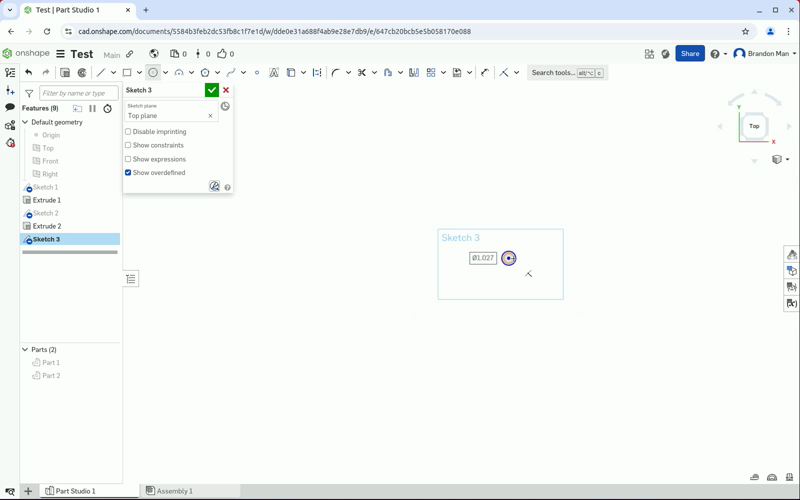
scroll(-6)
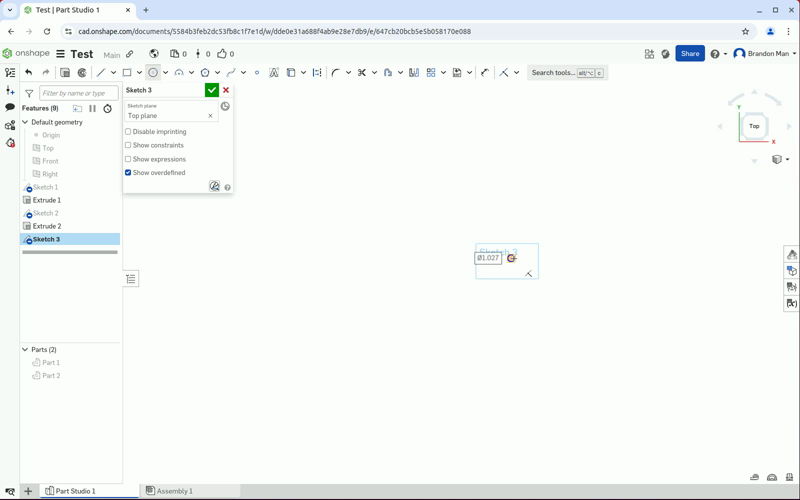
key(esc)
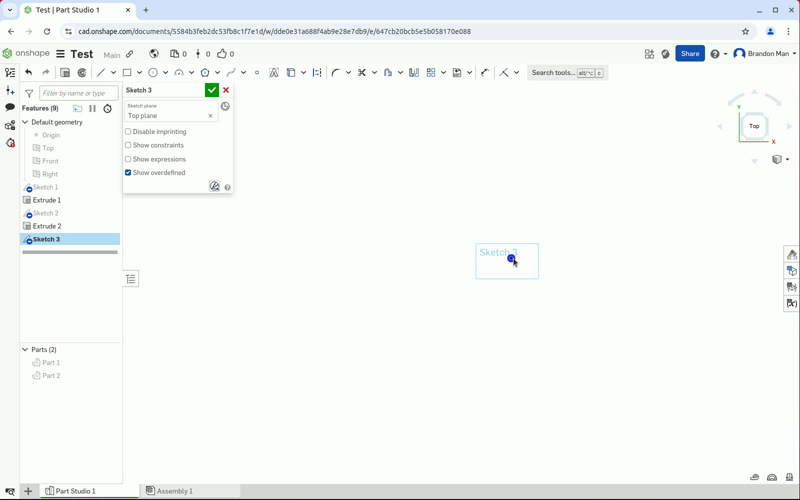
mouse_move(513, 256)
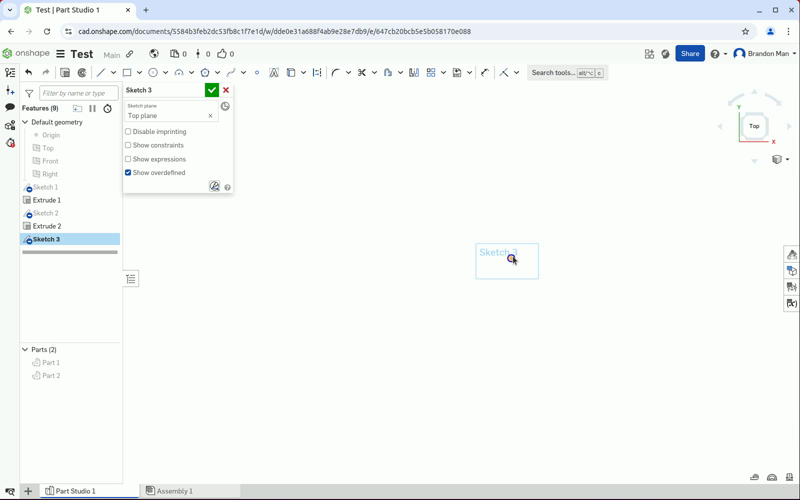
scroll(6)
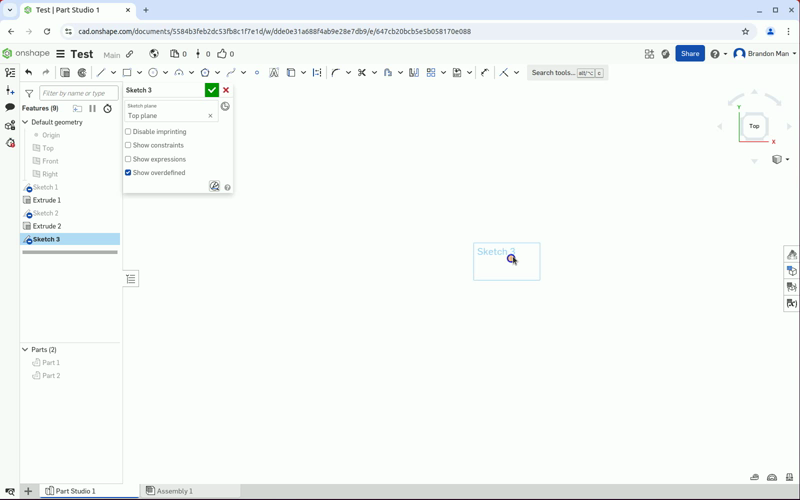
scroll(6)
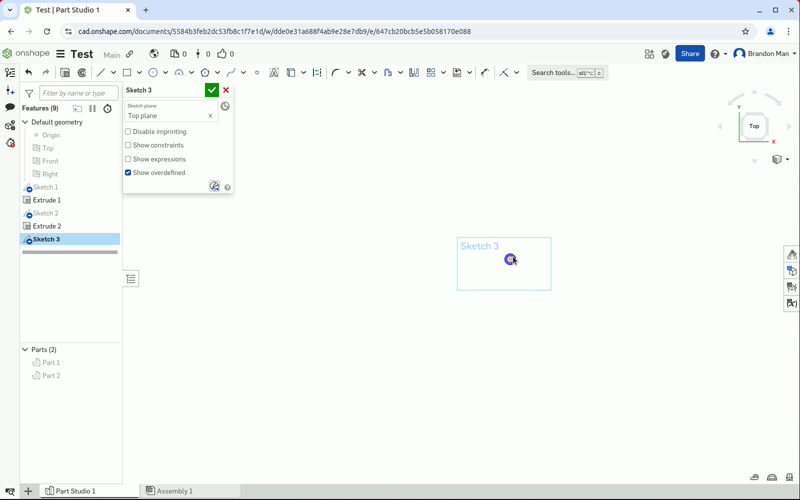
scroll(6)
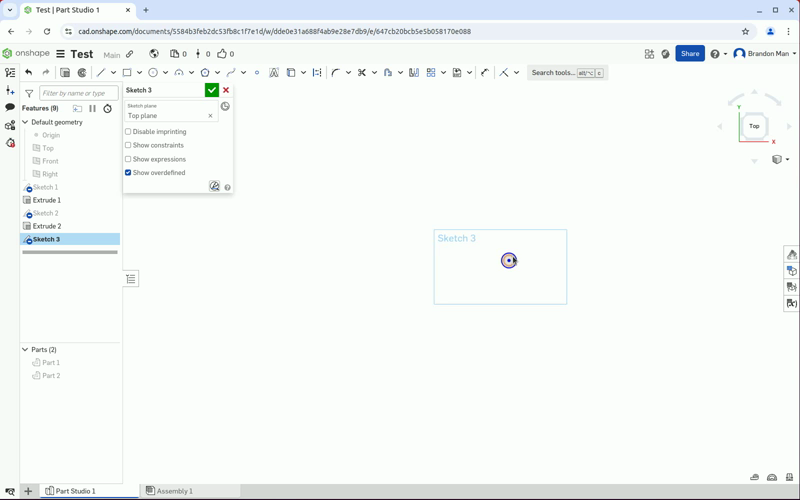
scroll(6)
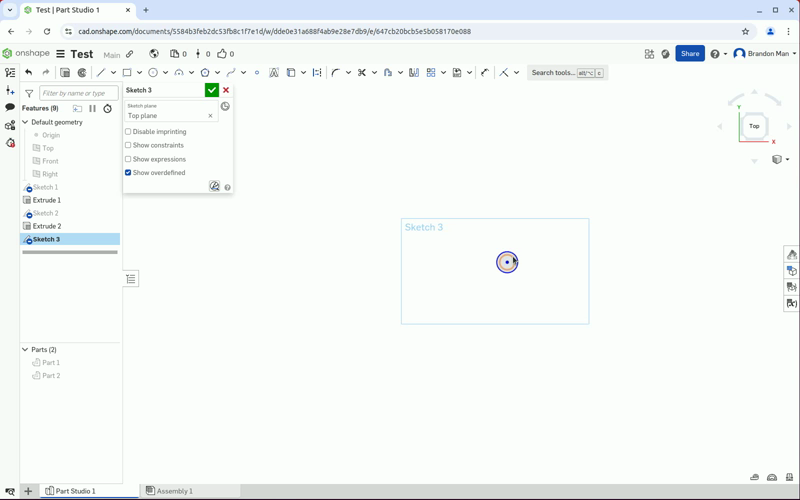
scroll(6)
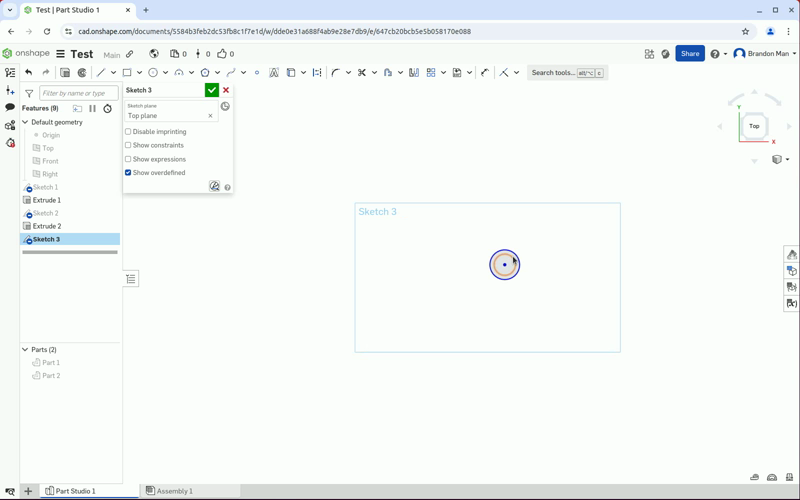
scroll(6)
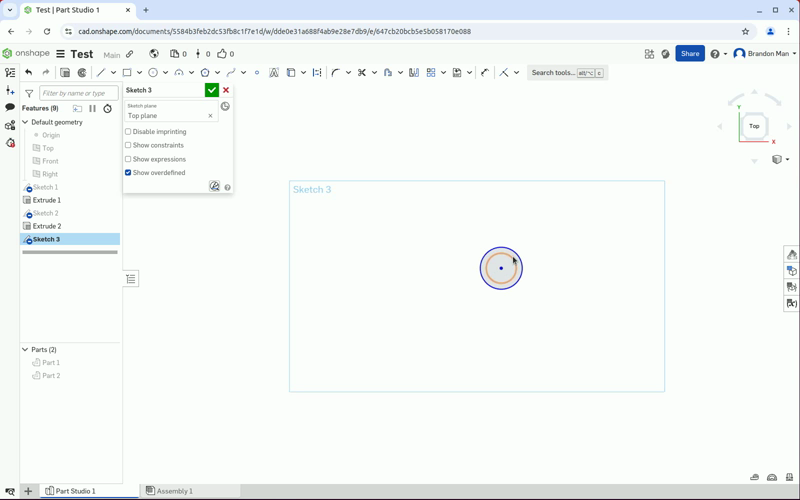
scroll(6)
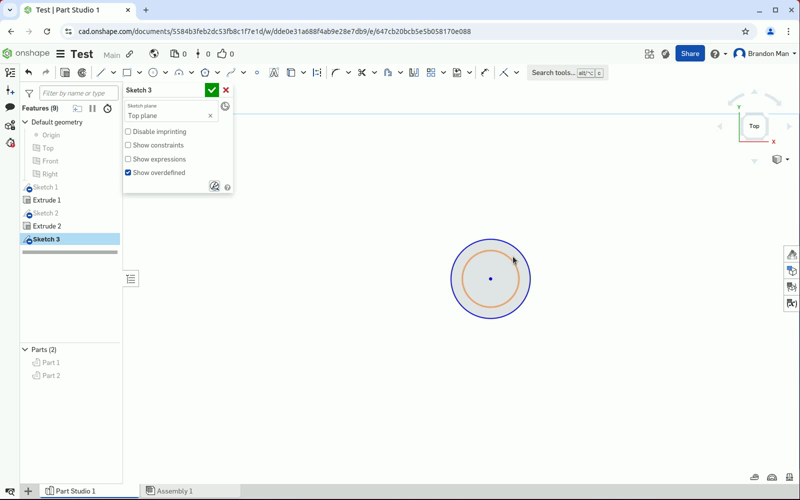
click(513, 256)
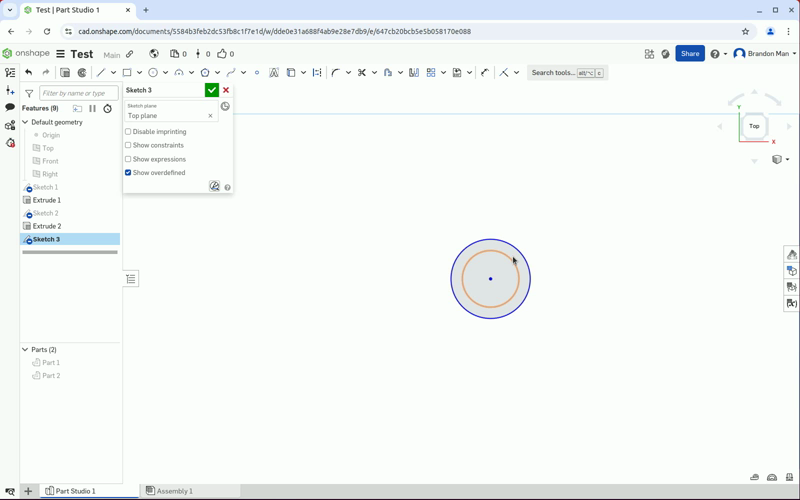
scroll(-6)
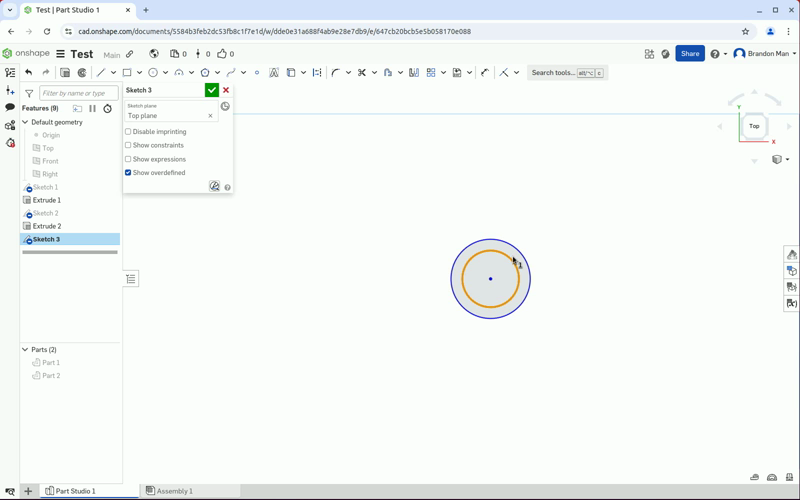
scroll(-6)
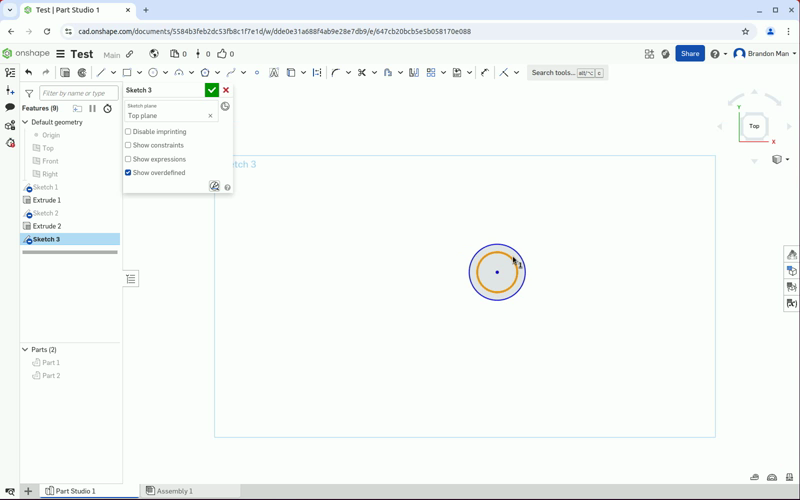
scroll(-6)
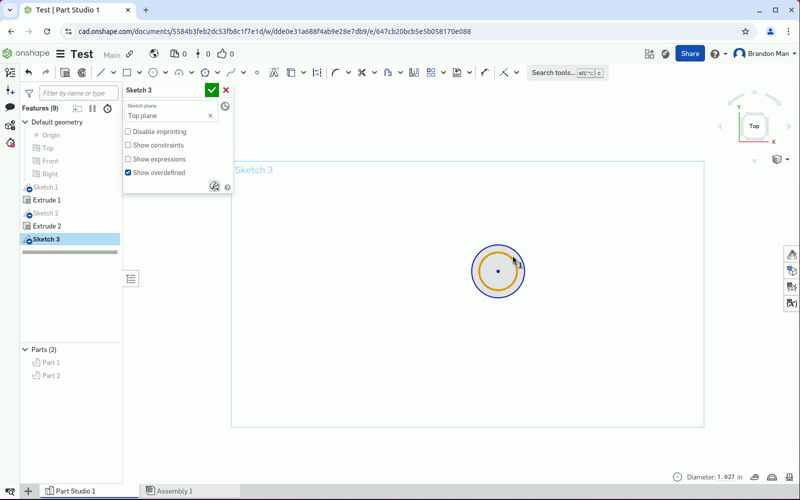
scroll(-6)
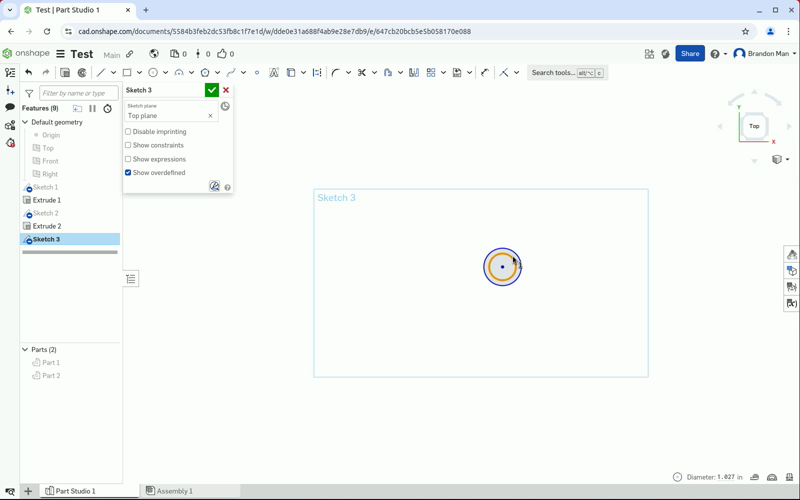
scroll(-6)
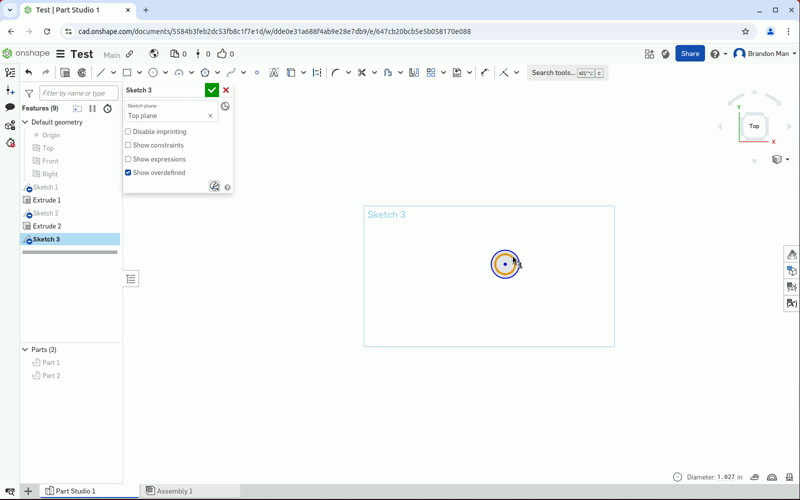
scroll(-6)
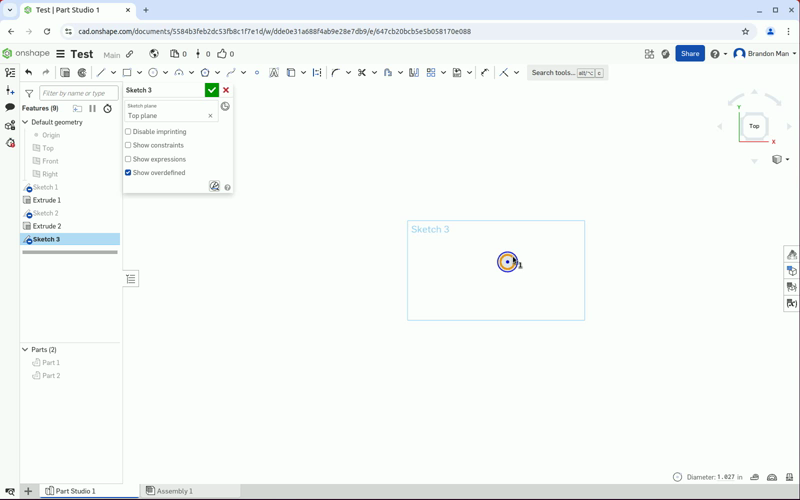
scroll(-6)
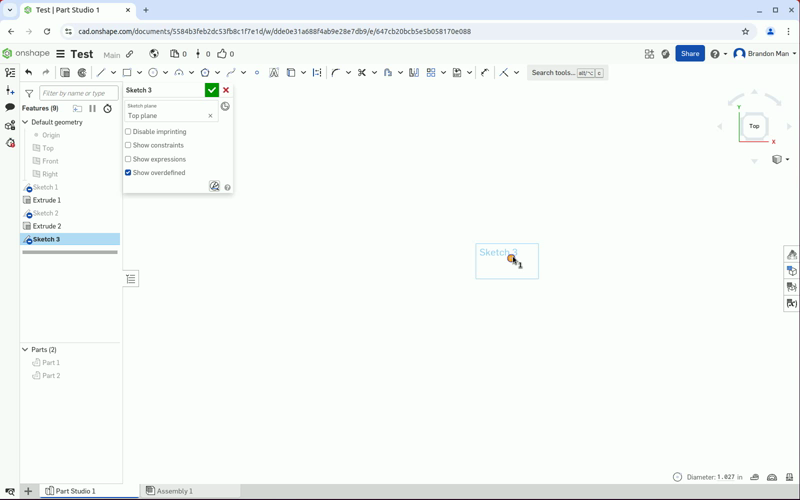
mouse_move(73, 352)
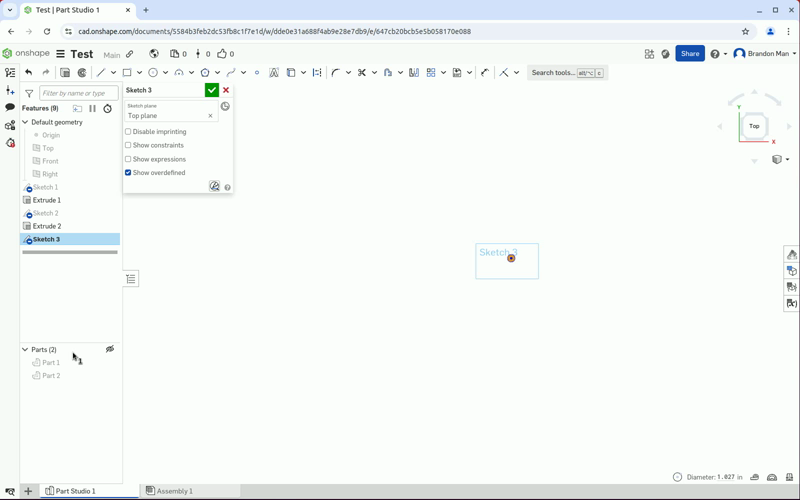
key(shift+y)
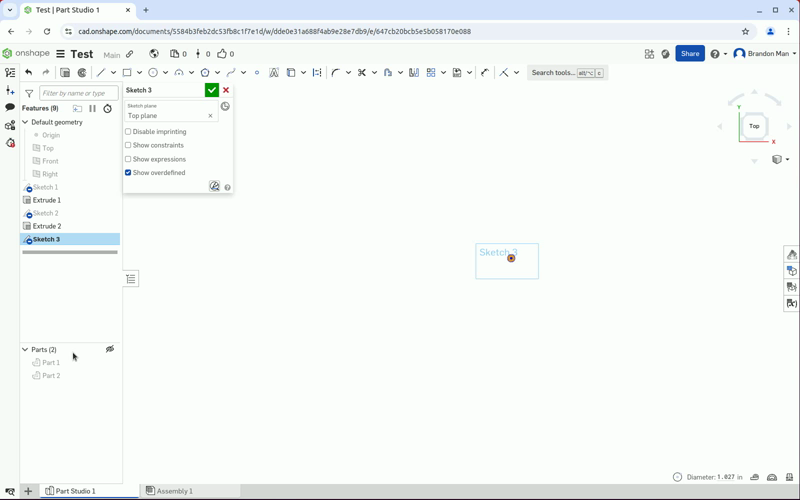
key(shift+e)
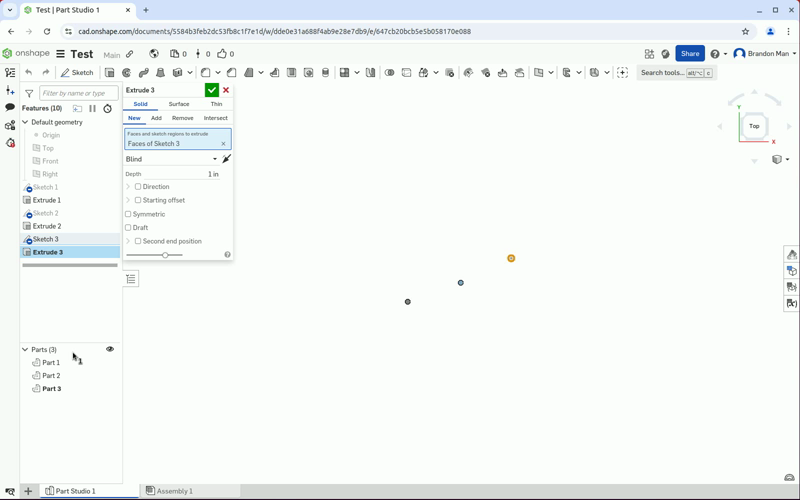
mouse_move(143, 106)
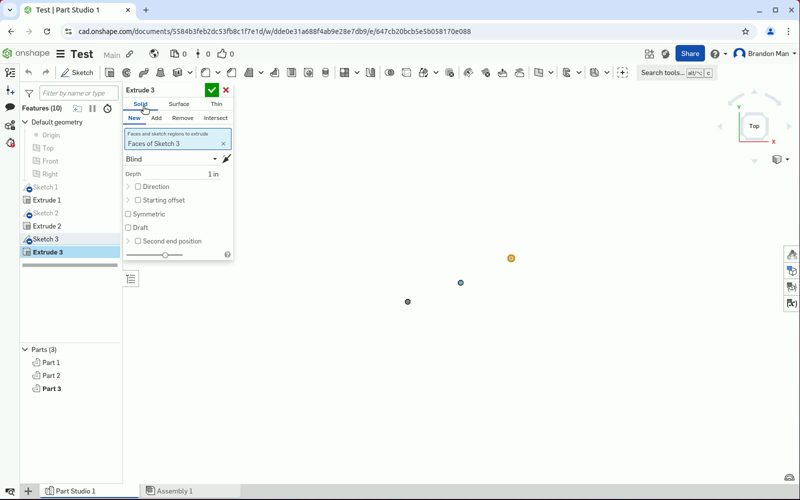
click(143, 106)
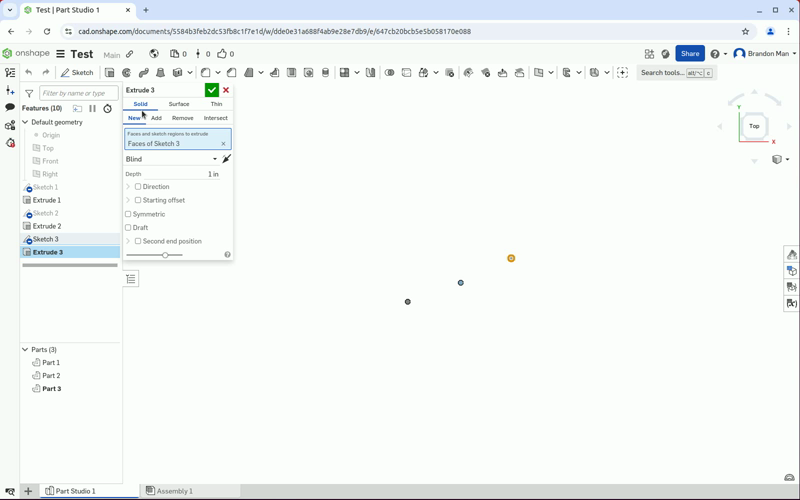
mouse_move(137, 120)
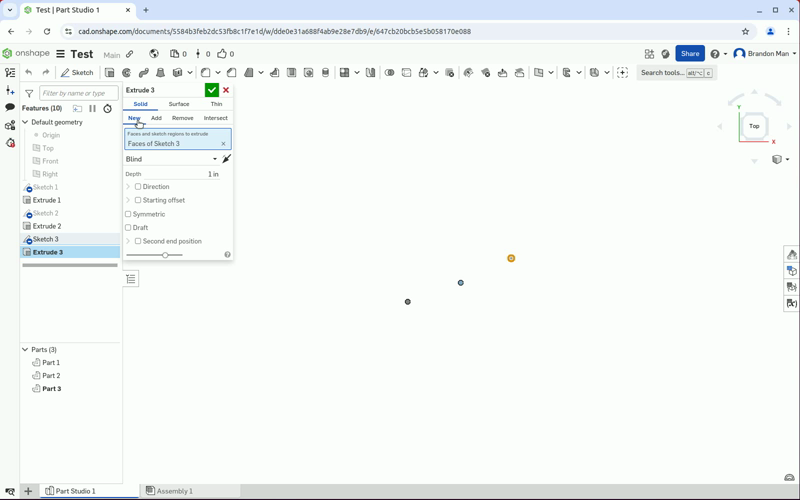
click(137, 120)
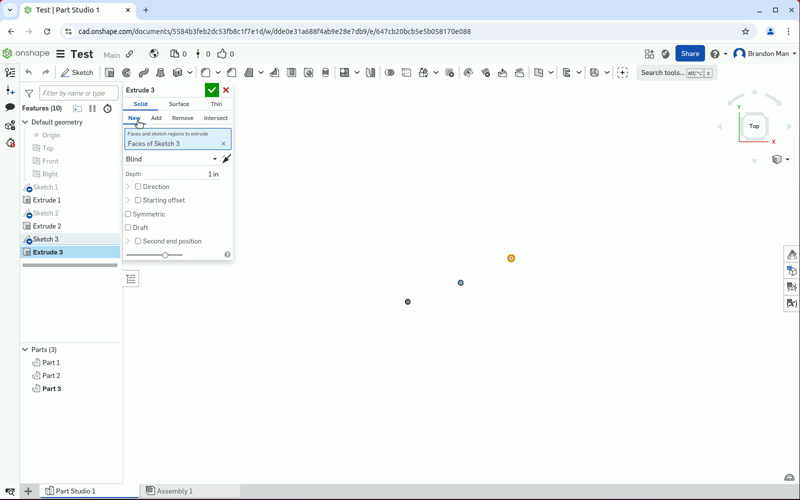
key(tab, 4)
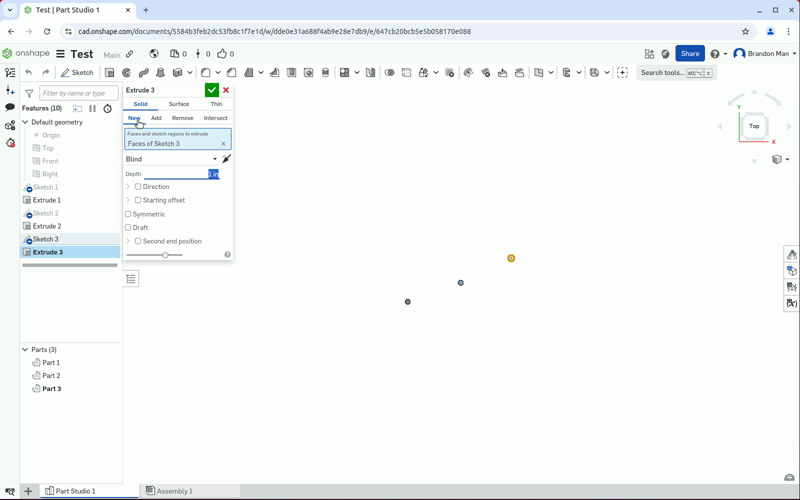
text(6.258)
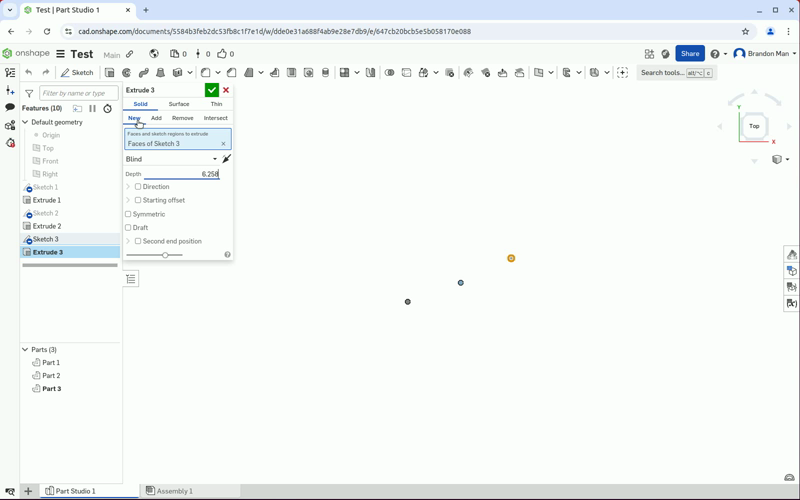
key(enter)
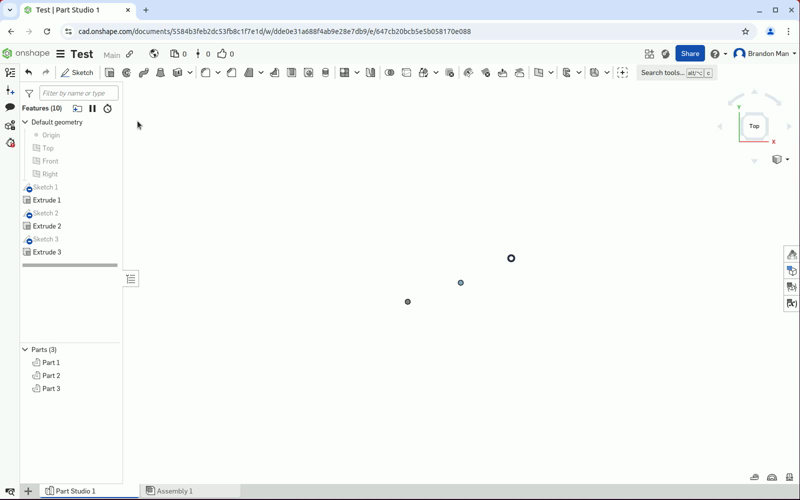
key(shift+h)
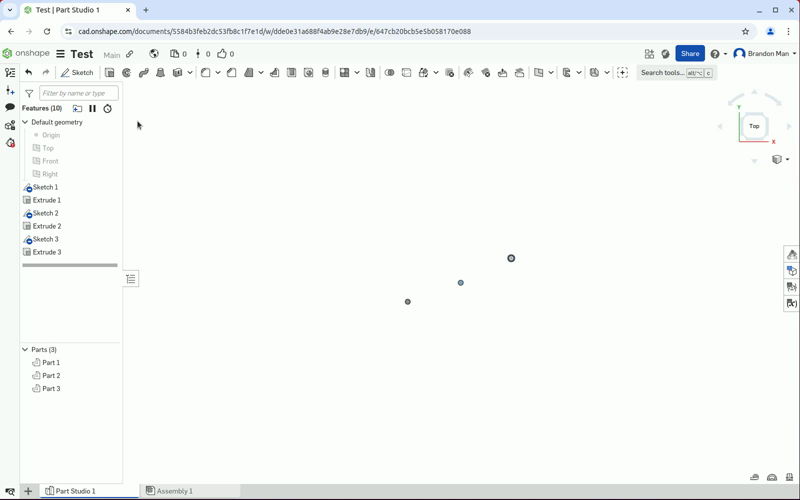
key(shift+h)
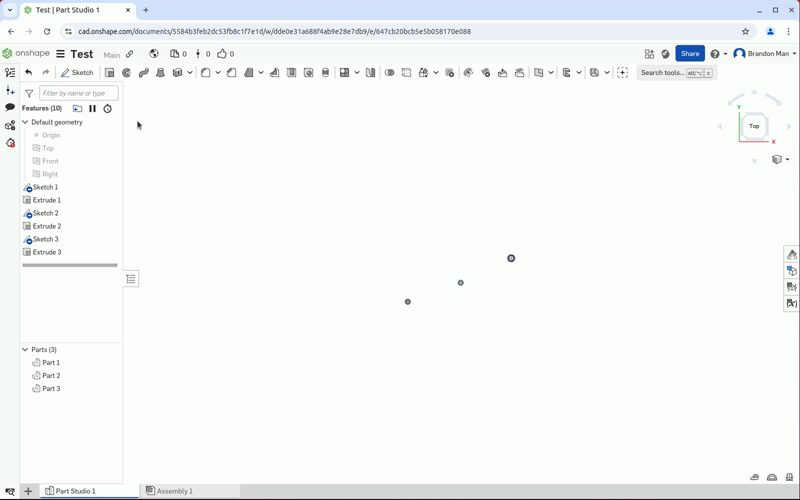
key(shift+7)
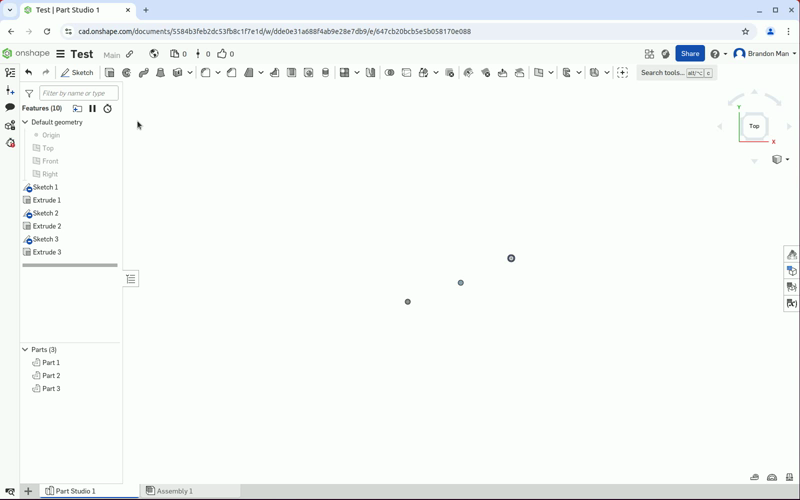
key(up, 3)
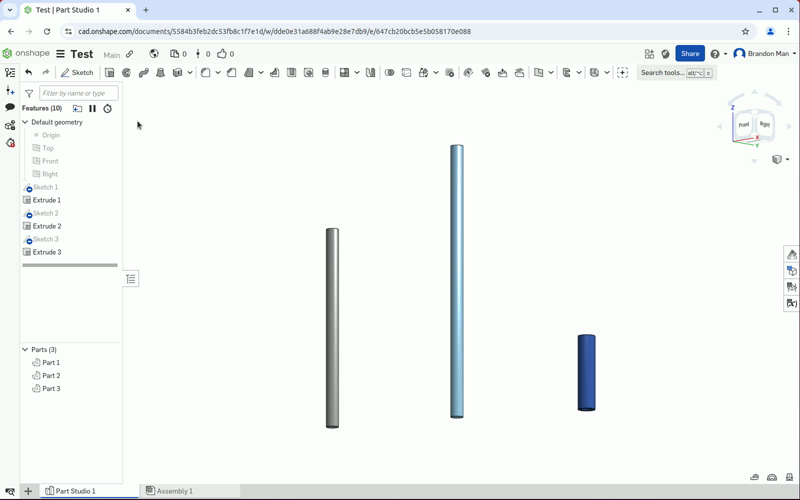
key(left, 3)
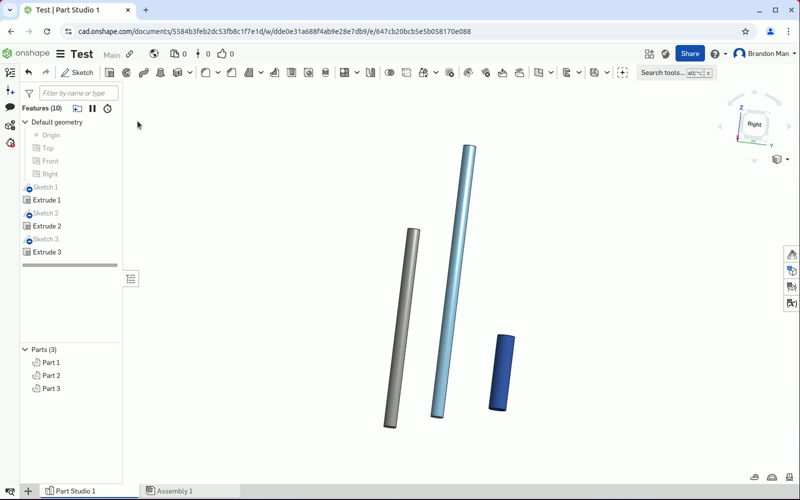
key(right, 3)
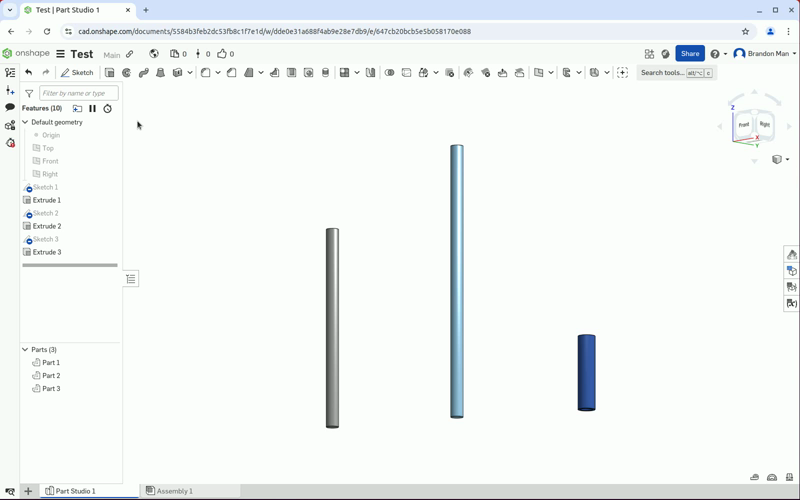
key(down, 3)
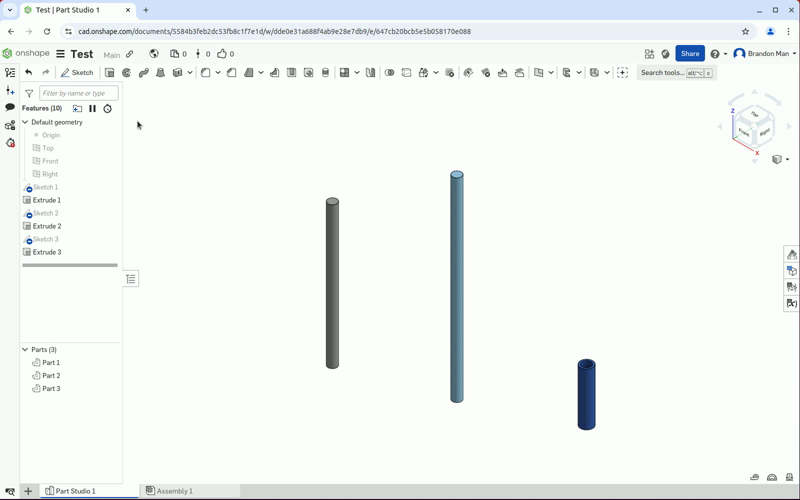
mouse_move(73, 189)
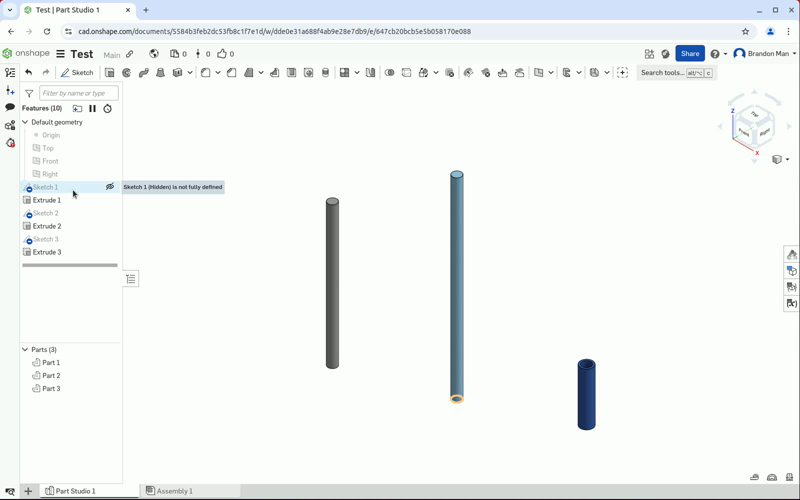
click(73, 189)